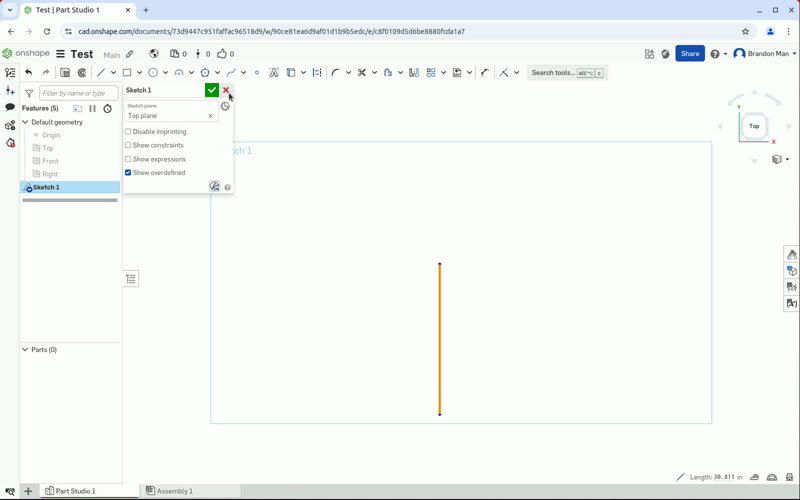
key(shift+h)
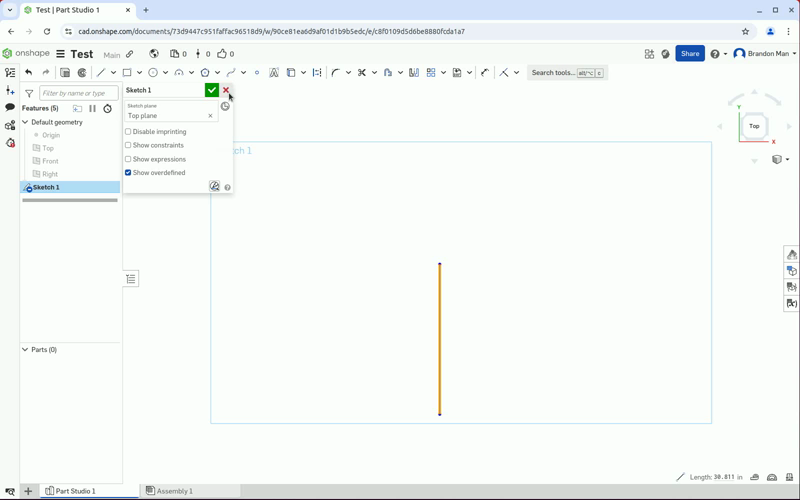
key(shift+s)
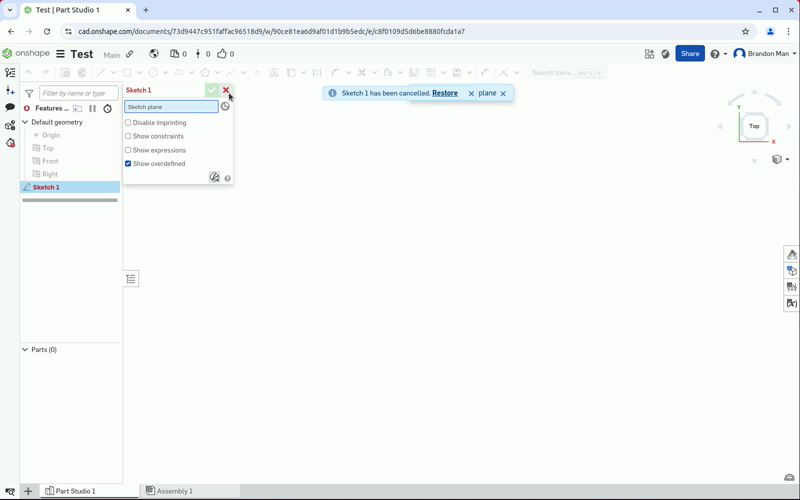
mouse_move(73, 150)
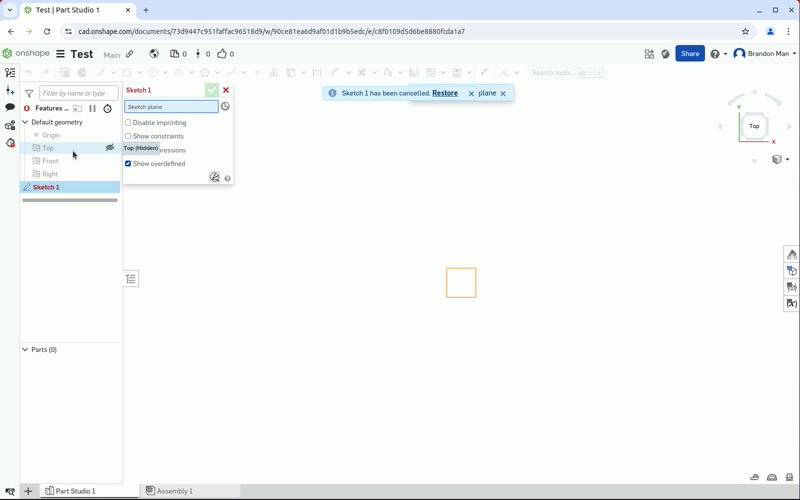
click(73, 150)
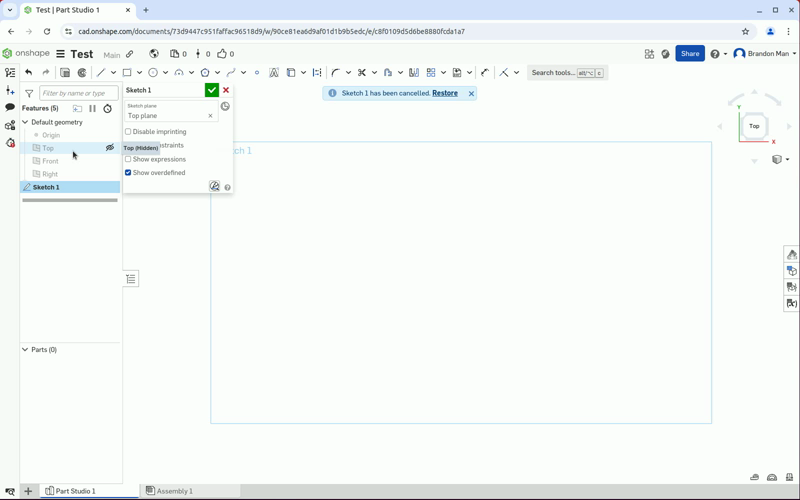
mouse_move(73, 352)
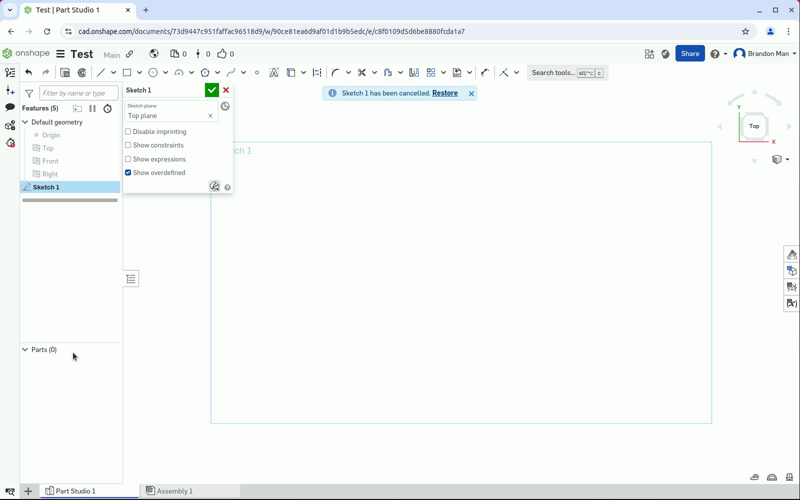
key(y)
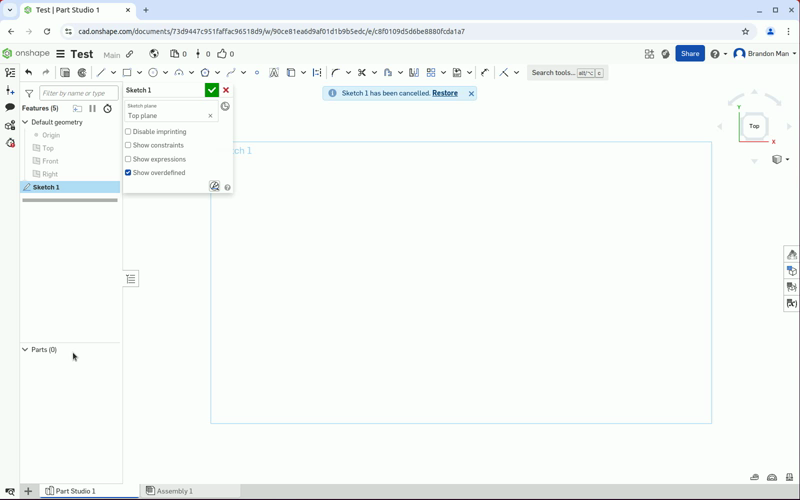
key(l)
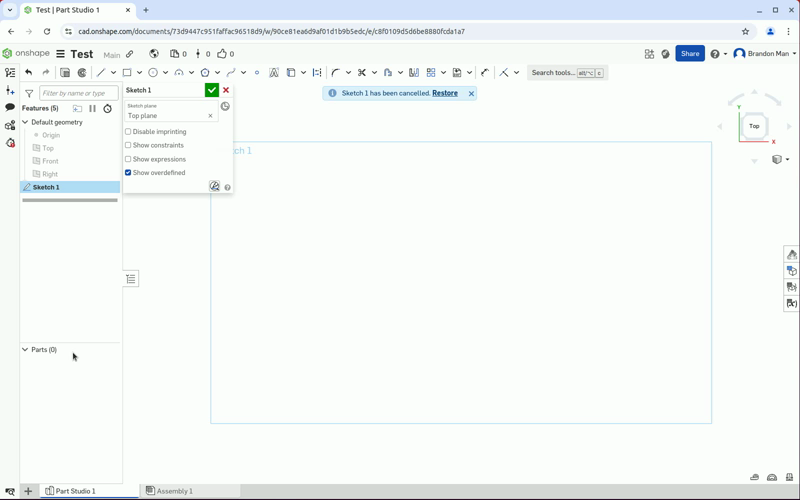
key_down(shift)
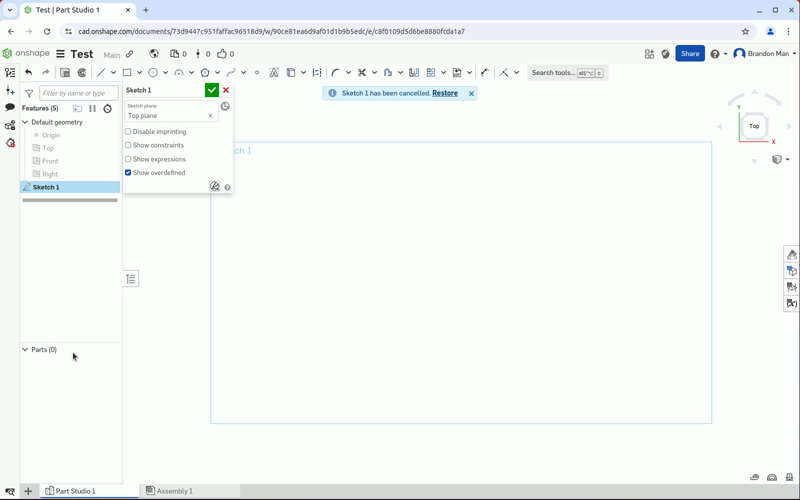
mouse_move(348, 391)
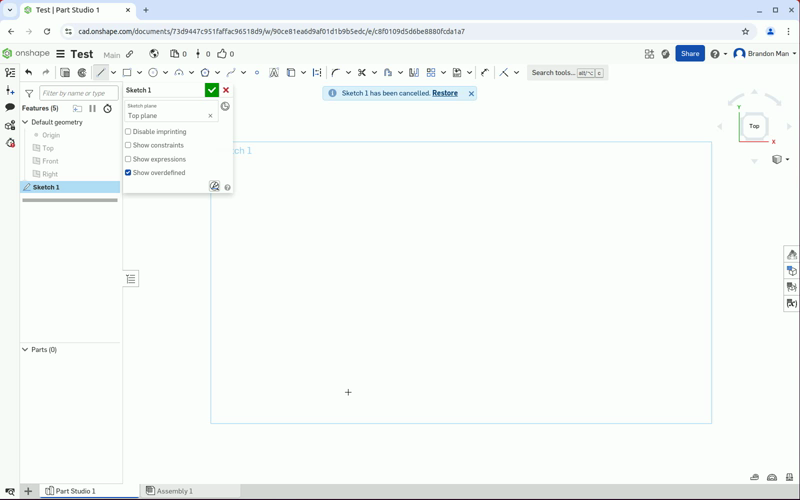
click(348, 391)
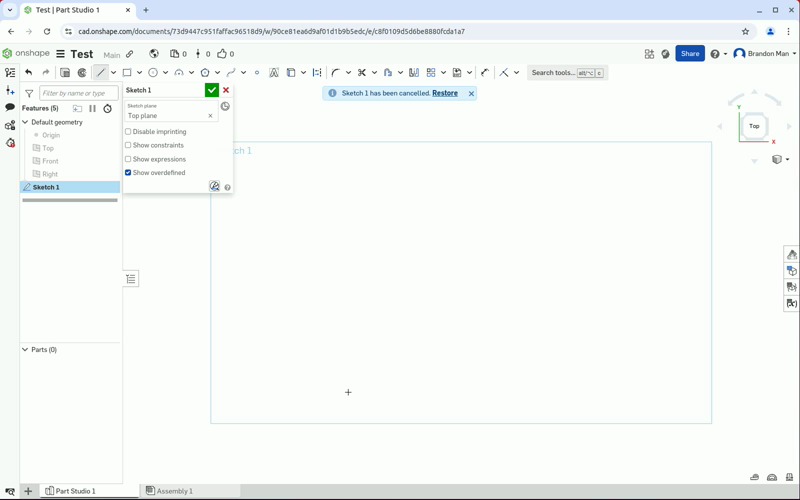
key_up(shift)
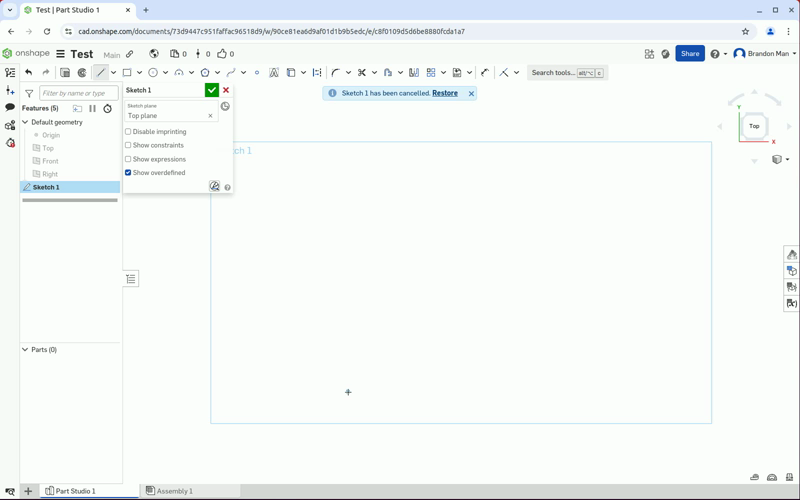
key_down(shift)
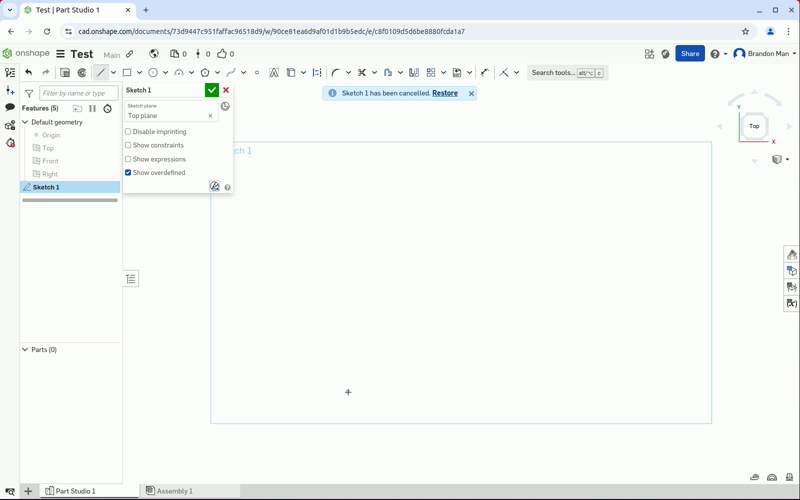
mouse_move(531, 391)
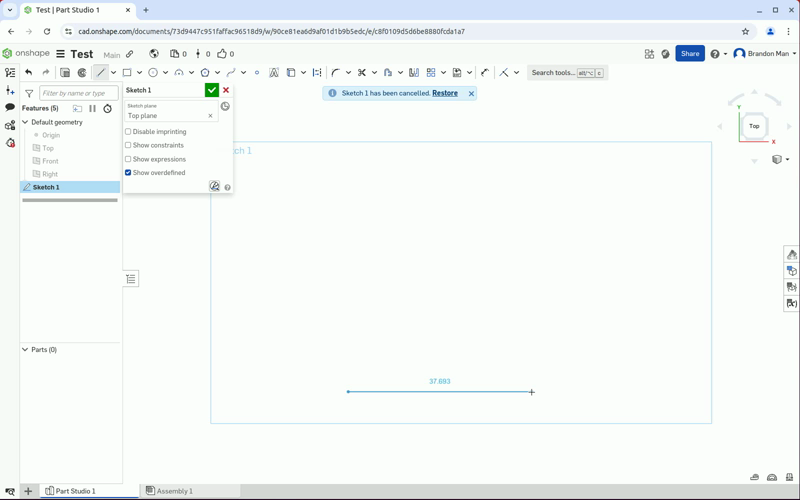
click(531, 391)
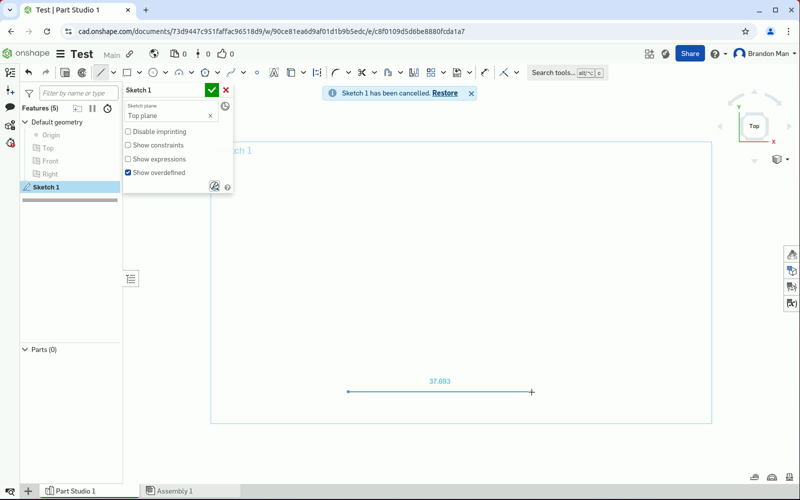
key_up(shift)
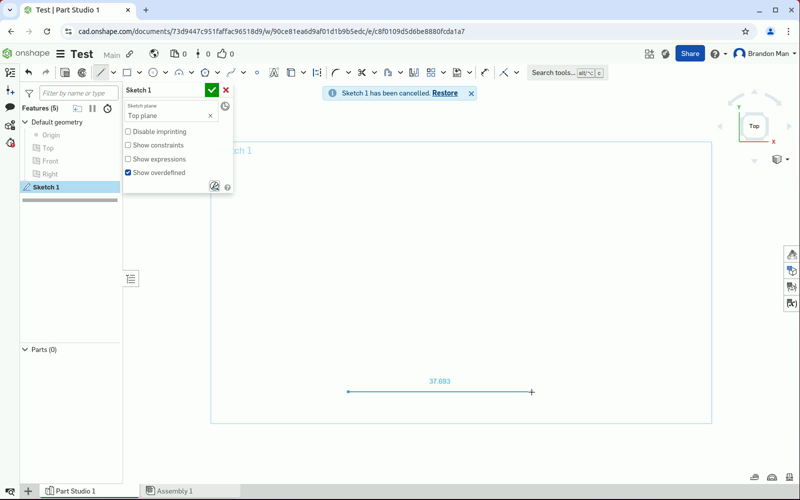
key_down(shift)
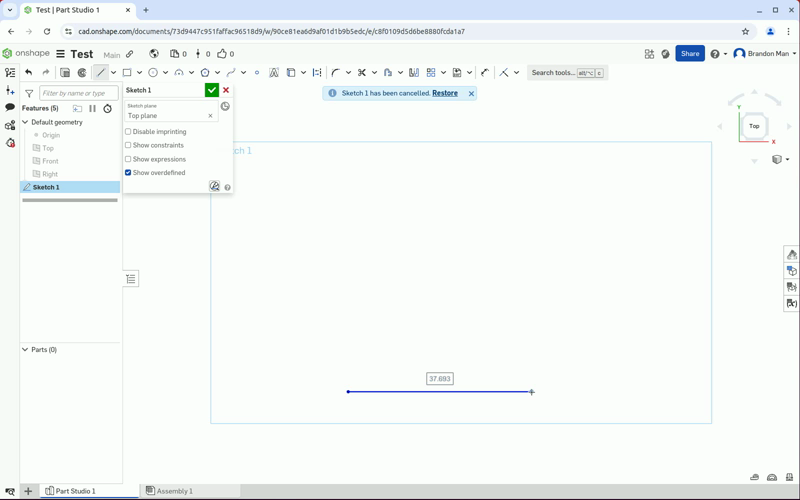
mouse_move(531, 208)
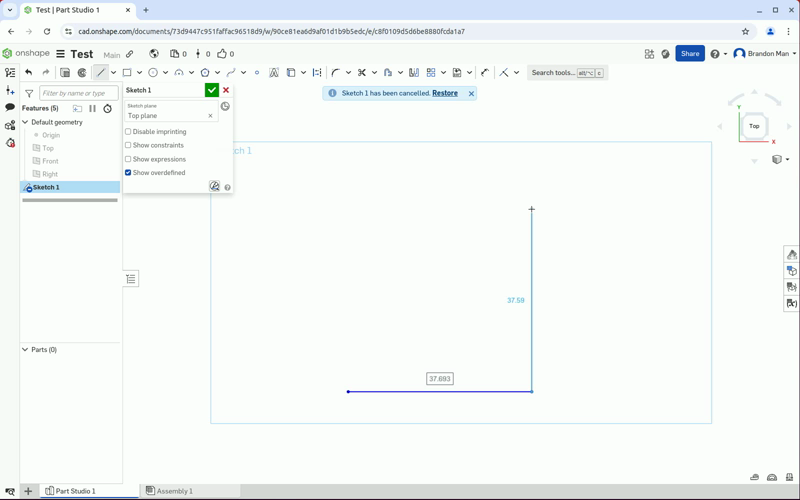
click(531, 208)
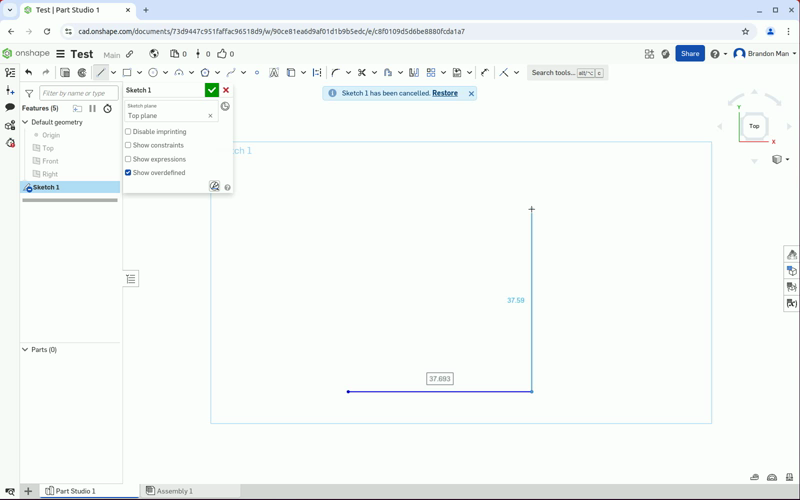
key_up(shift)
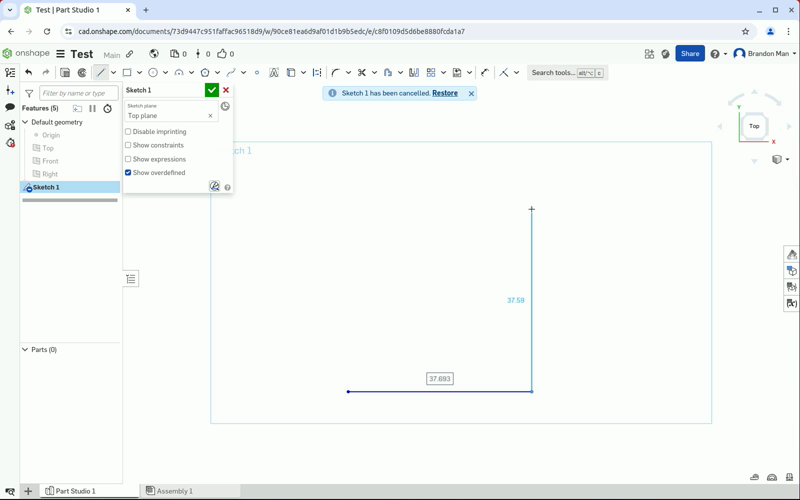
key_down(shift)
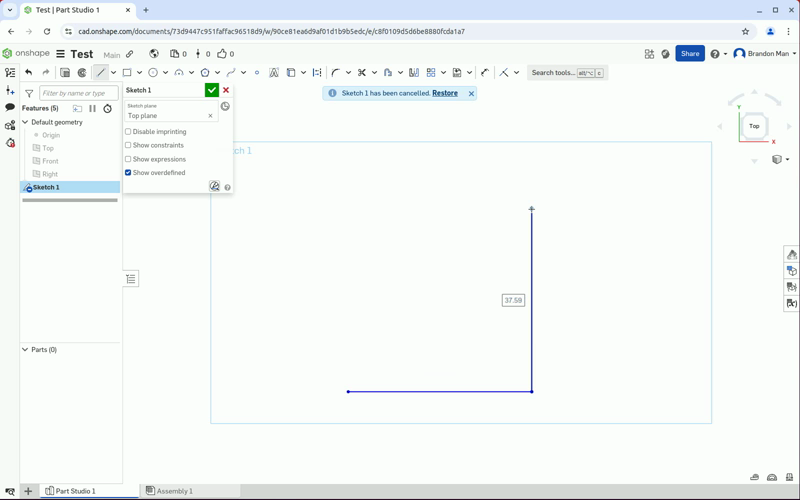
mouse_move(348, 208)
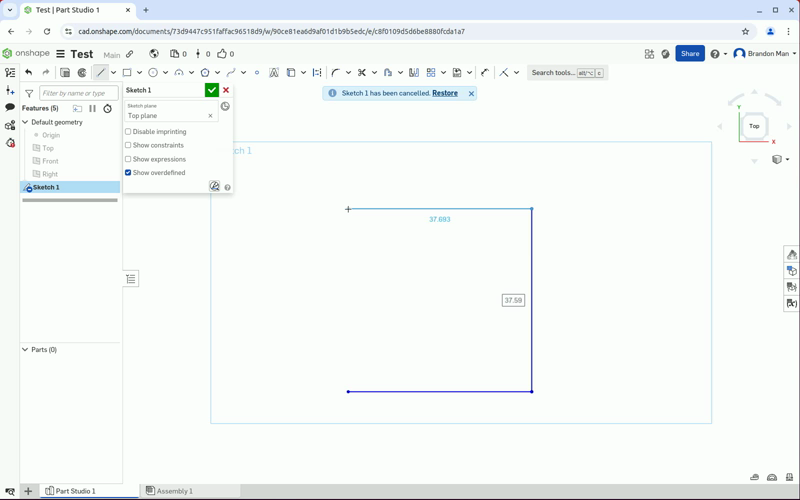
click(348, 208)
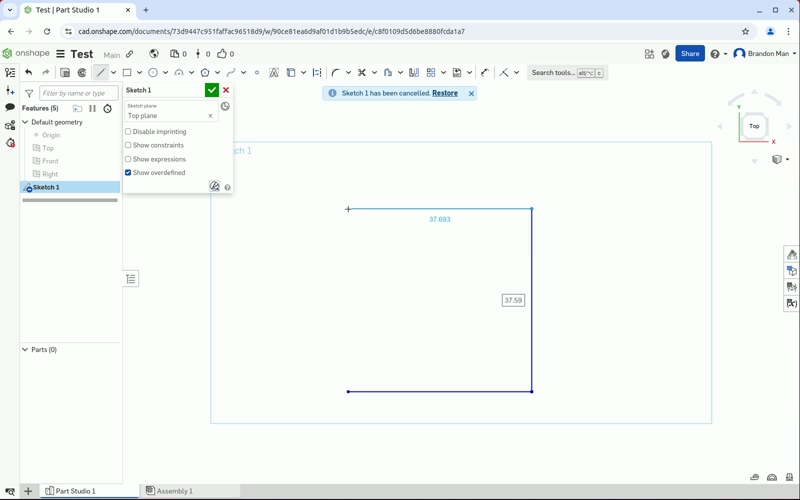
key_up(shift)
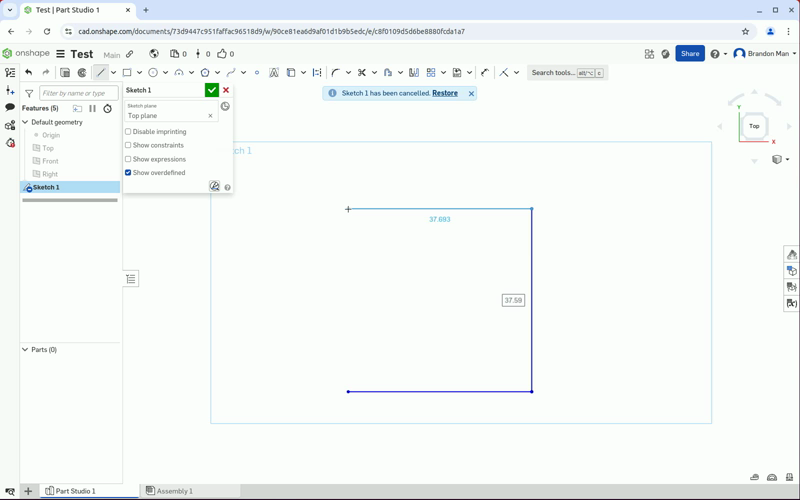
key_down(shift)
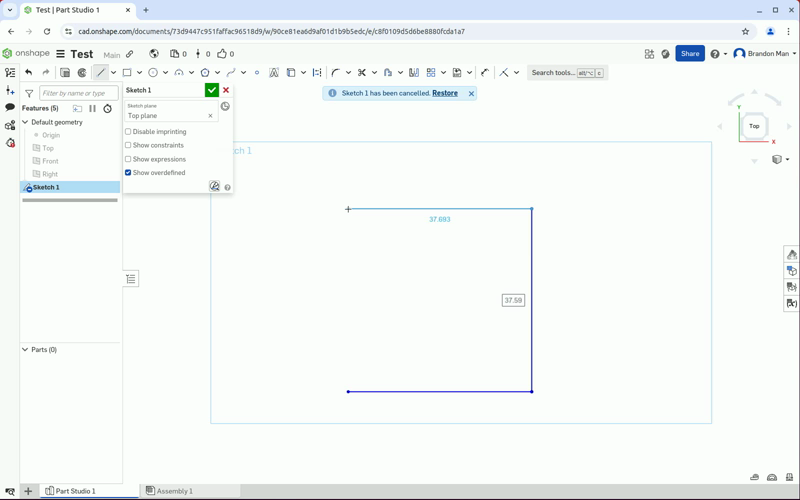
mouse_move(348, 391)
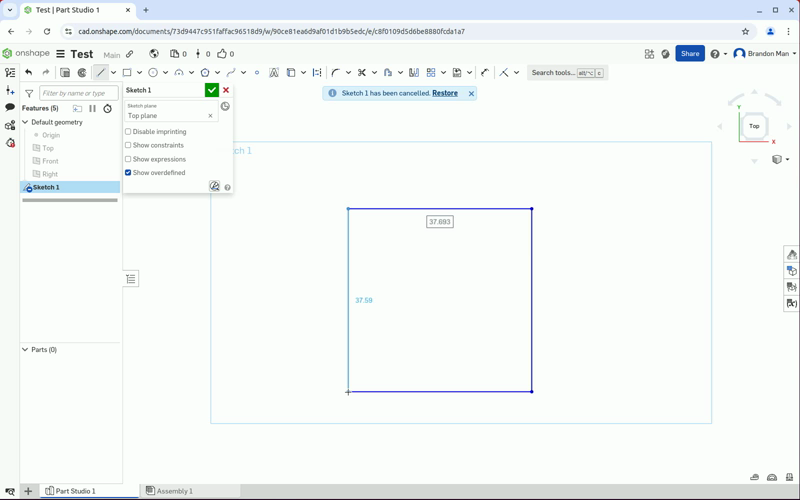
key_up(shift)
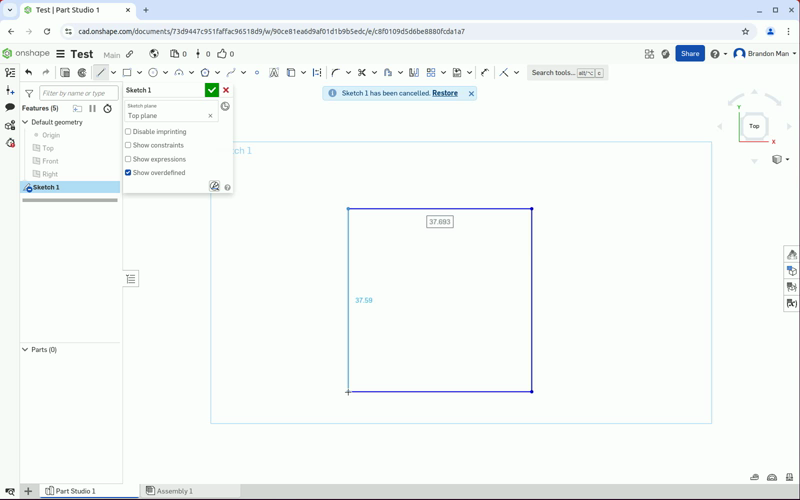
click(348, 391)
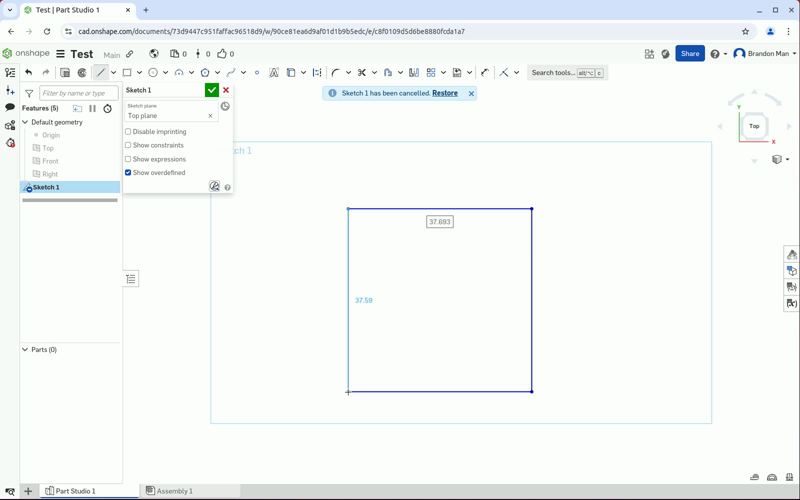
key(esc)
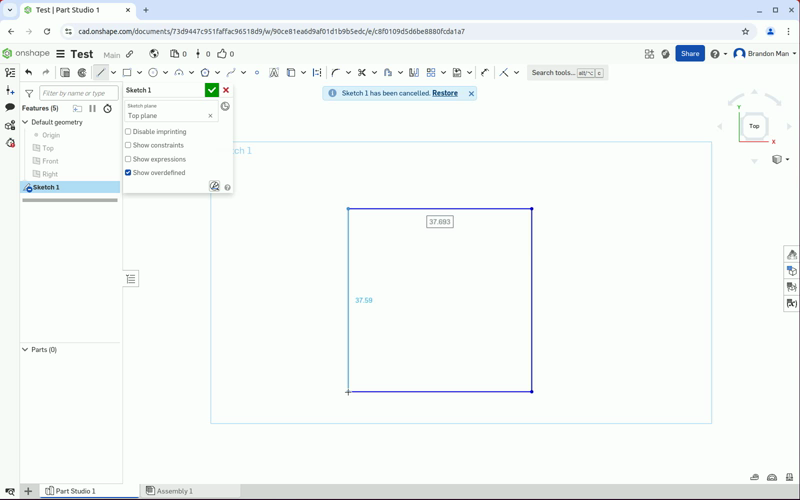
mouse_move(385, 276)
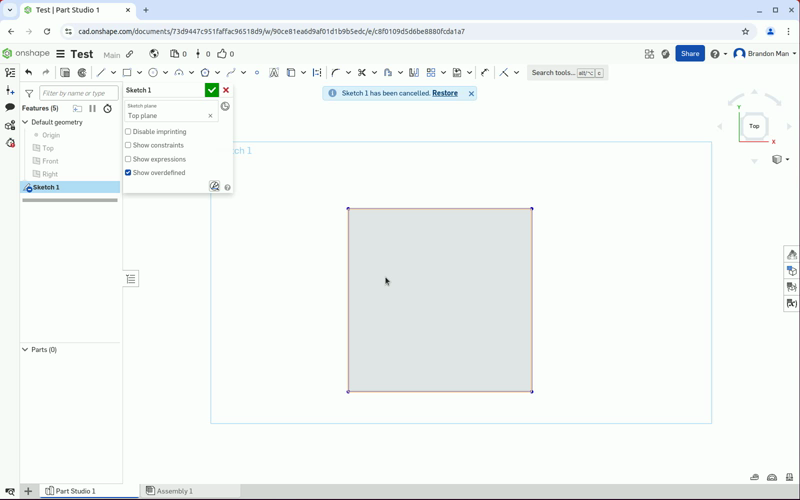
click(385, 276)
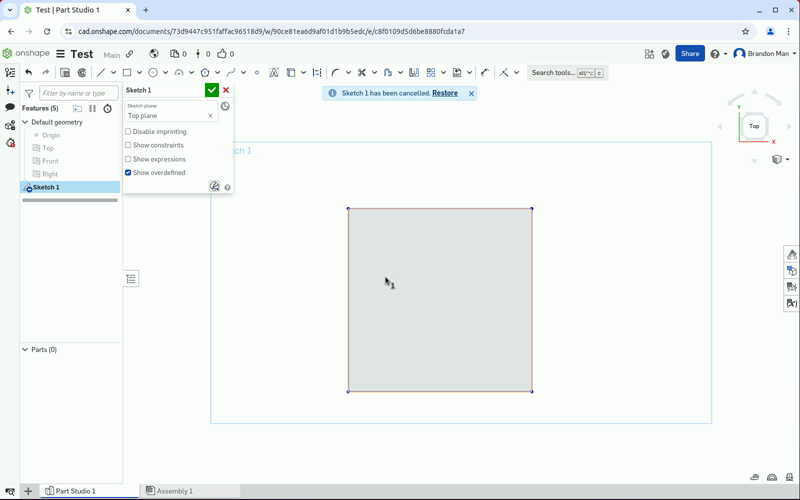
mouse_move(73, 352)
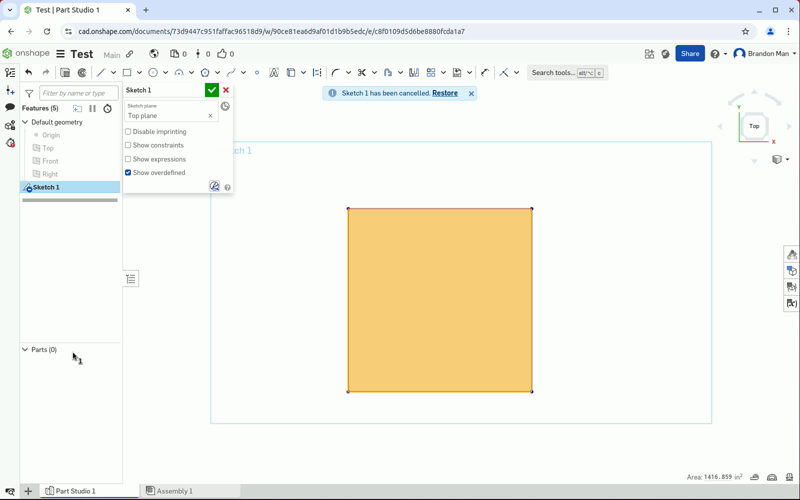
key(shift+y)
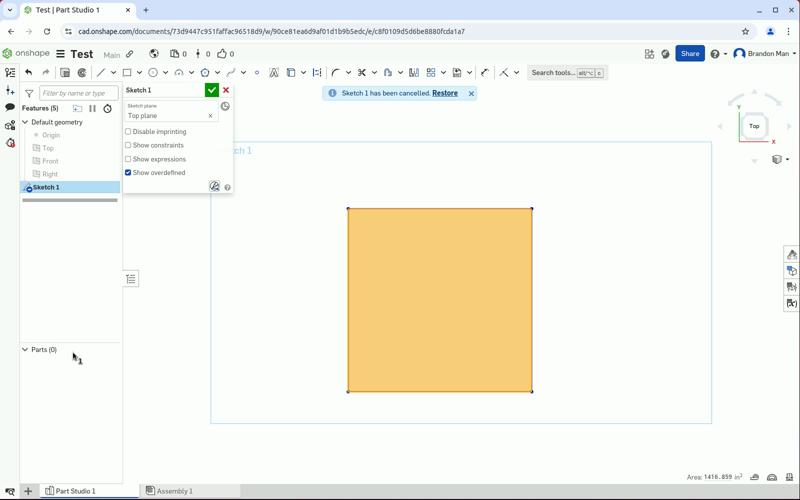
key(shift+e)
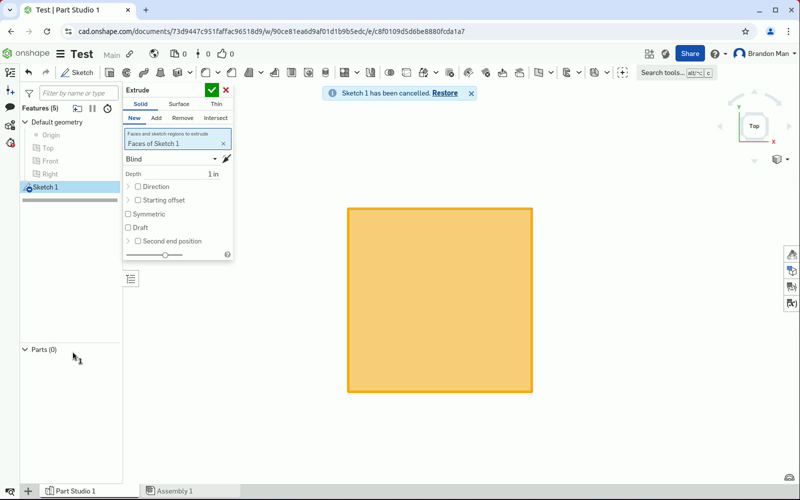
mouse_move(143, 106)
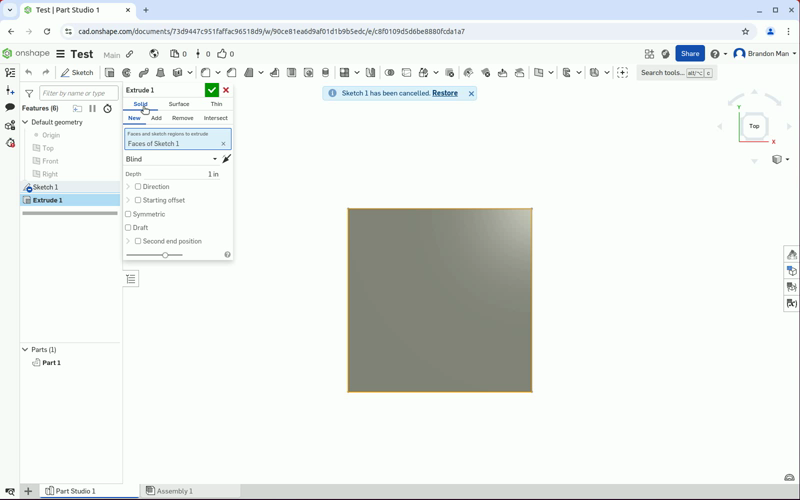
click(143, 106)
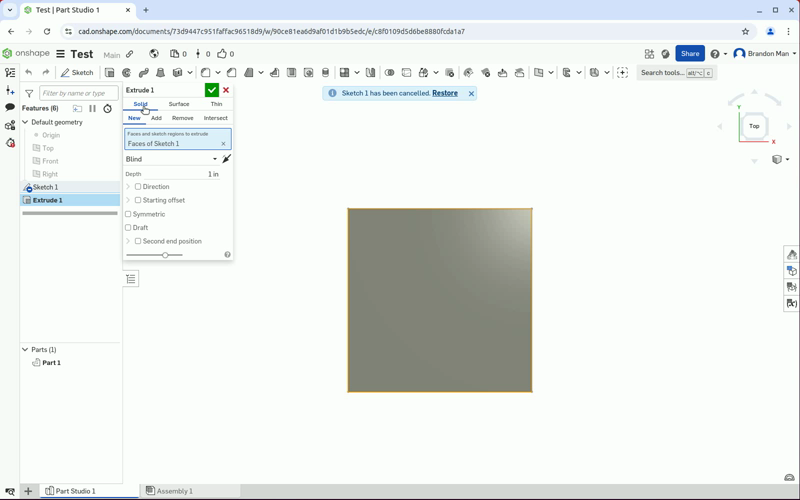
mouse_move(137, 120)
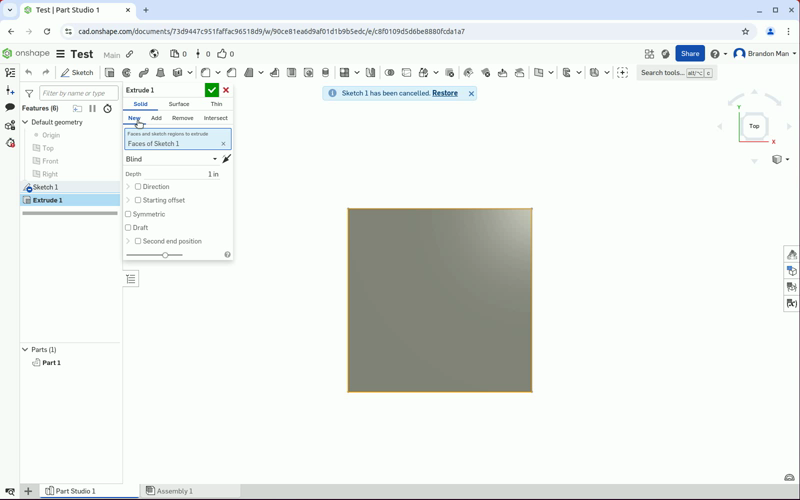
click(137, 120)
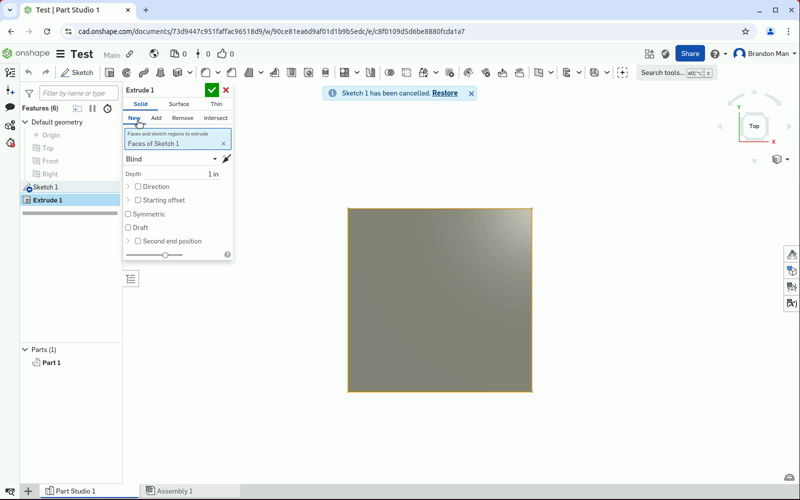
key(tab, 4)
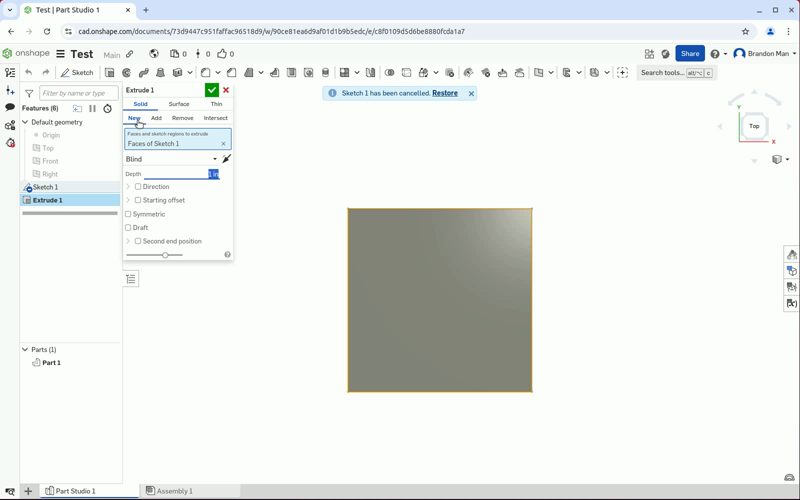
text(9.147)
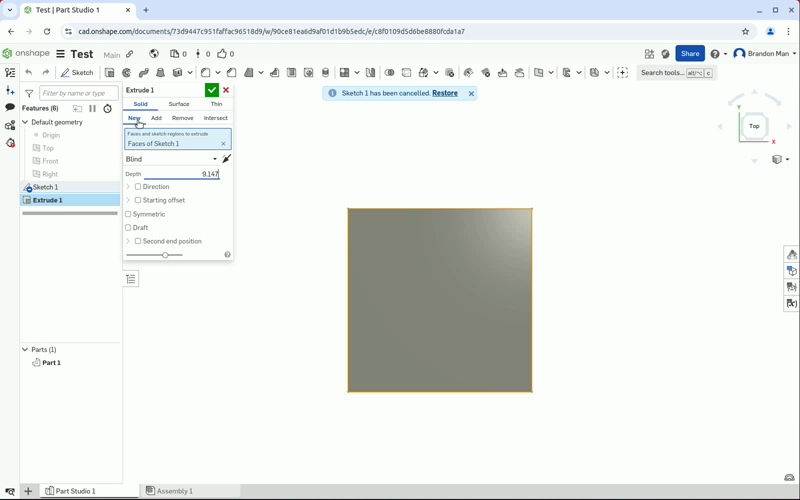
key(enter)
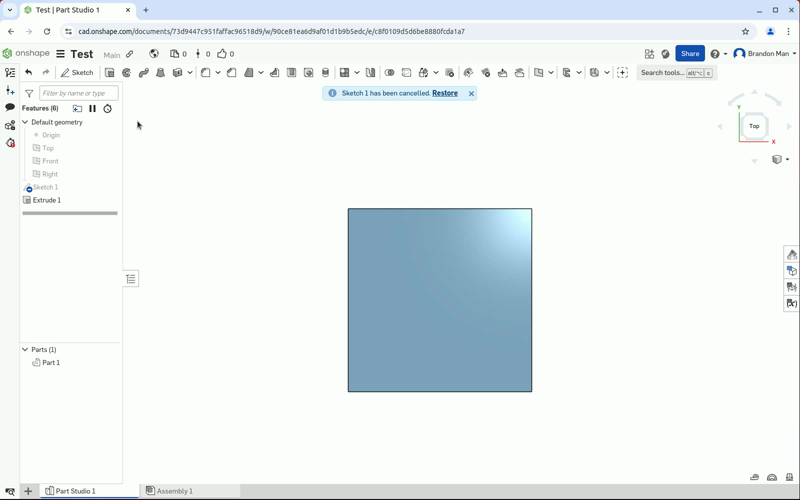
key(shift+h)
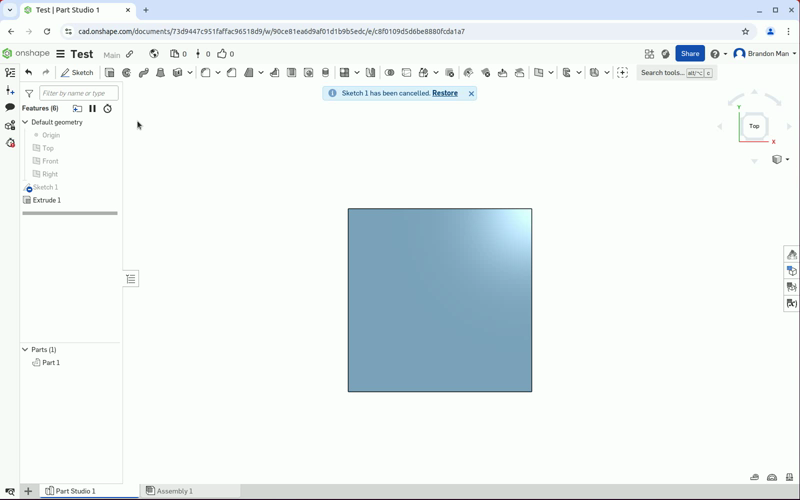
key(shift+h)
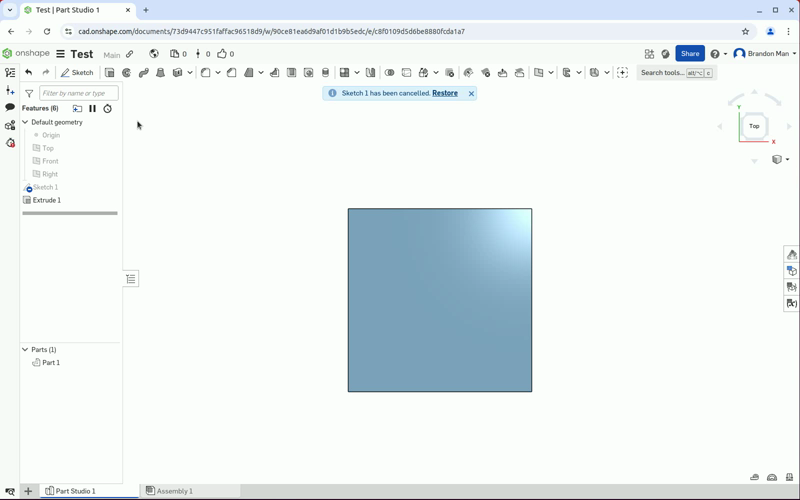
mouse_move(73, 189)
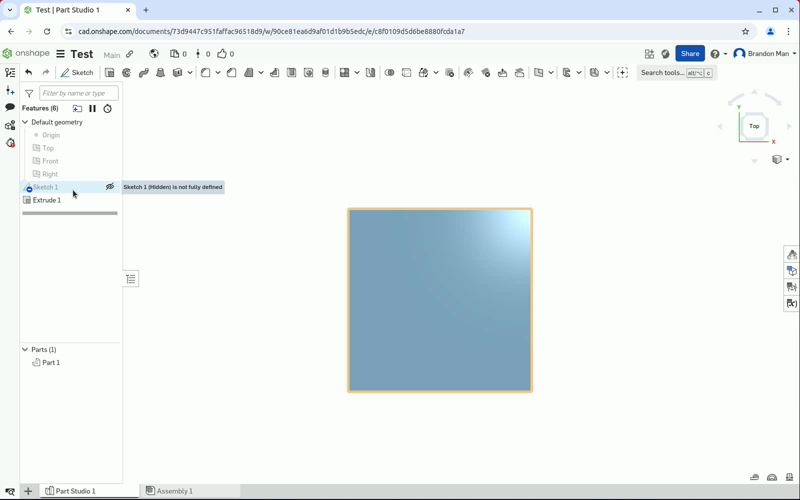
click(73, 189)
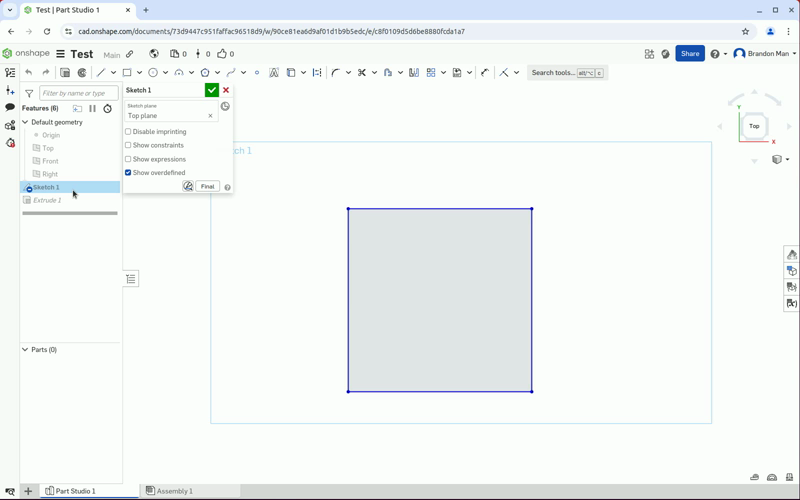
mouse_move(229, 92)
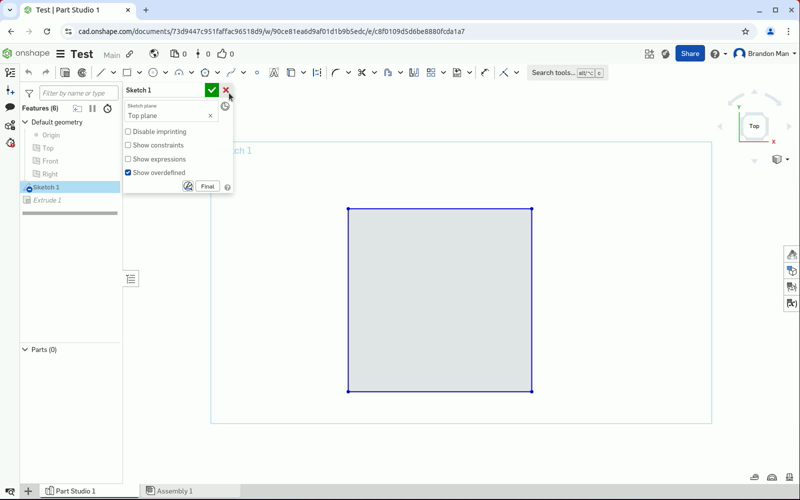
click(229, 92)
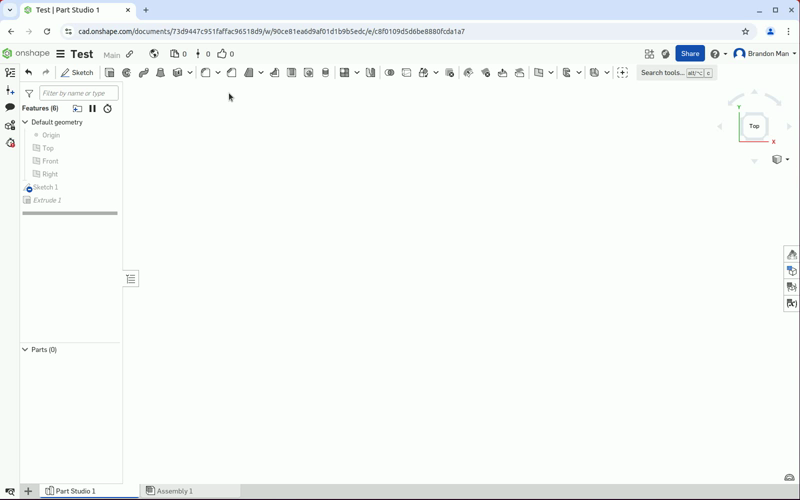
mouse_move(73, 352)
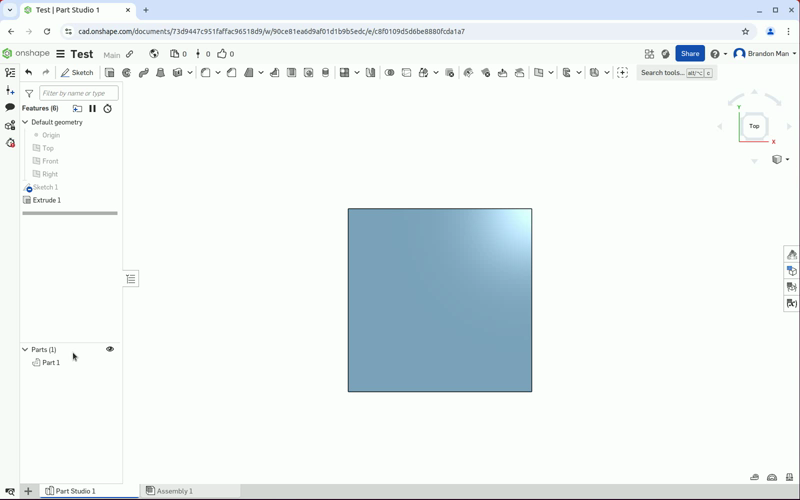
key(y)
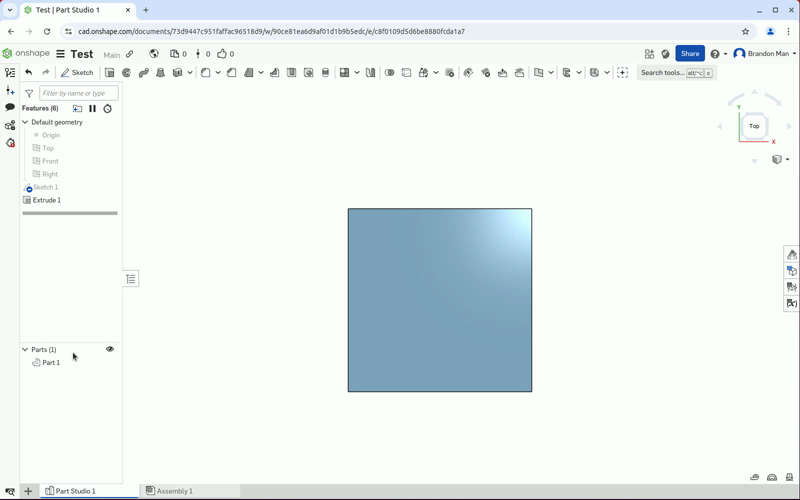
key(shift+p)
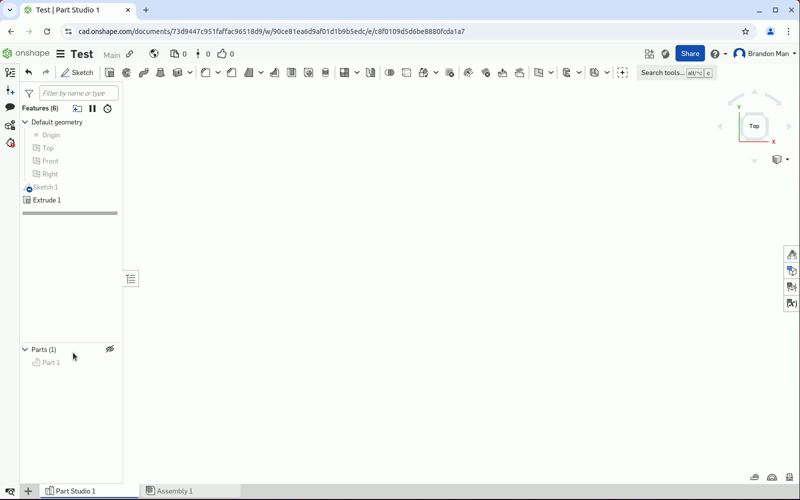
key(space)
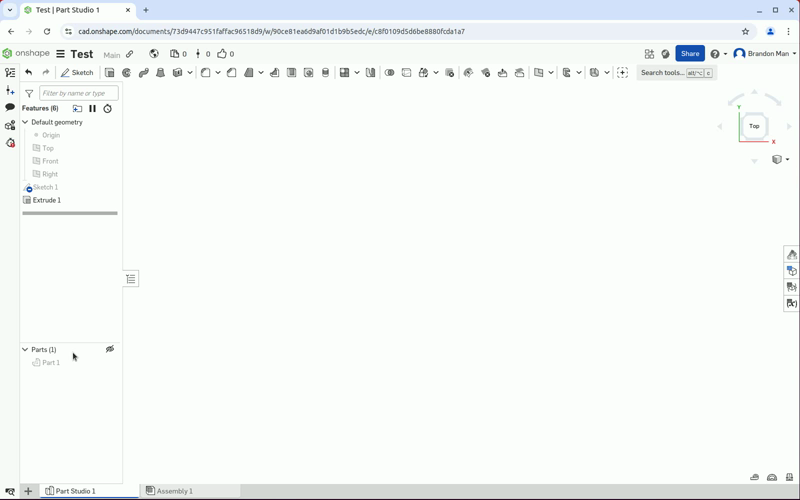
key_down(shift)
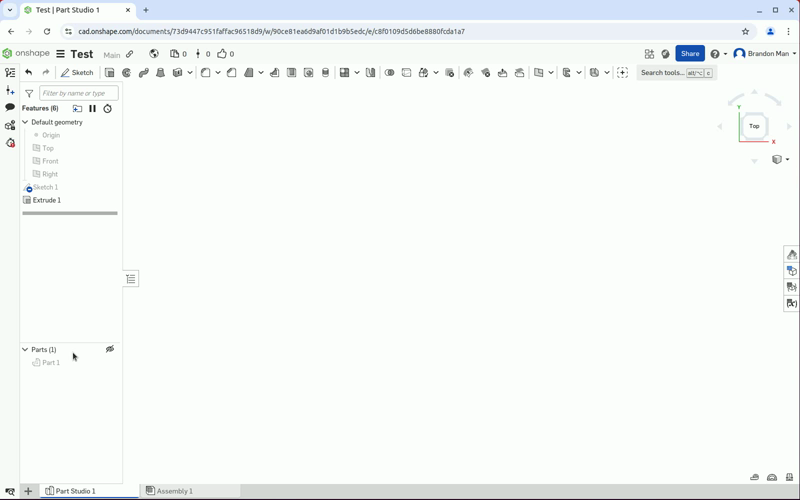
key(up)
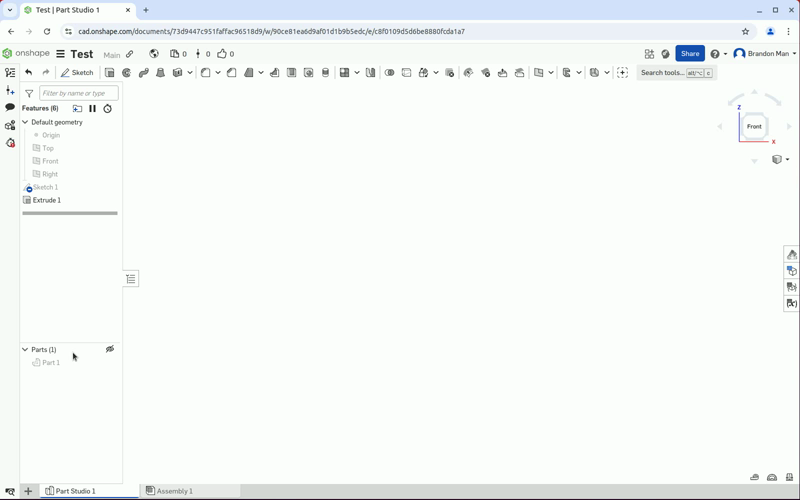
key_up(shift)
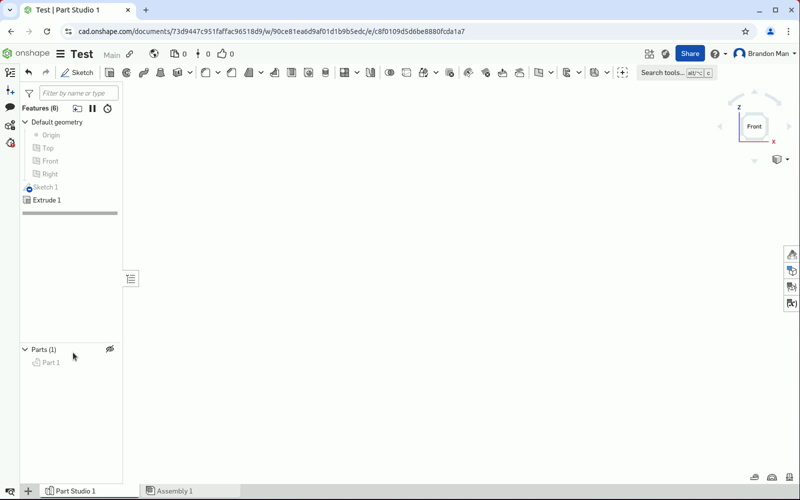
key(space)
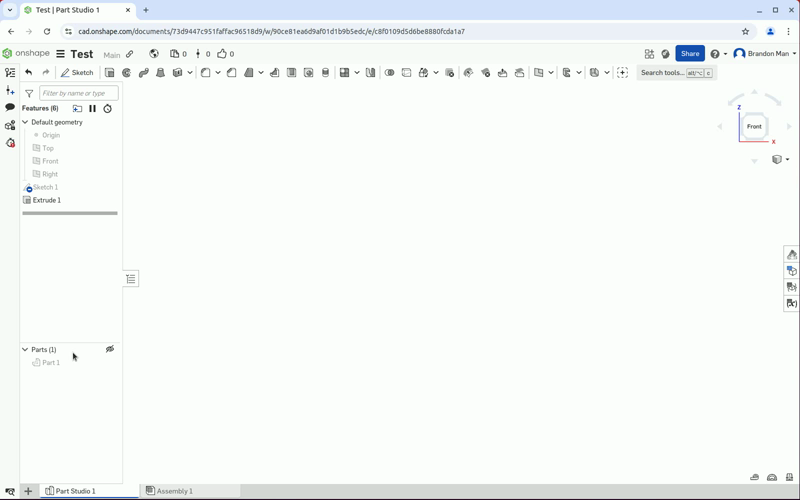
key_down(shift)
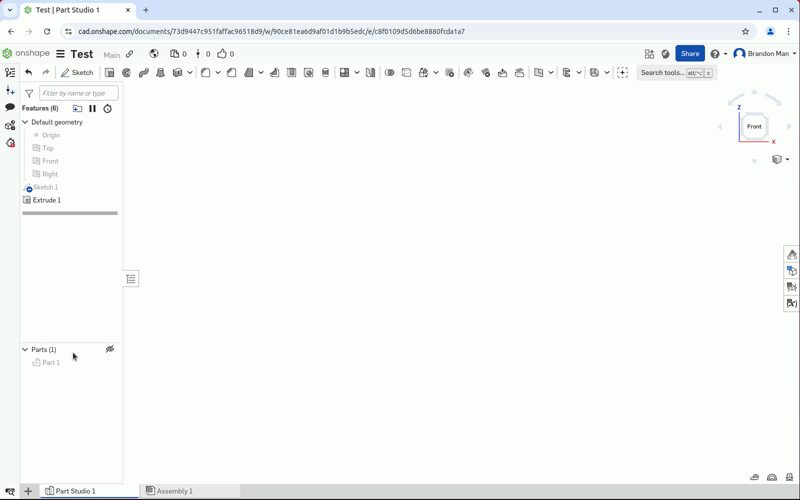
key(left)
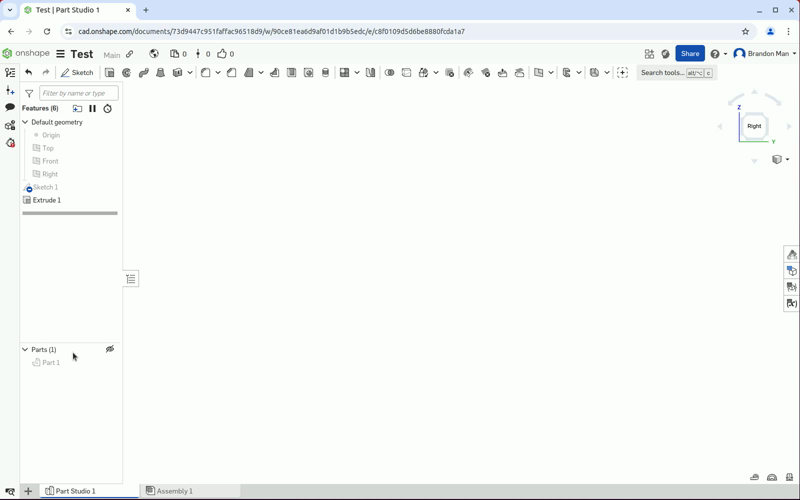
key_up(shift)
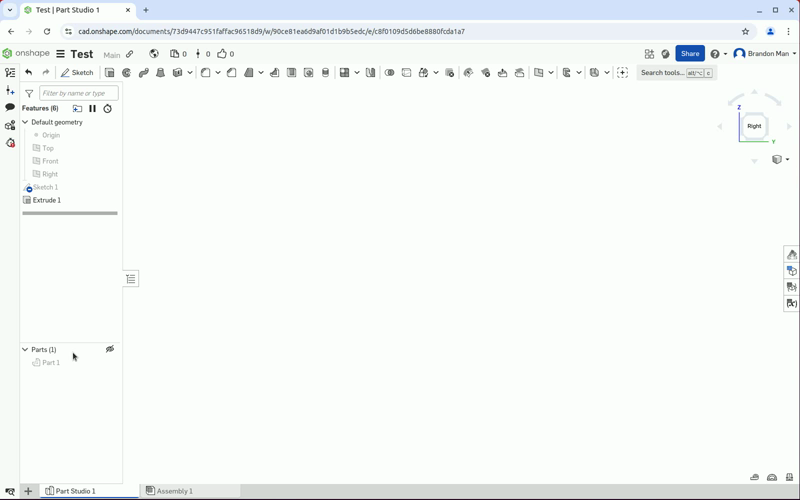
mouse_move(73, 352)
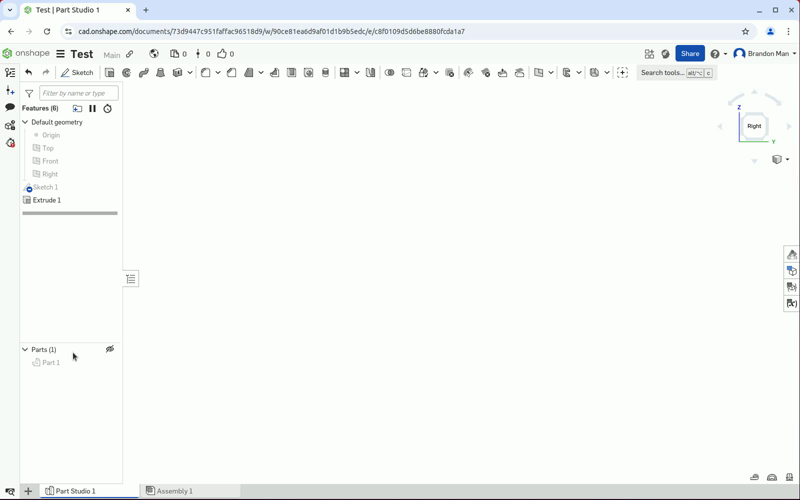
key(shift+y)
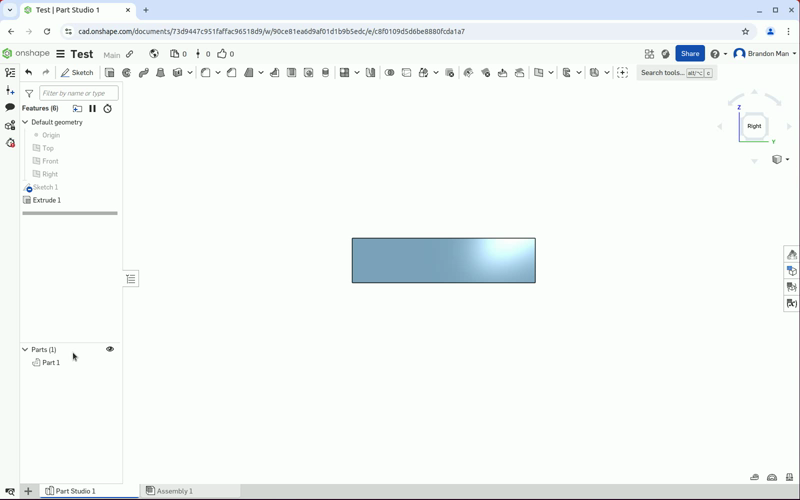
mouse_move(541, 75)
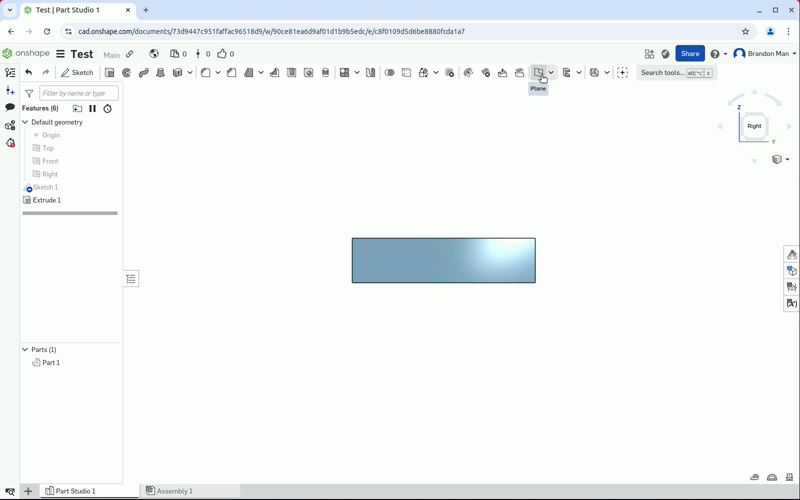
click(541, 75)
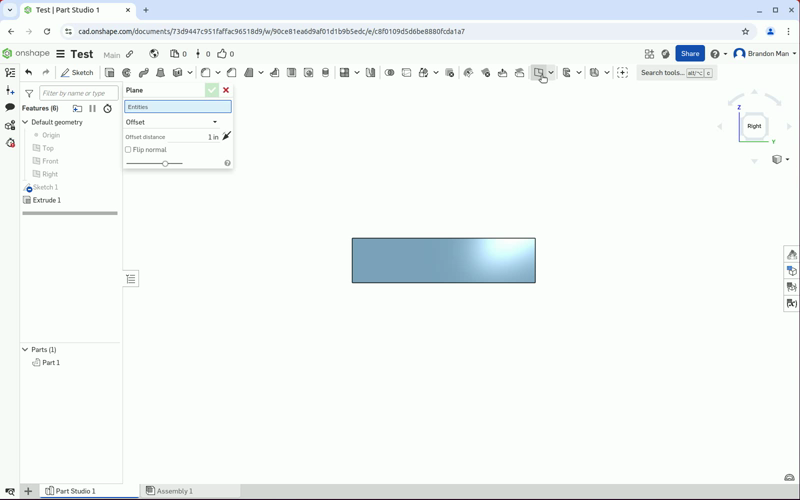
mouse_move(73, 176)
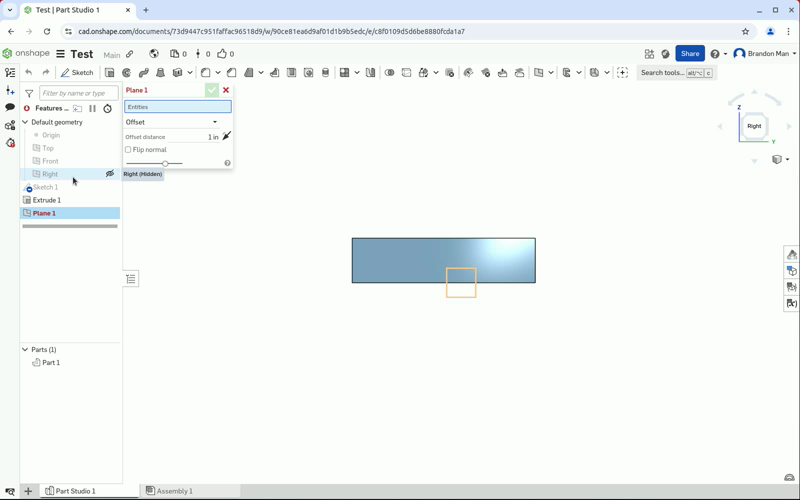
click(73, 176)
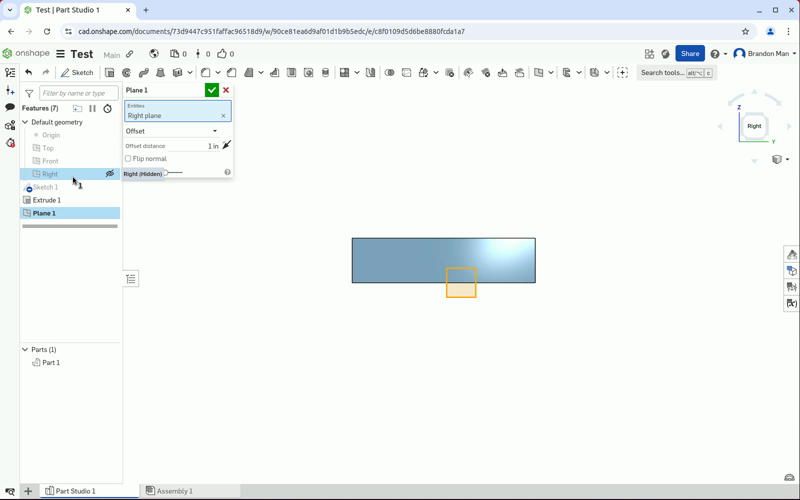
key(tab, 2)
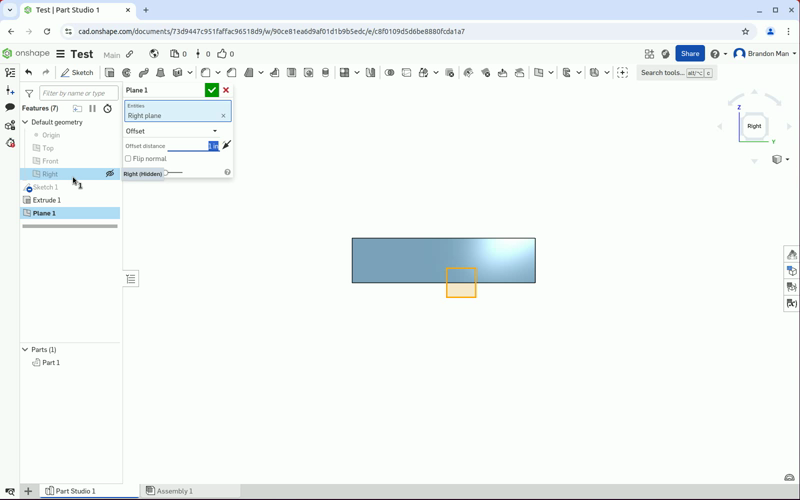
text(23.108)
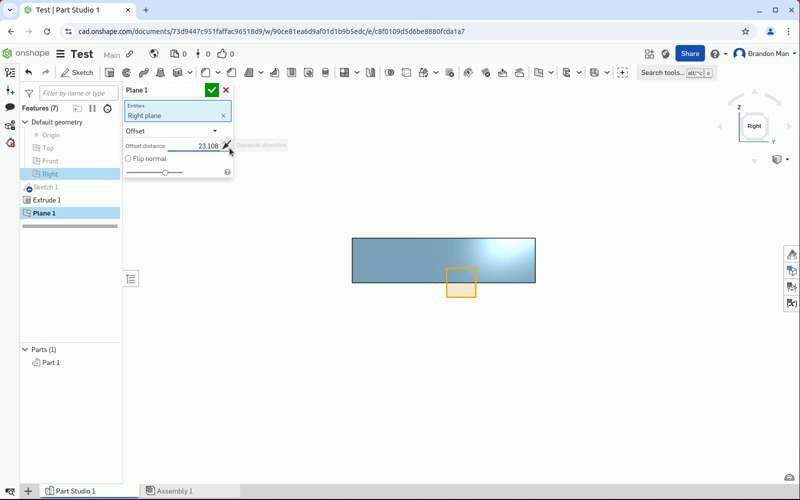
mouse_move(229, 147)
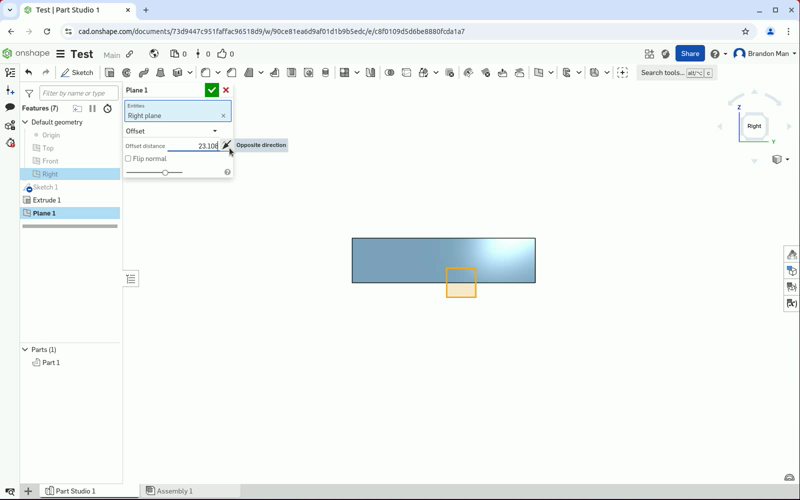
click(229, 147)
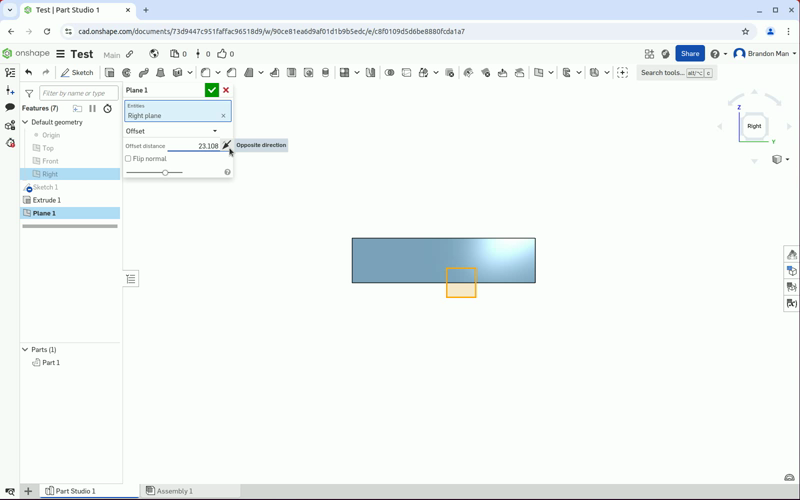
key(enter, 2)
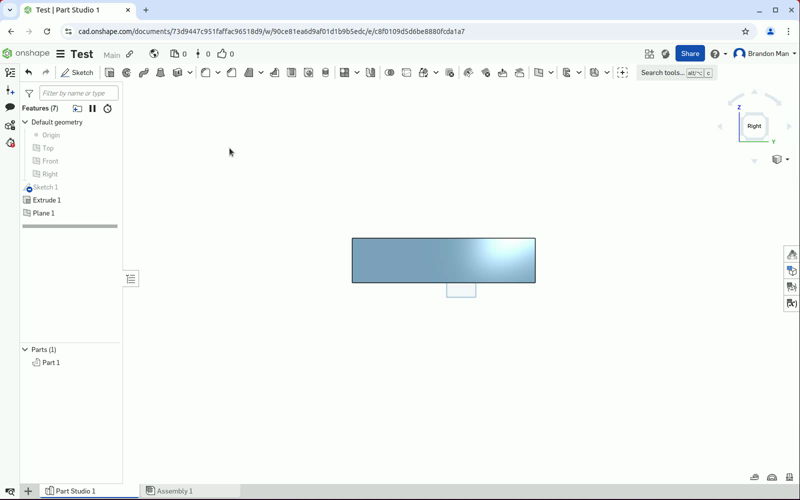
key(shift+s)
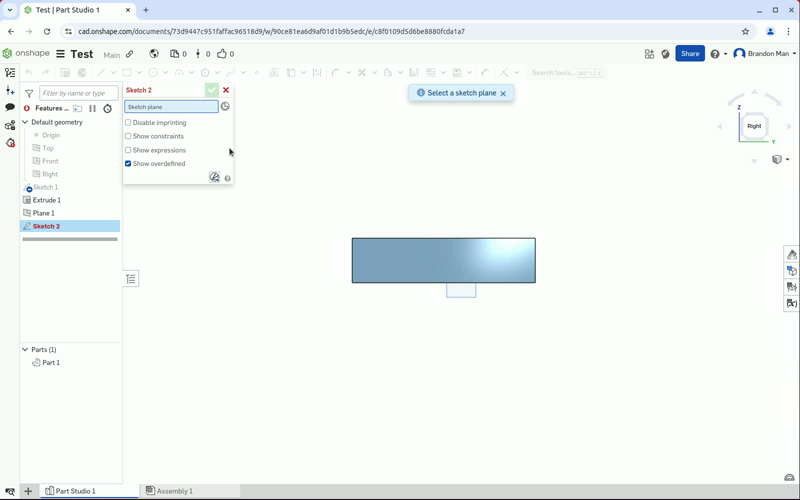
mouse_move(73, 215)
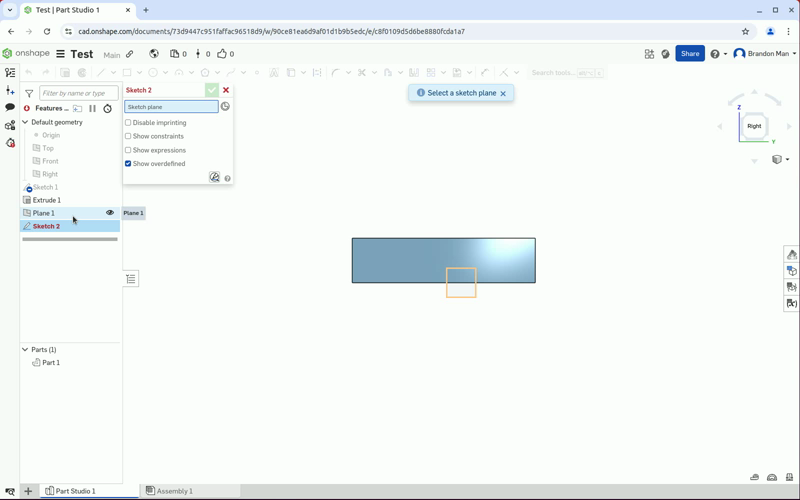
click(73, 215)
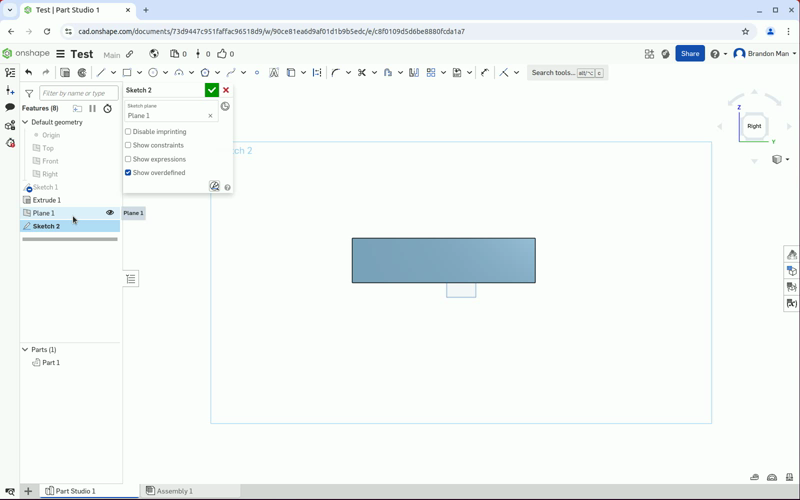
mouse_move(73, 352)
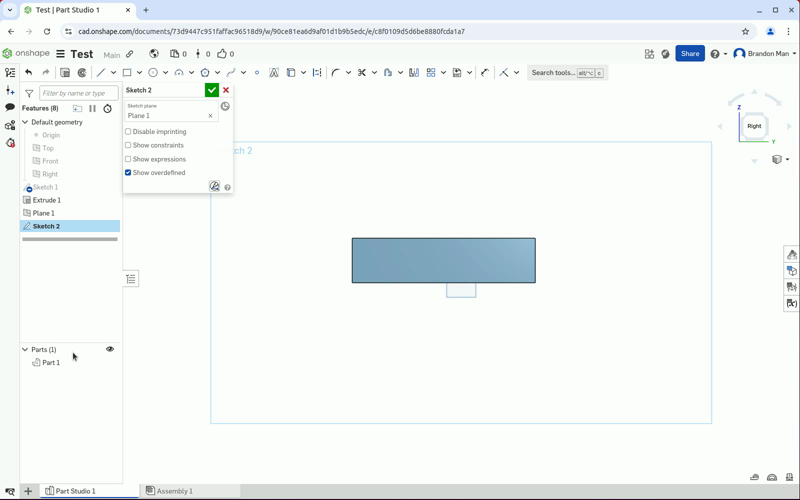
key(y)
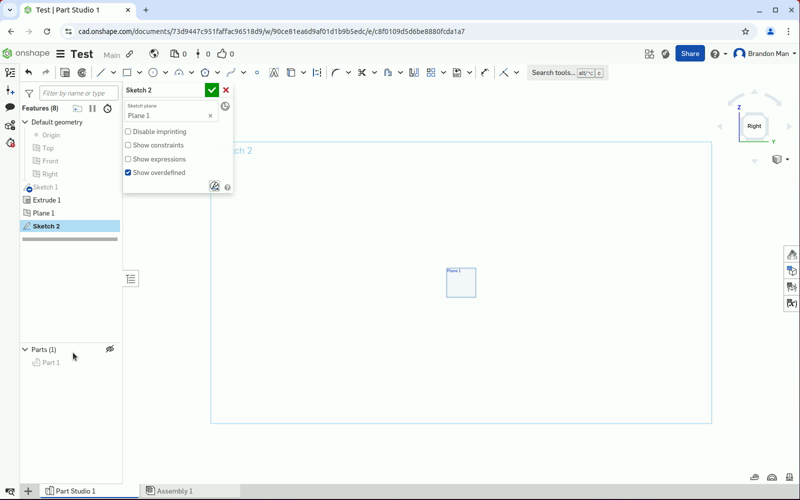
key(c)
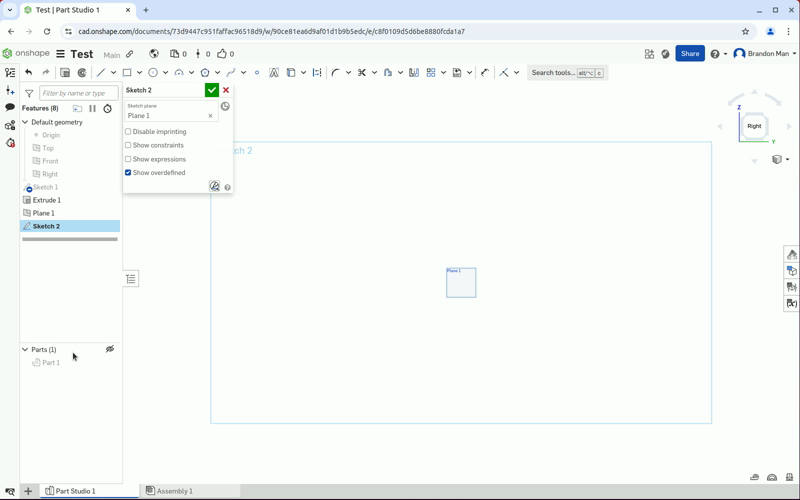
key_down(shift)
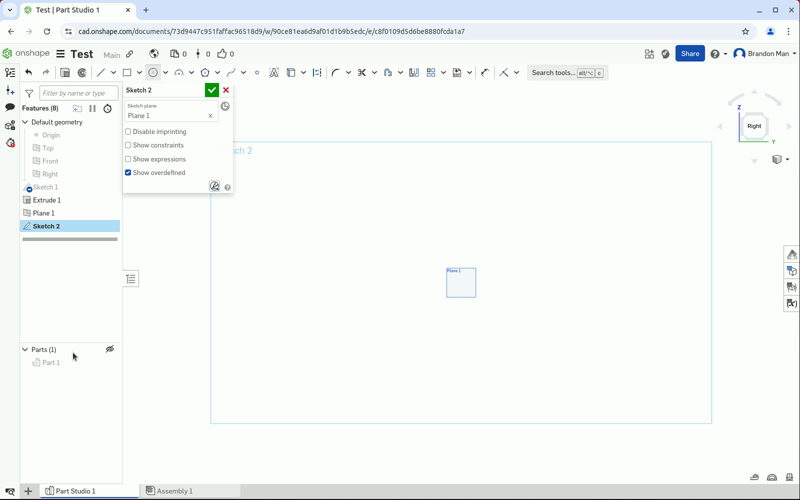
mouse_move(389, 260)
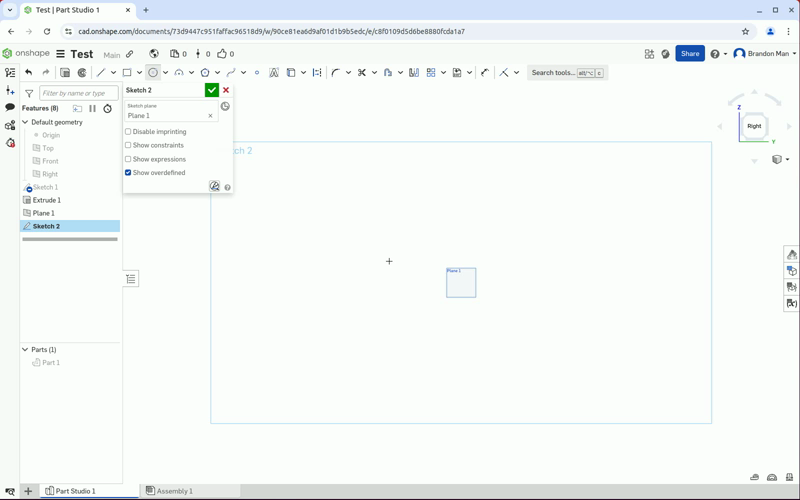
click(389, 260)
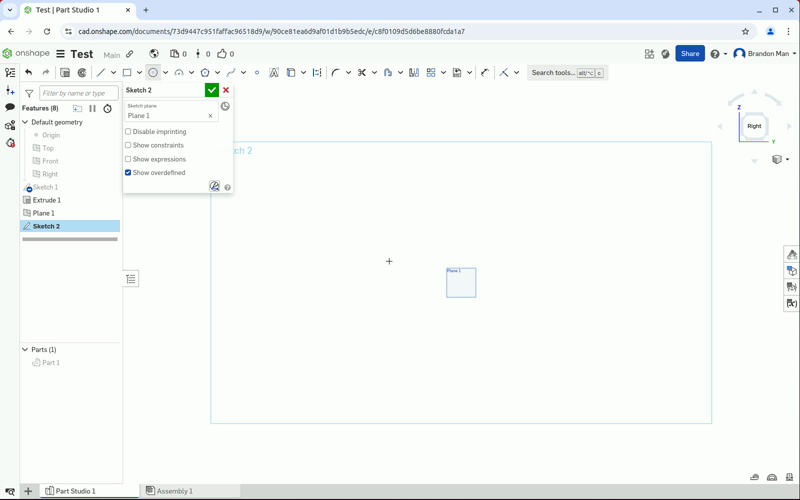
key_up(shift)
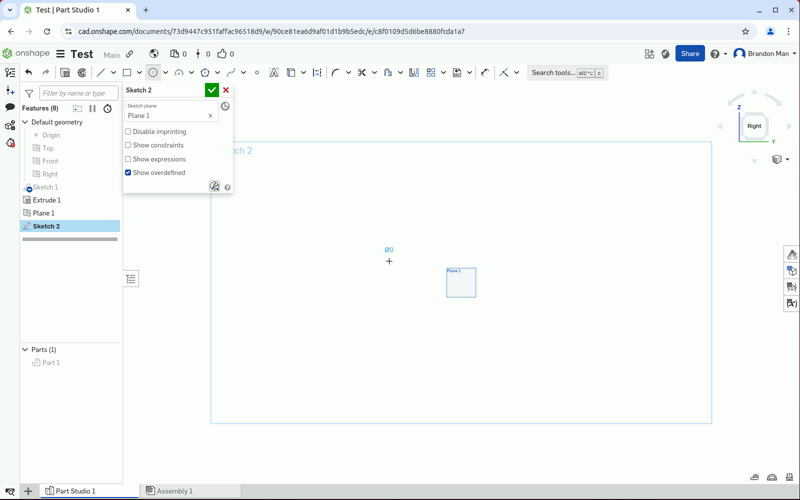
mouse_move(401, 260)
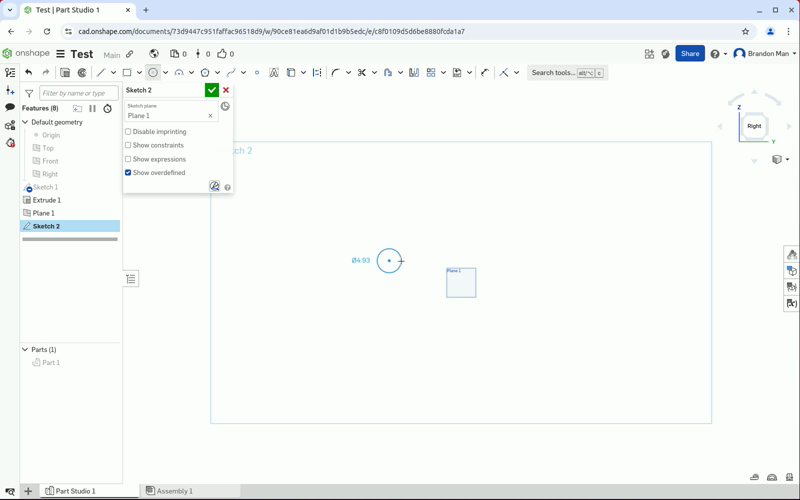
click(401, 260)
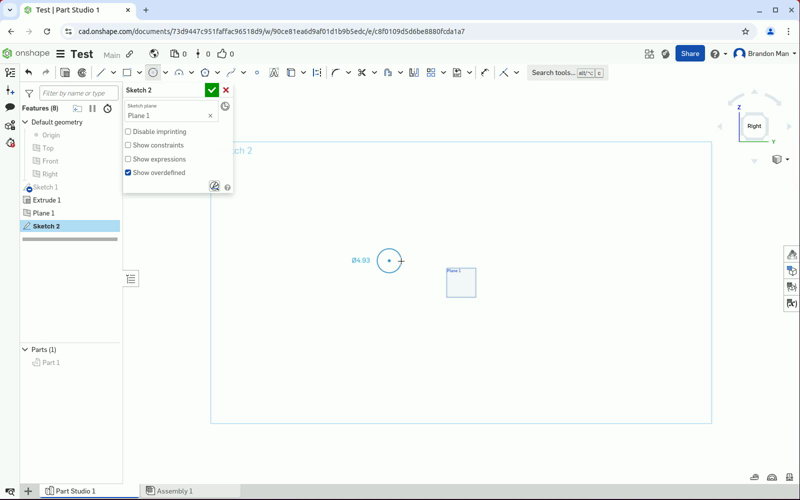
key(esc)
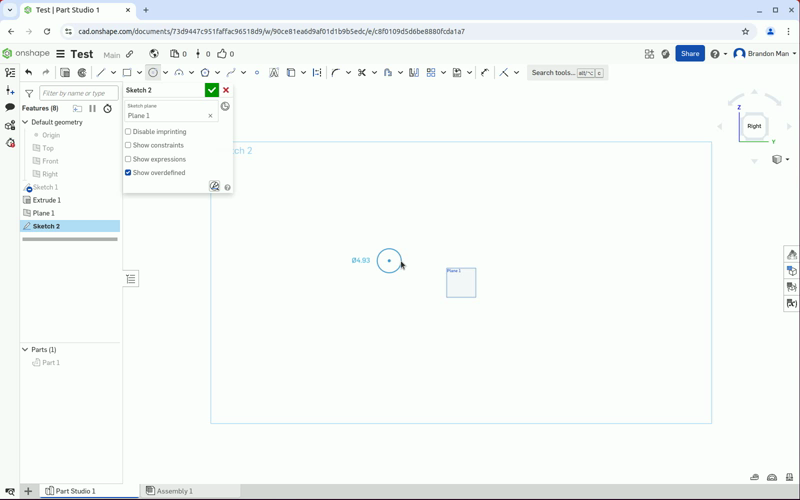
mouse_move(384, 254)
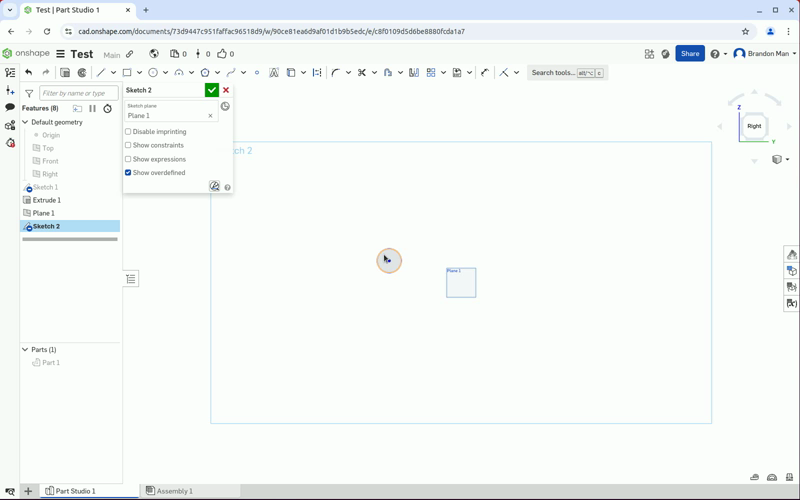
scroll(6)
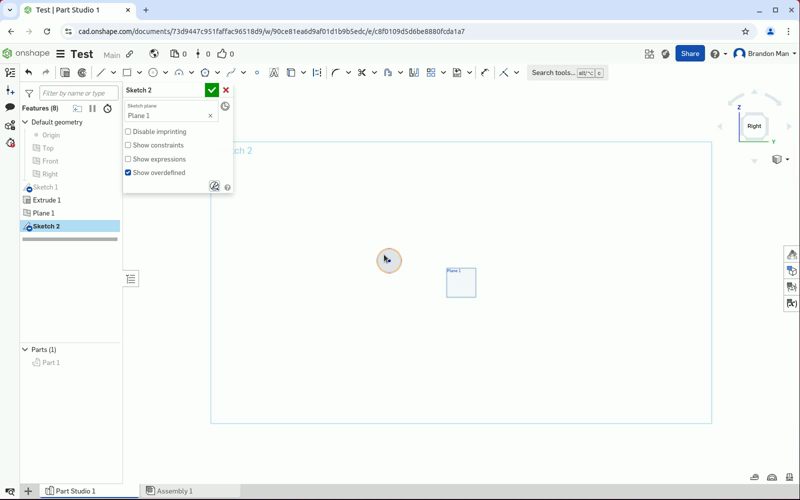
scroll(6)
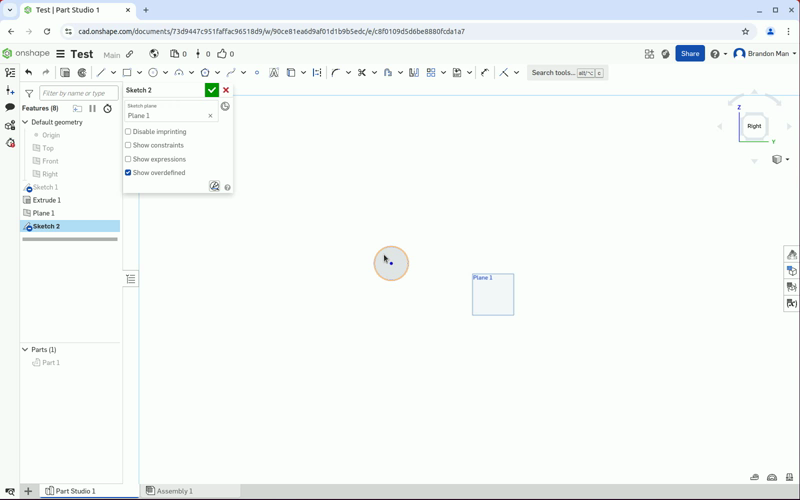
scroll(6)
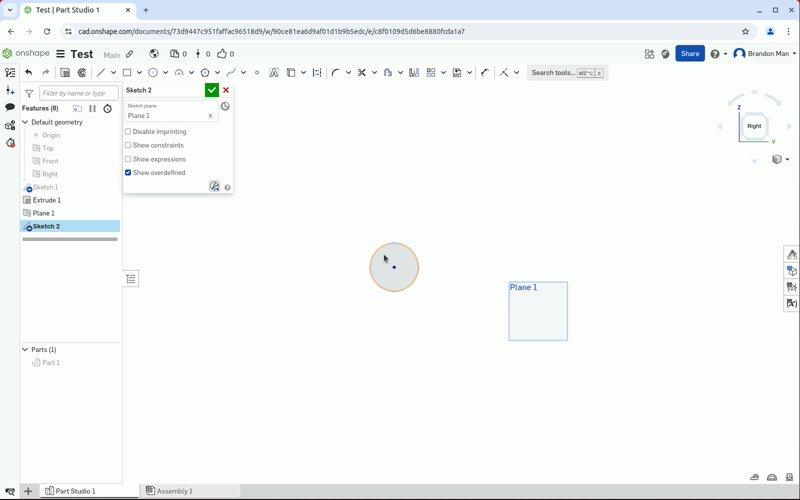
scroll(6)
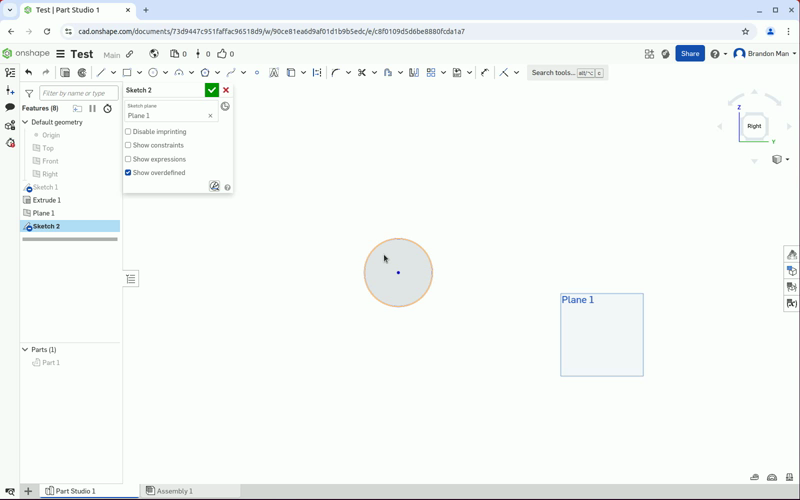
scroll(6)
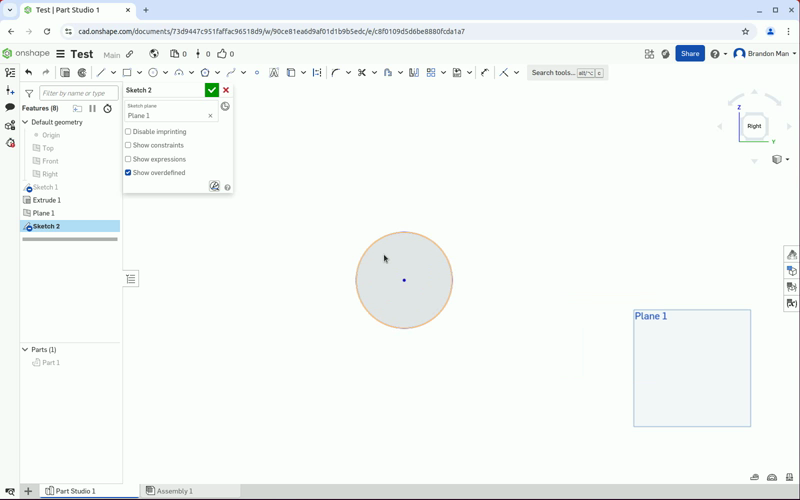
scroll(6)
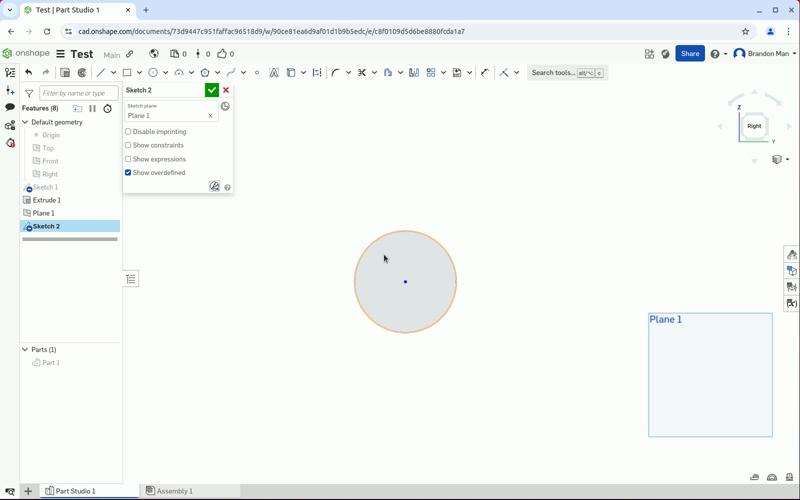
scroll(6)
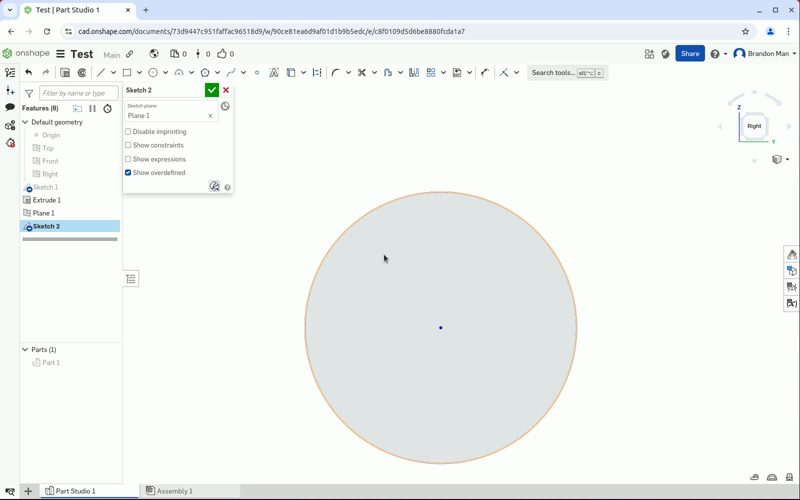
click(384, 254)
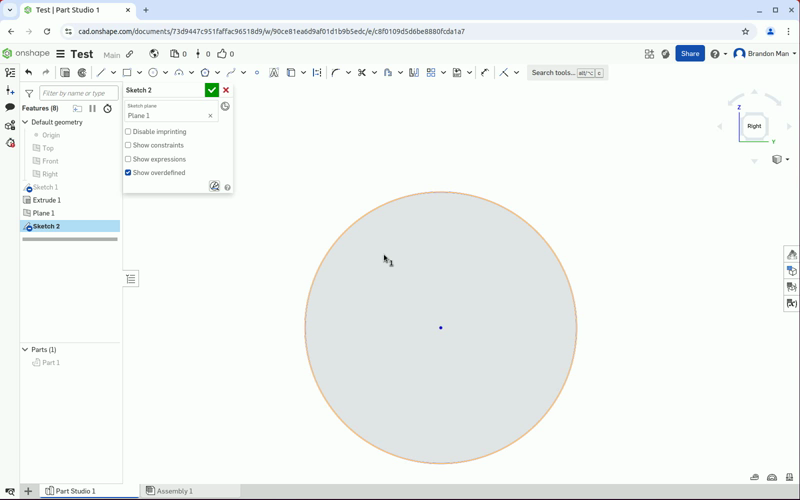
scroll(-6)
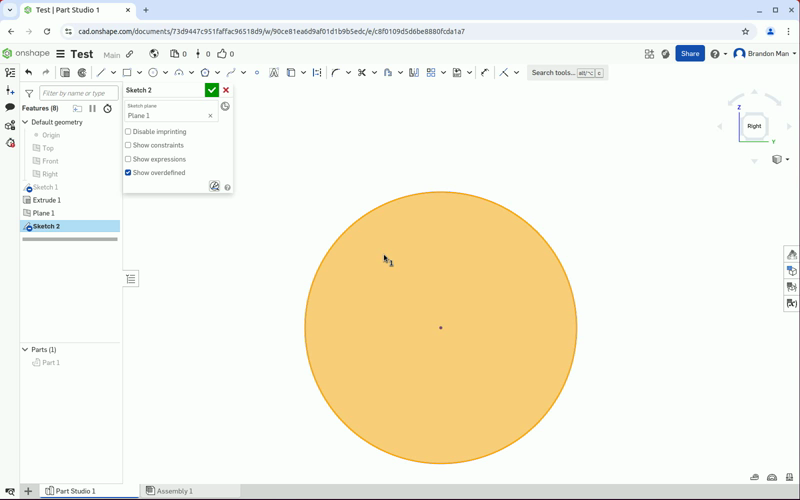
scroll(-6)
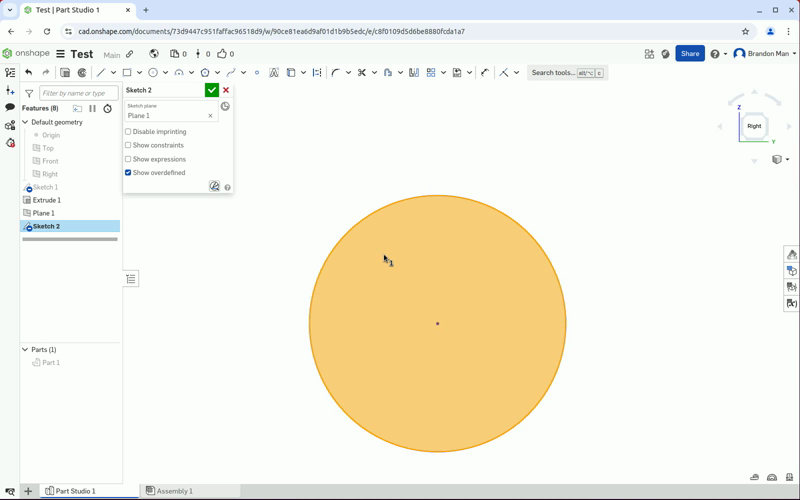
scroll(-6)
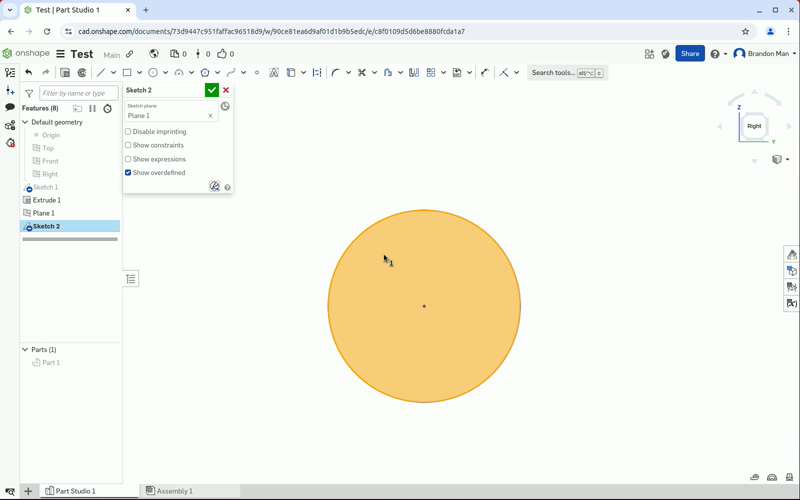
scroll(-6)
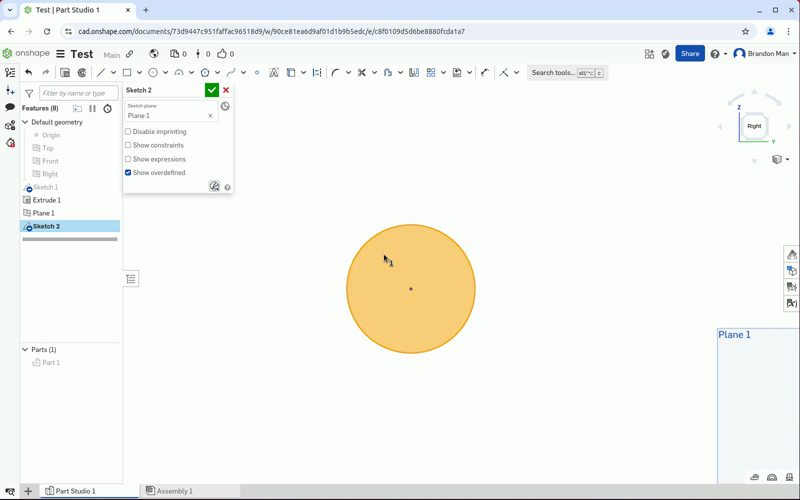
scroll(-6)
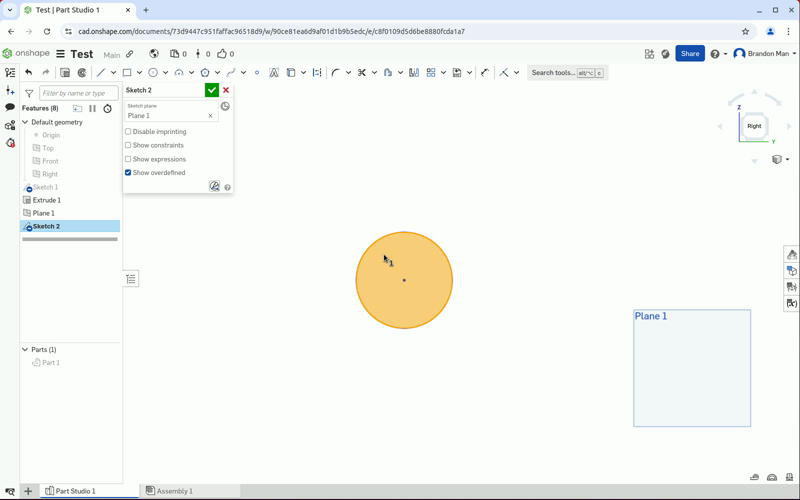
scroll(-6)
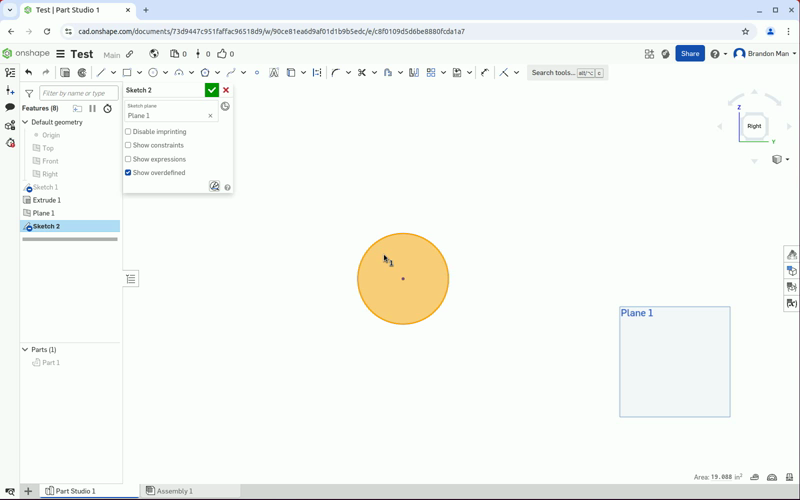
scroll(-6)
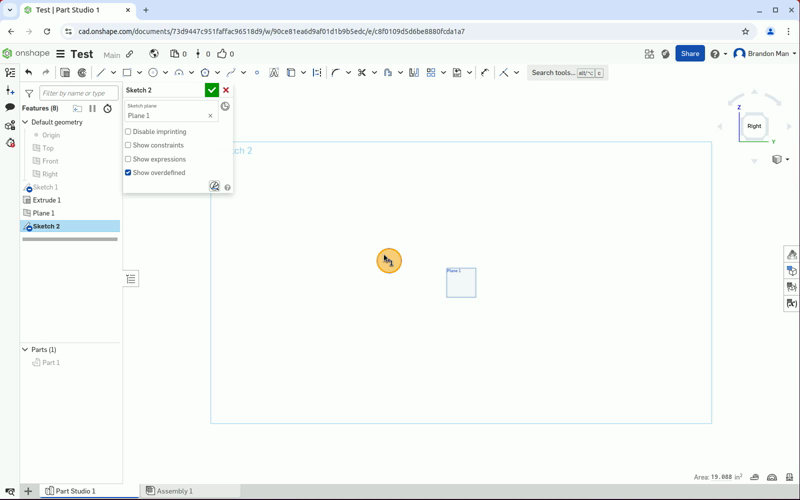
mouse_move(73, 352)
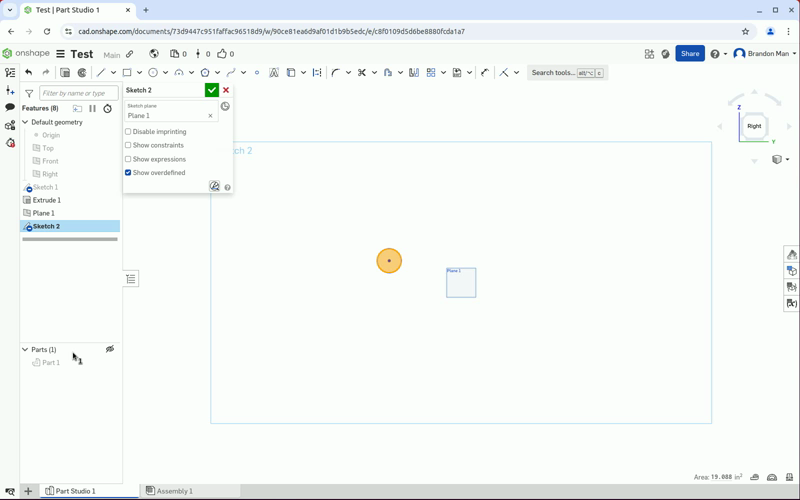
key(shift+y)
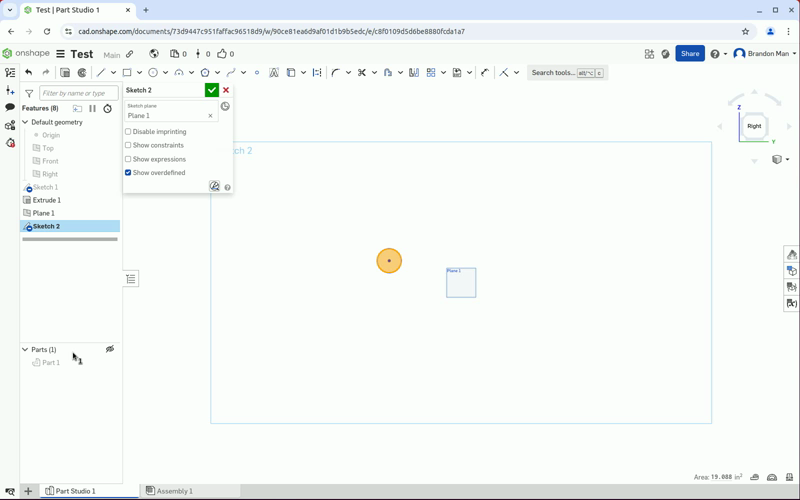
key(shift+e)
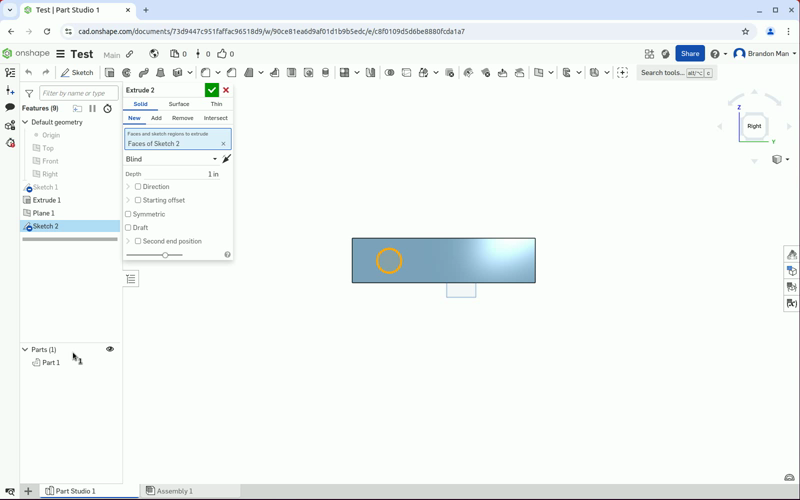
mouse_move(143, 106)
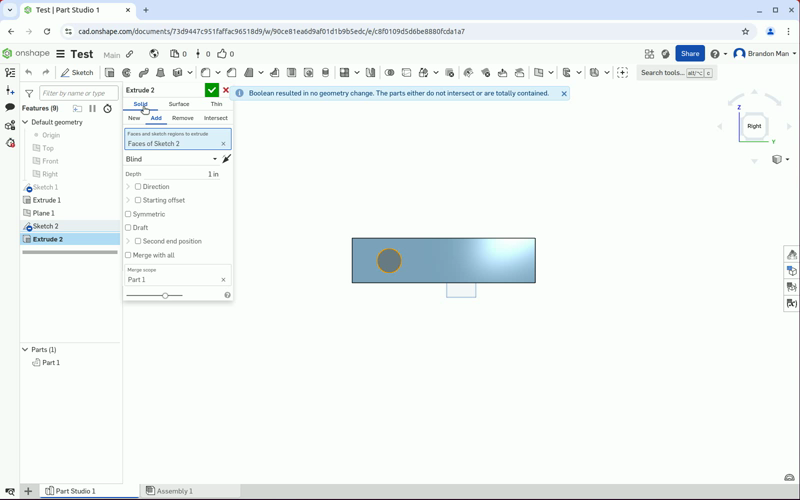
click(143, 106)
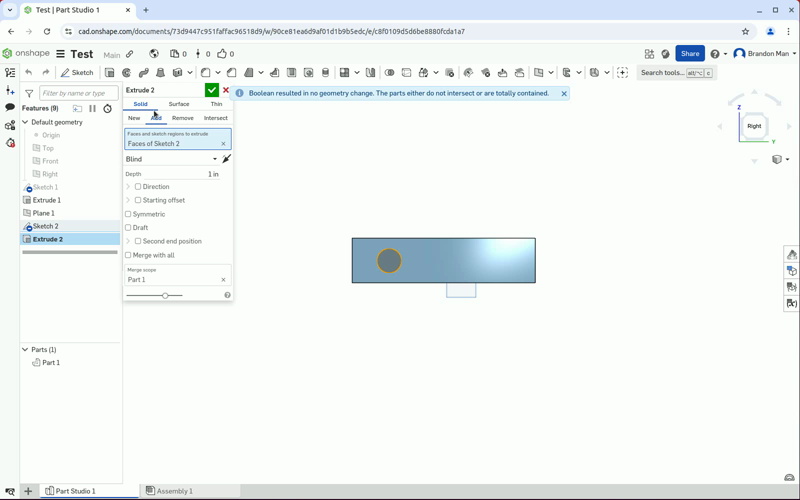
mouse_move(186, 120)
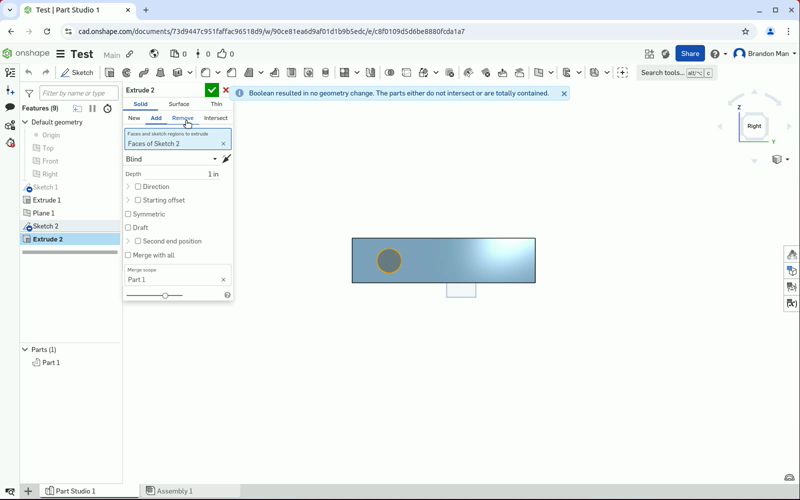
click(186, 120)
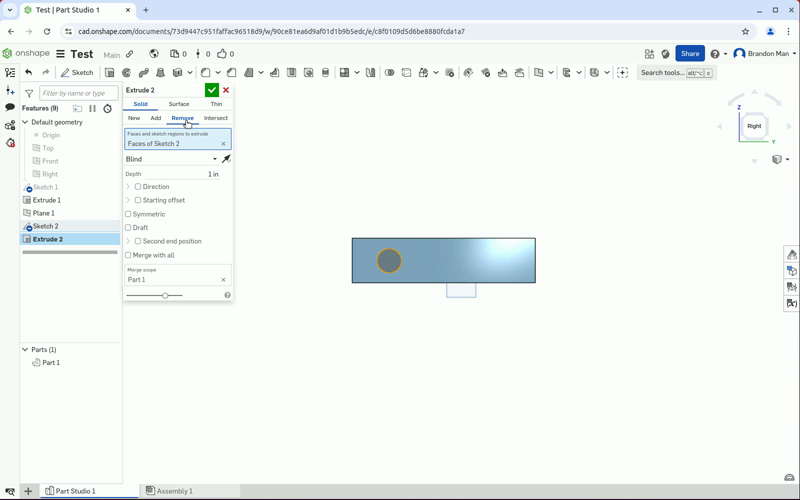
key(tab, 4)
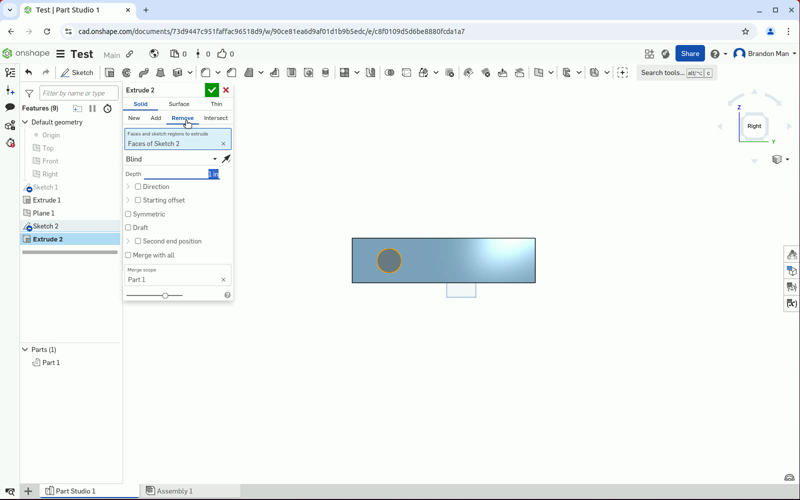
text(11.313)
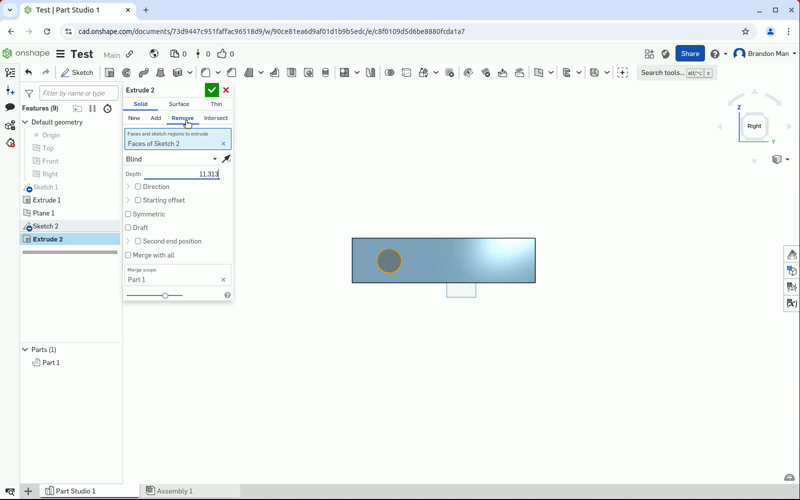
key(tab, 6)
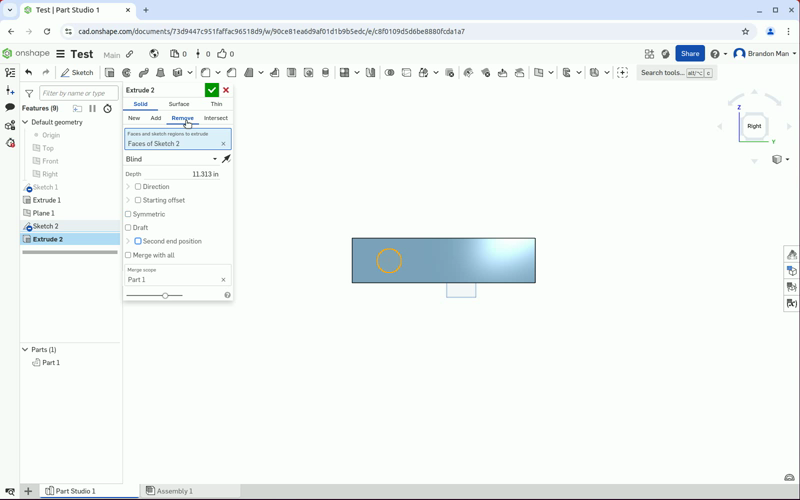
key(space)
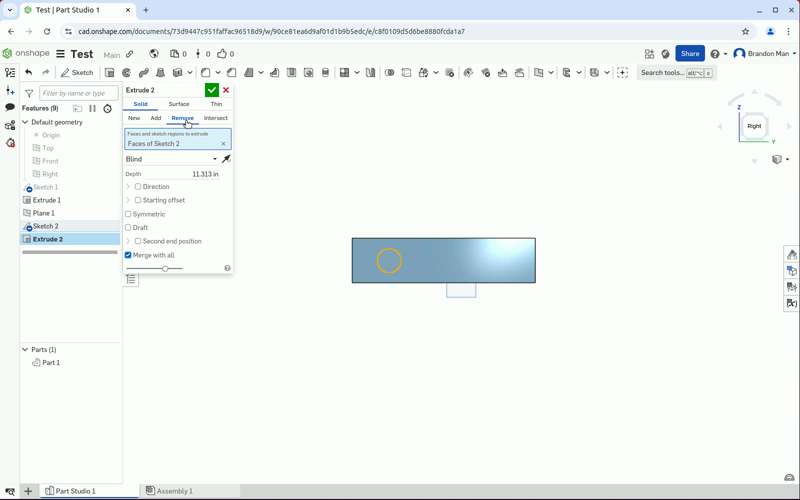
key(enter)
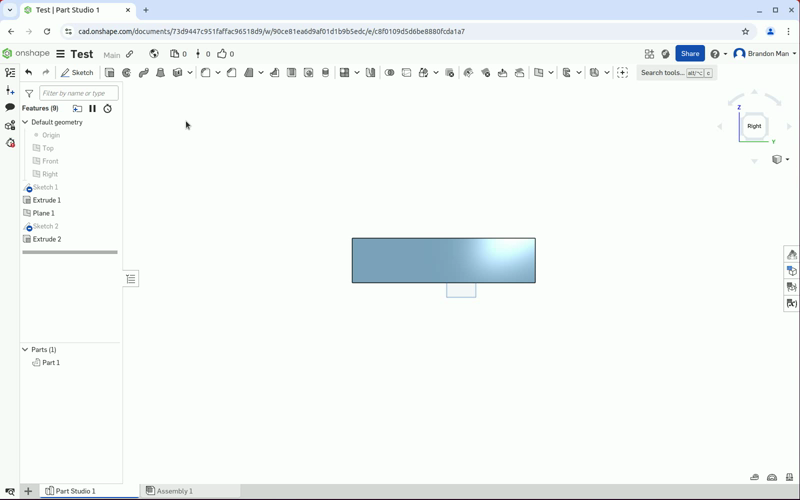
key(shift+h)
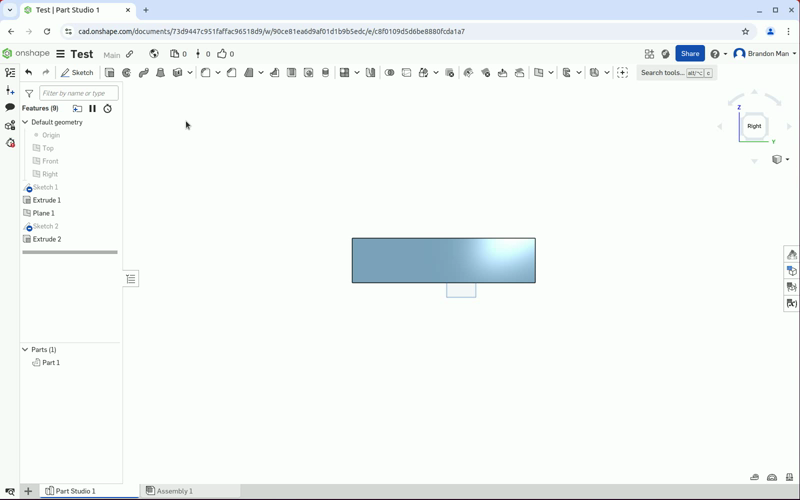
key(shift+h)
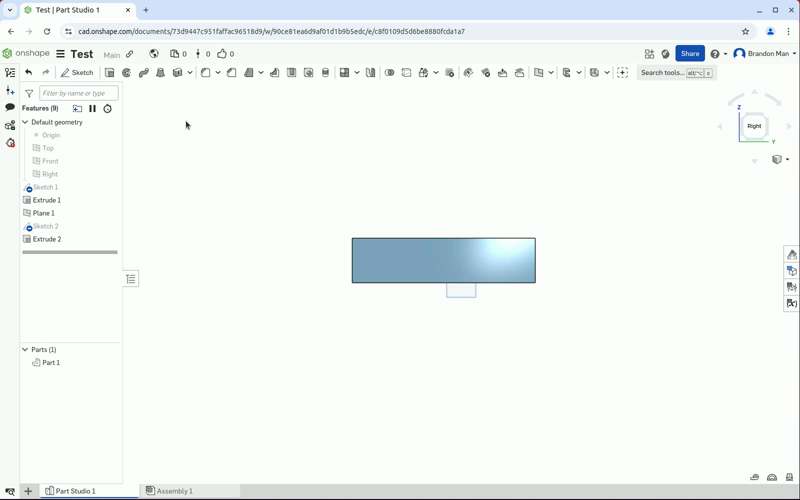
mouse_move(73, 189)
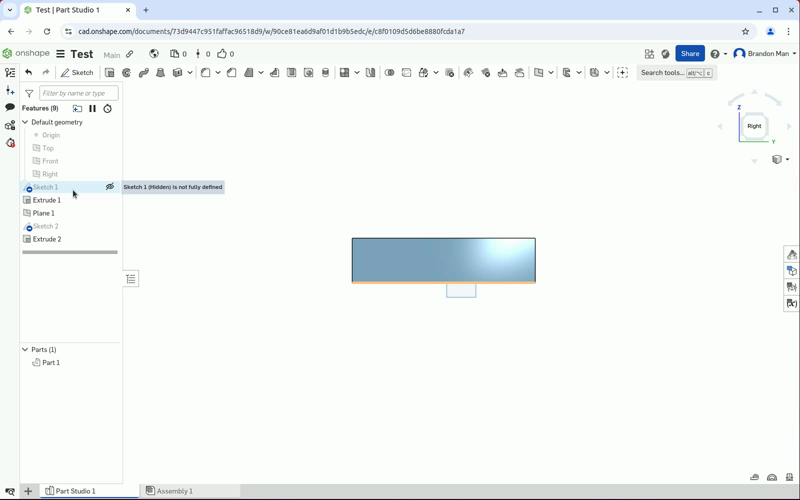
click(73, 189)
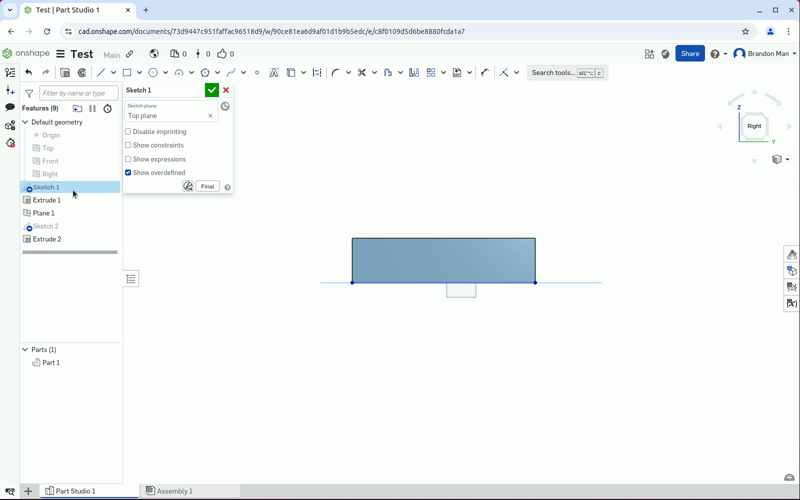
mouse_move(229, 92)
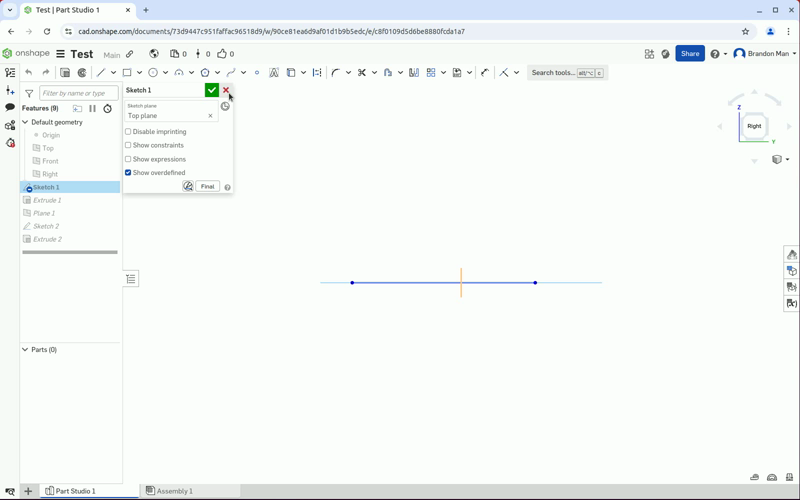
click(229, 92)
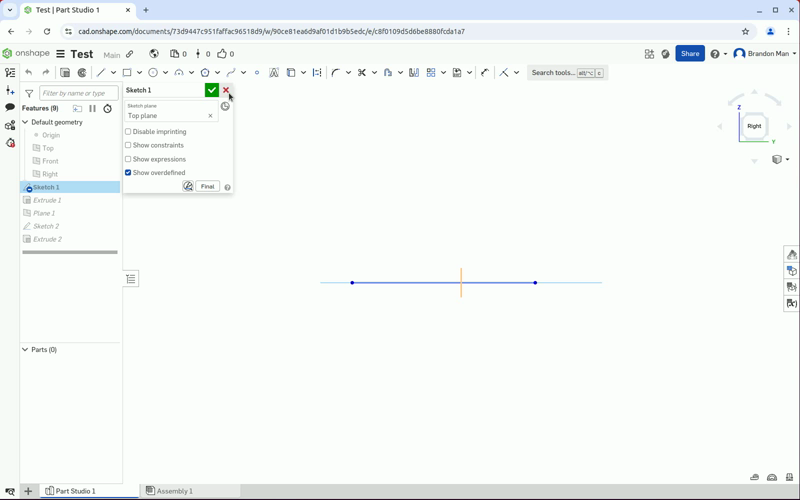
key(shift+s)
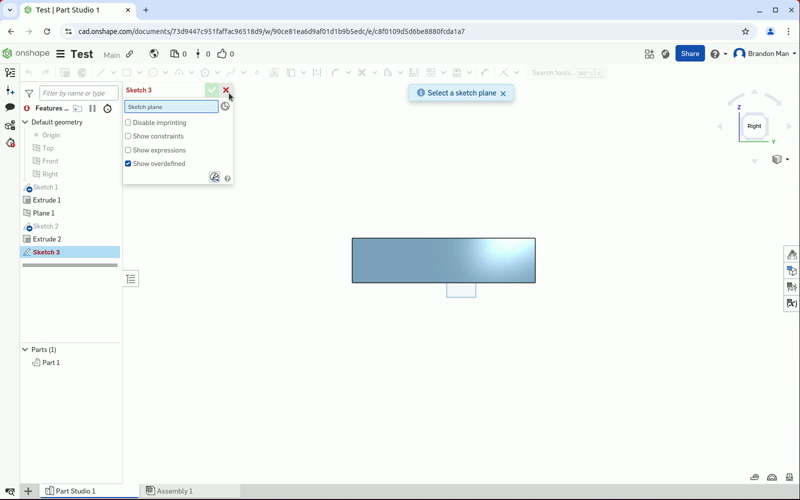
mouse_move(73, 215)
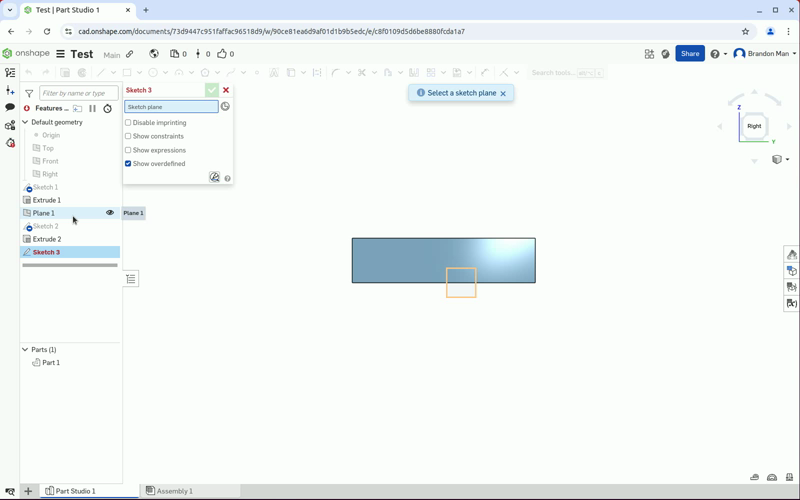
click(73, 215)
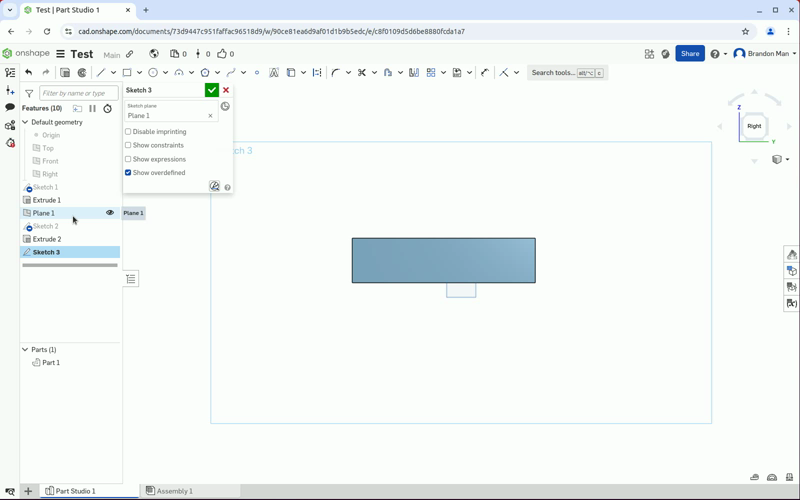
mouse_move(73, 352)
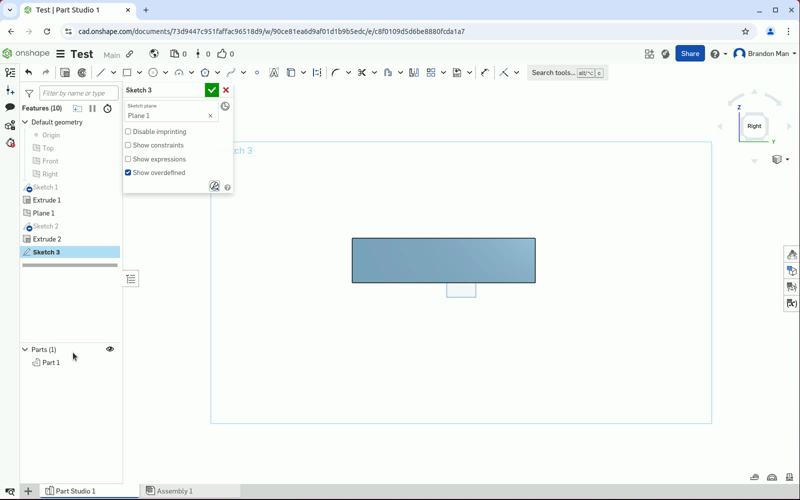
key(y)
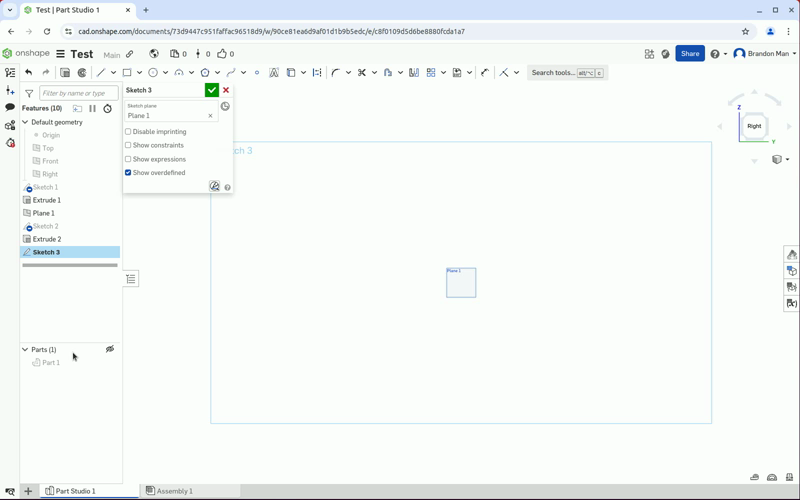
key(c)
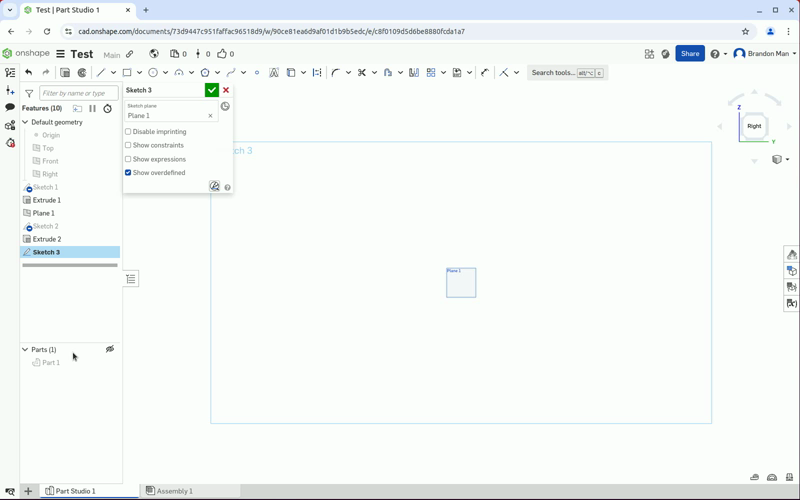
key_down(shift)
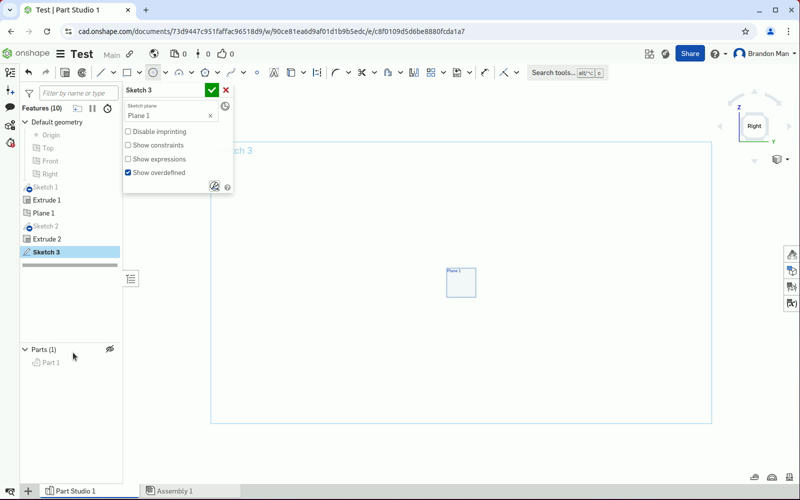
mouse_move(499, 260)
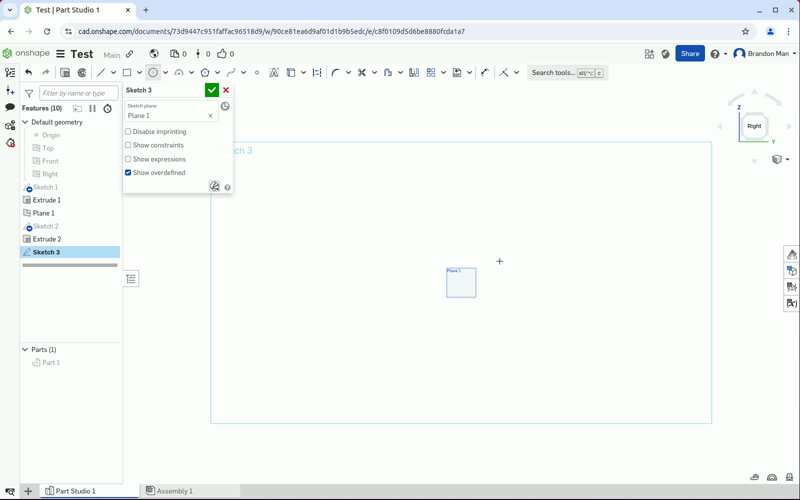
click(499, 260)
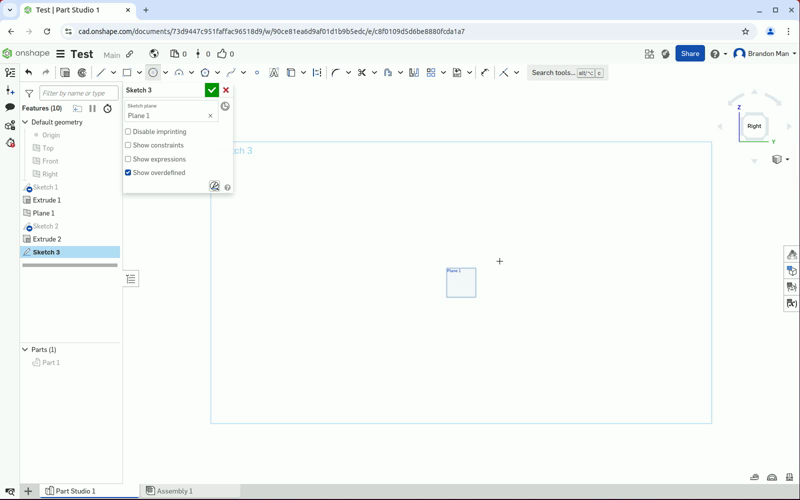
key_up(shift)
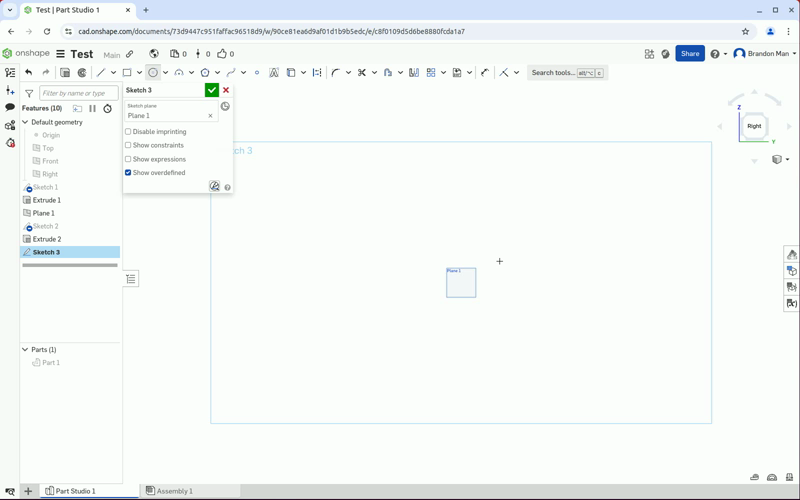
mouse_move(511, 260)
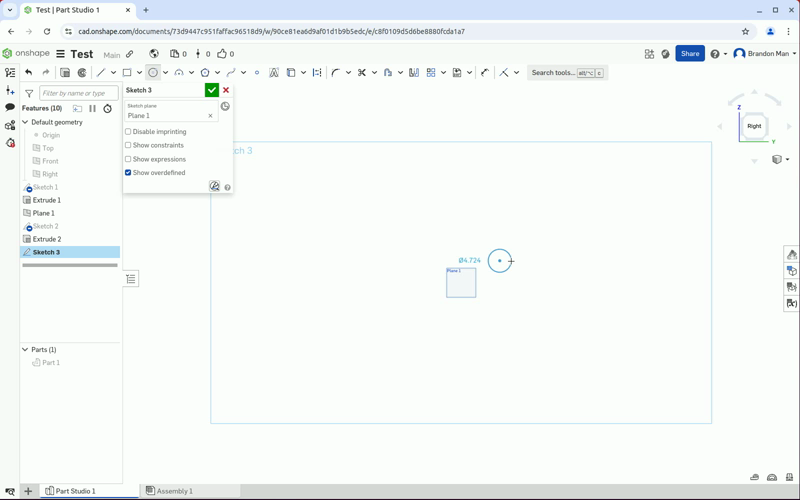
click(511, 260)
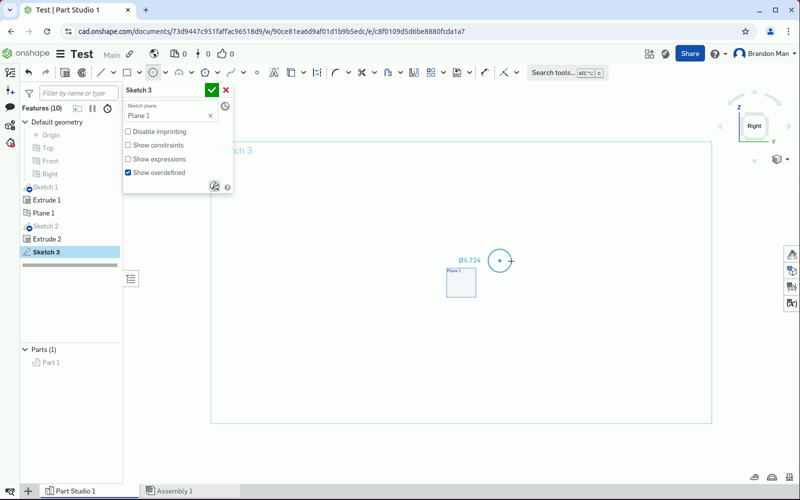
key(esc)
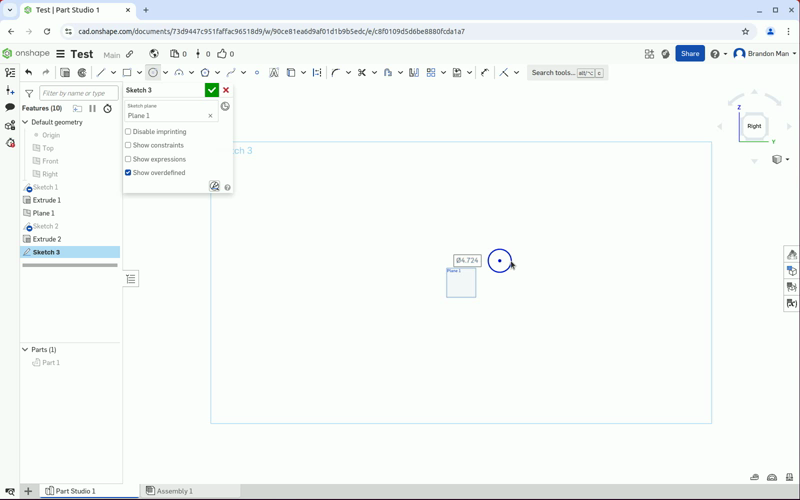
mouse_move(503, 254)
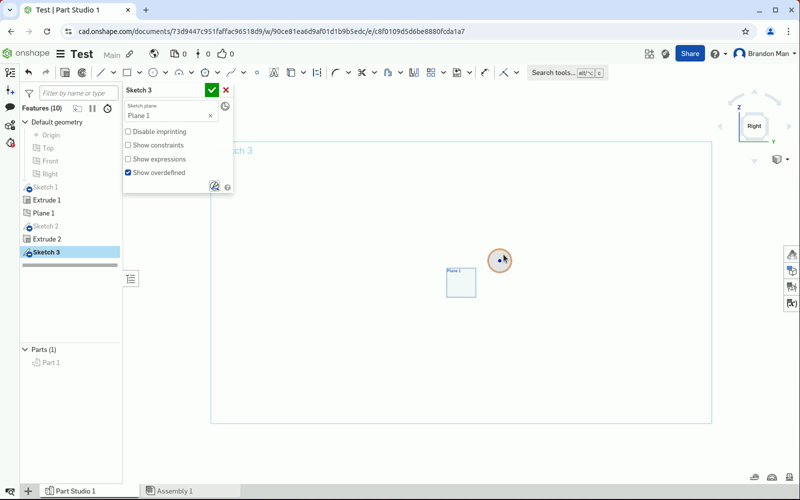
scroll(6)
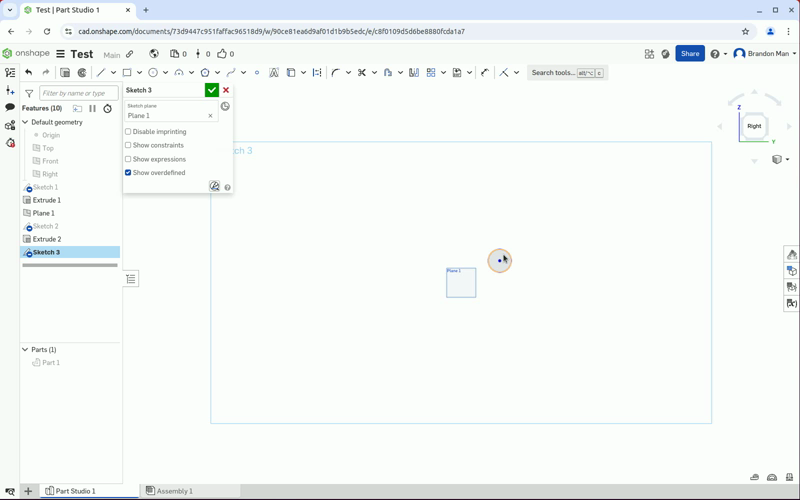
scroll(6)
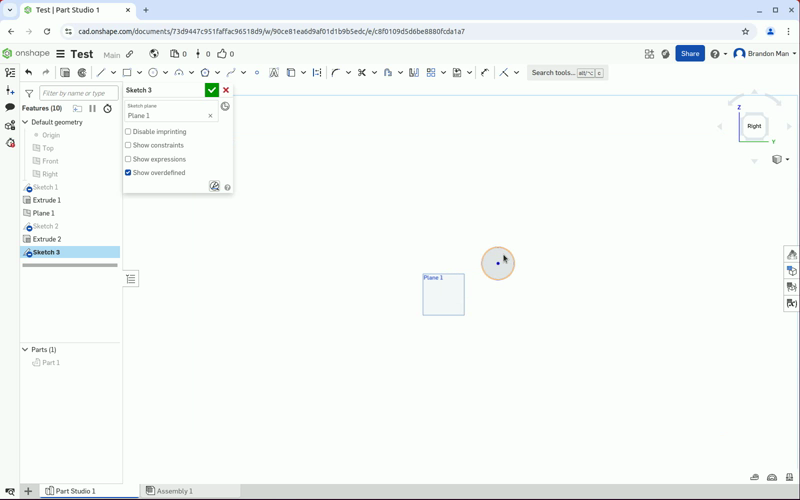
scroll(6)
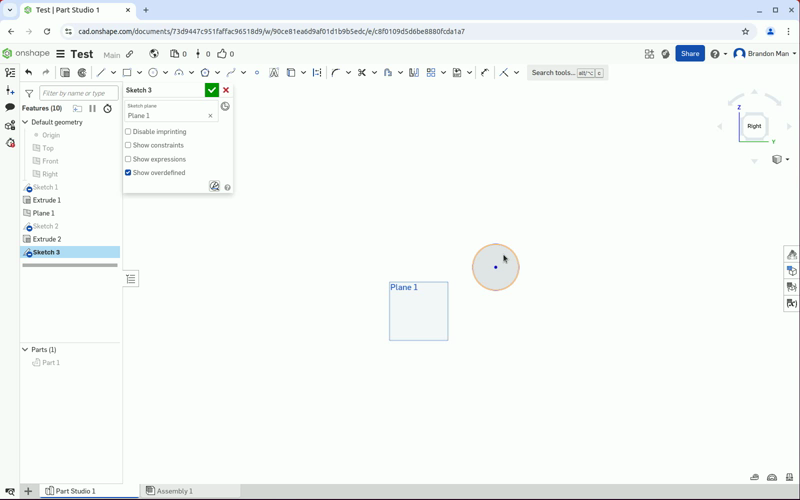
scroll(6)
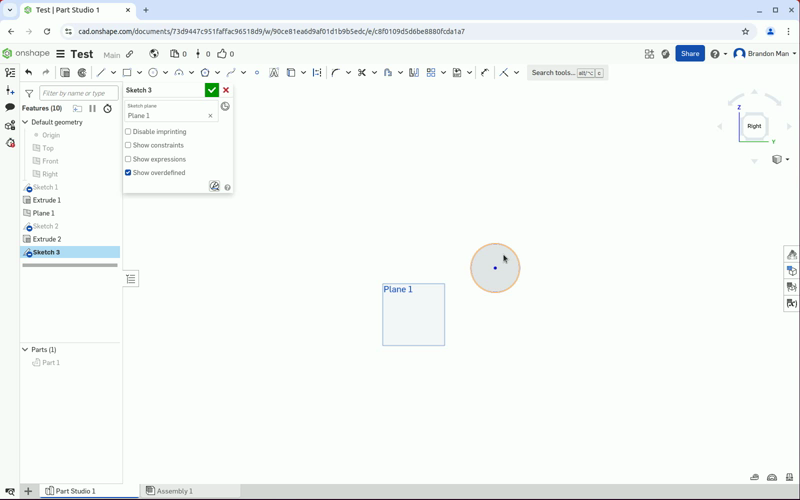
scroll(6)
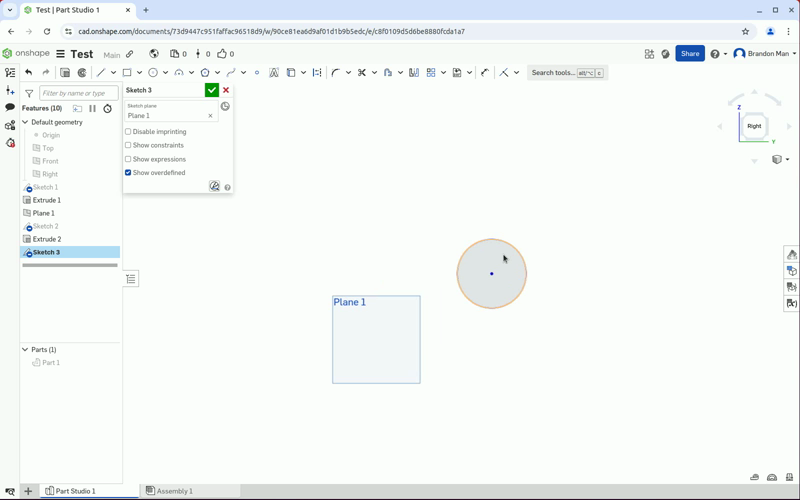
scroll(6)
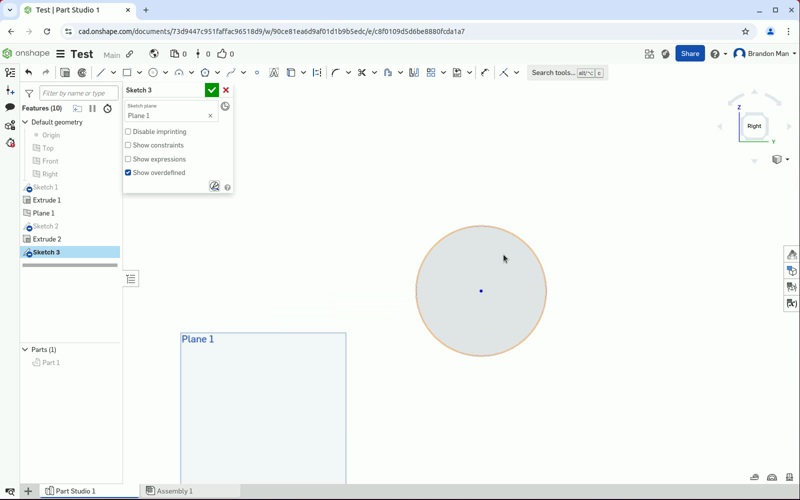
scroll(6)
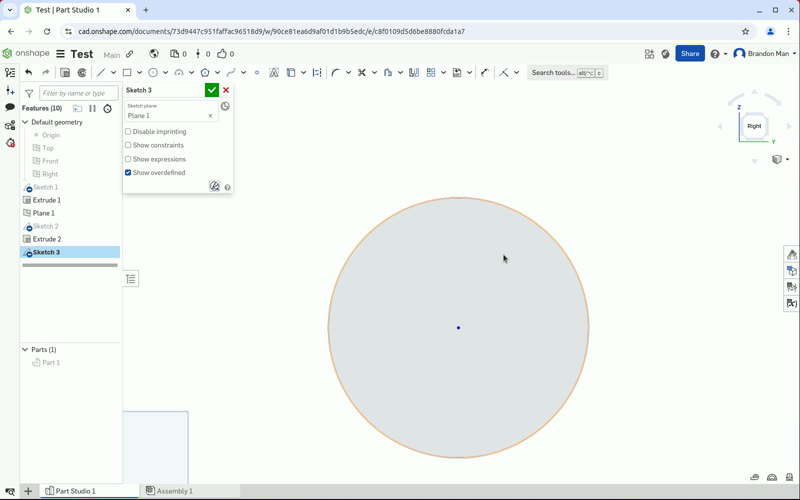
click(503, 254)
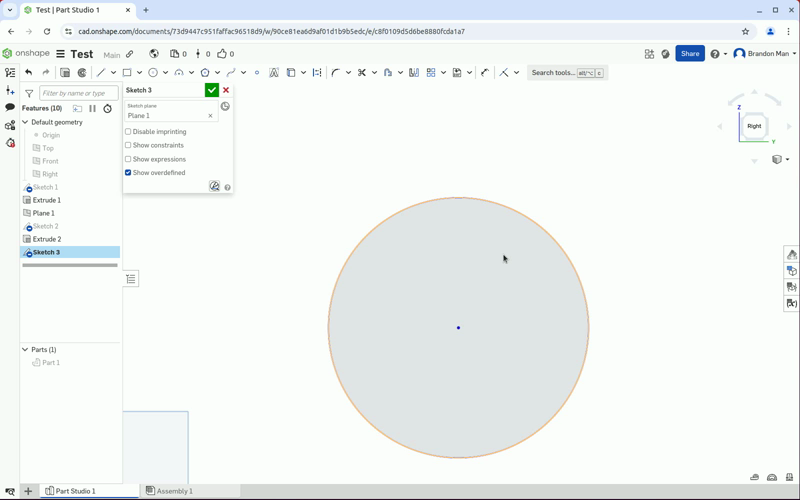
scroll(-6)
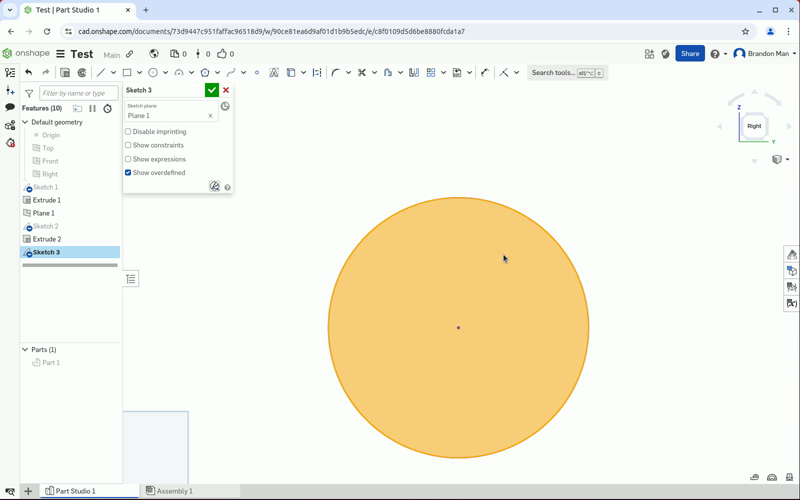
scroll(-6)
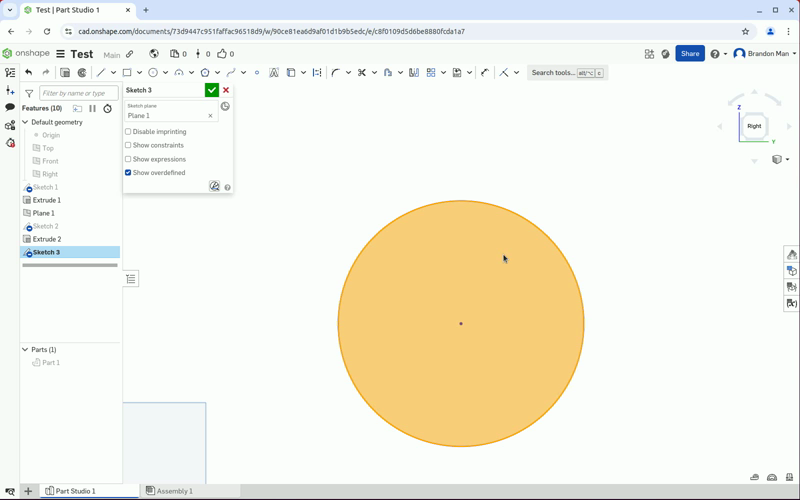
scroll(-6)
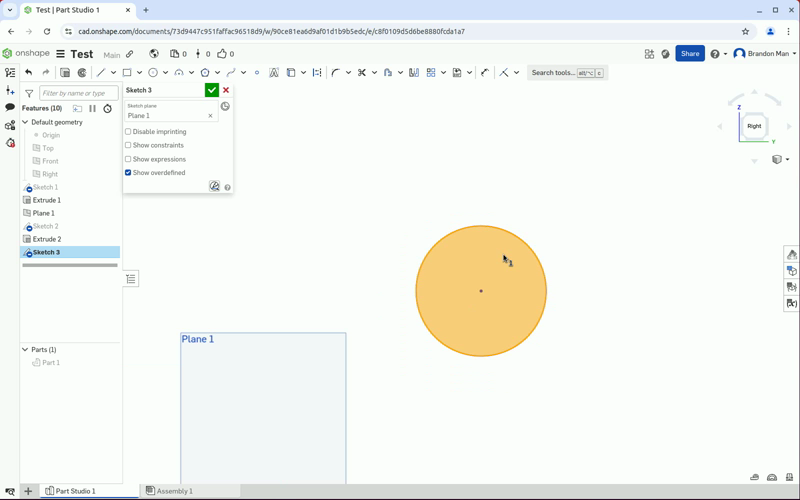
scroll(-6)
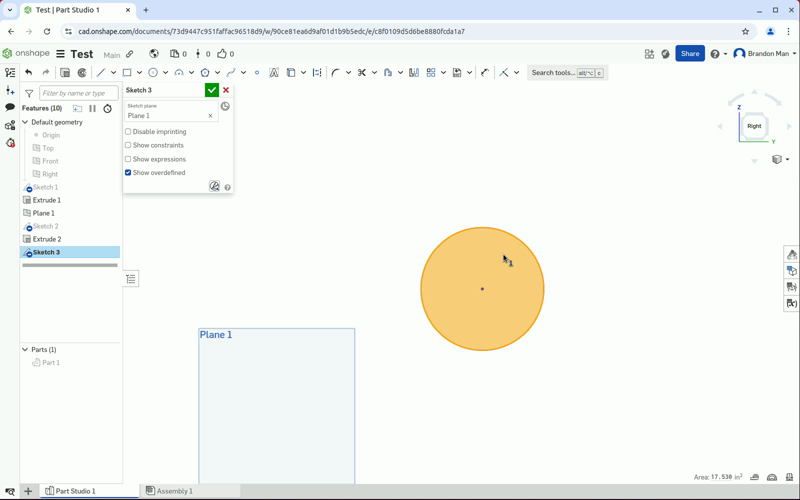
scroll(-6)
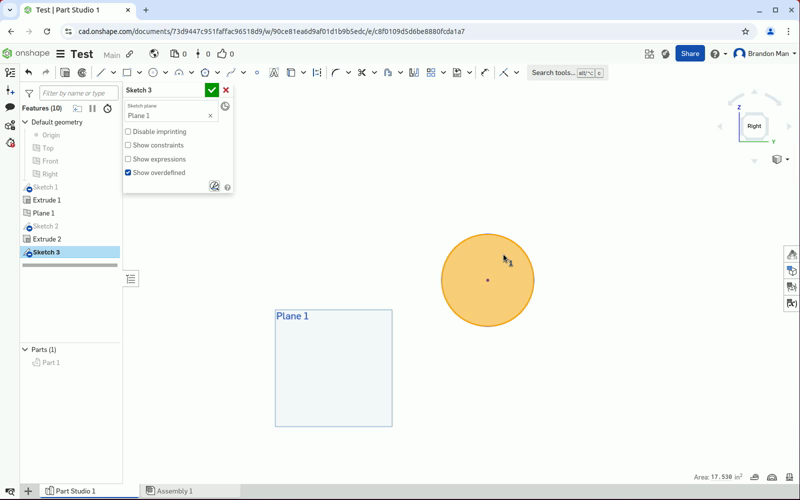
scroll(-6)
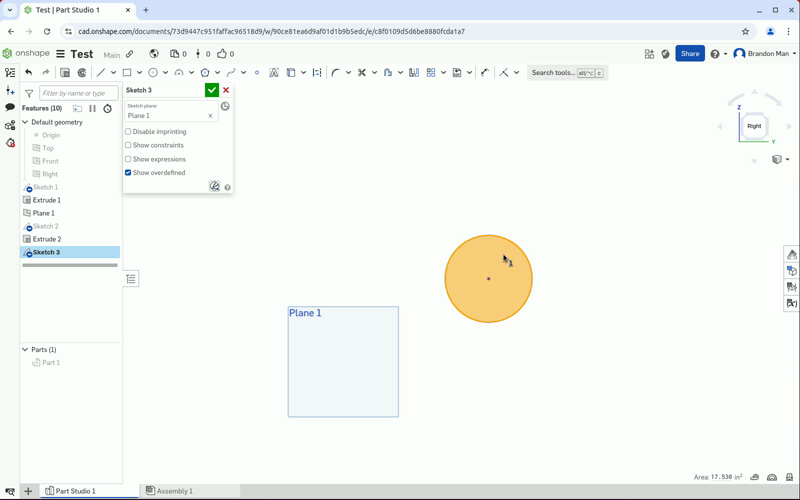
scroll(-6)
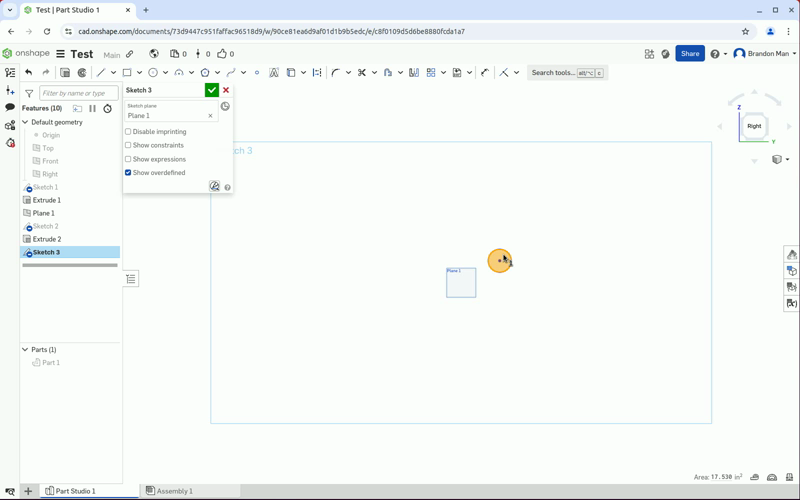
mouse_move(73, 352)
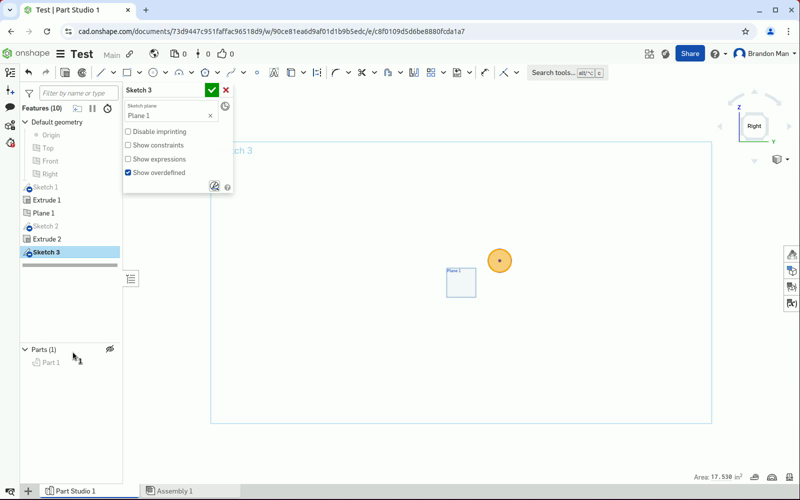
key(shift+y)
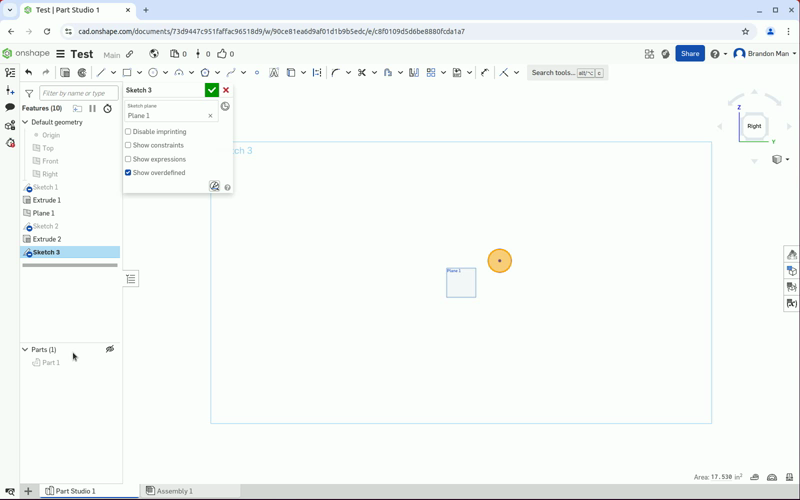
key(shift+e)
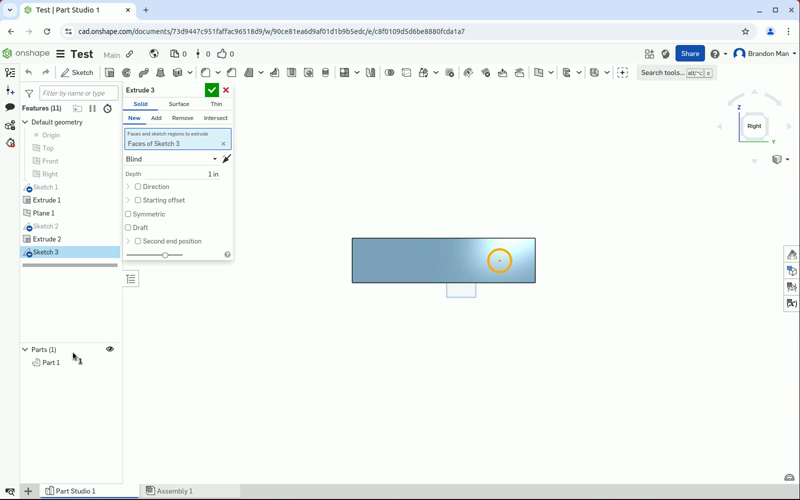
mouse_move(143, 106)
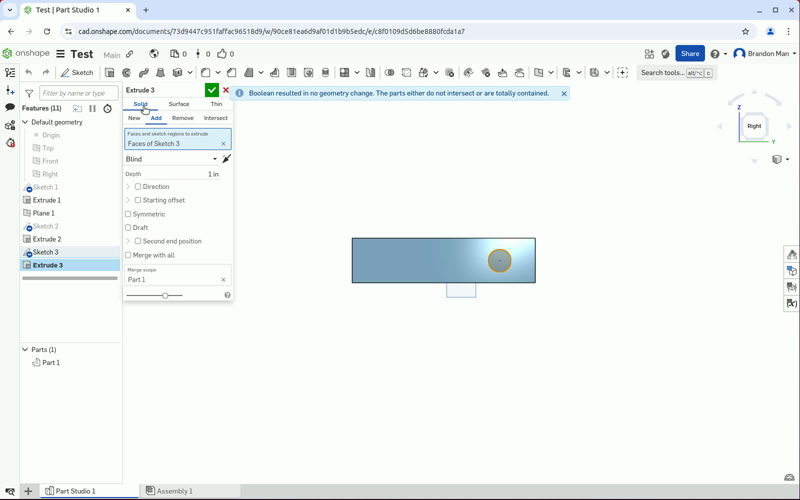
click(143, 106)
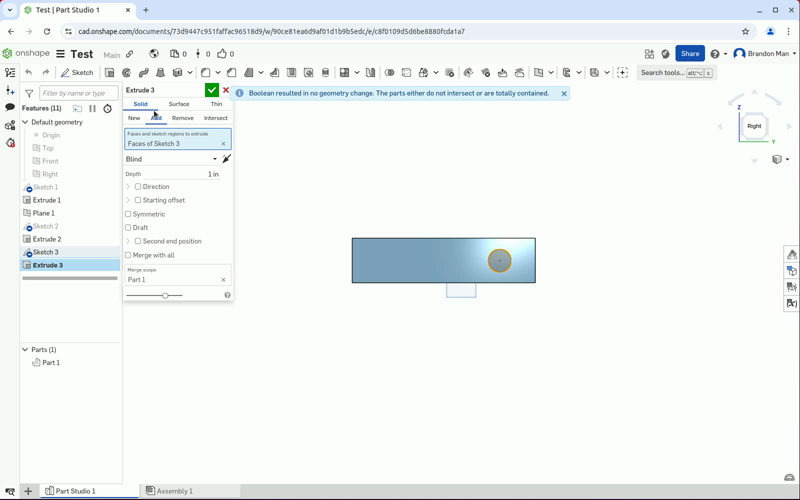
mouse_move(186, 120)
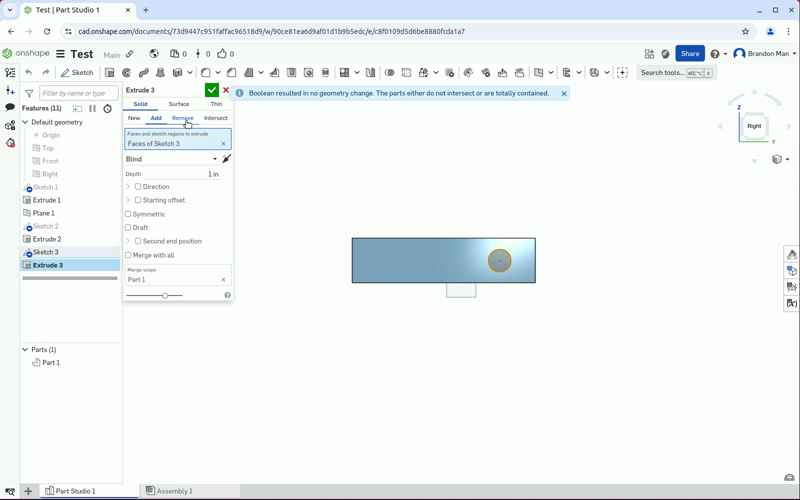
click(186, 120)
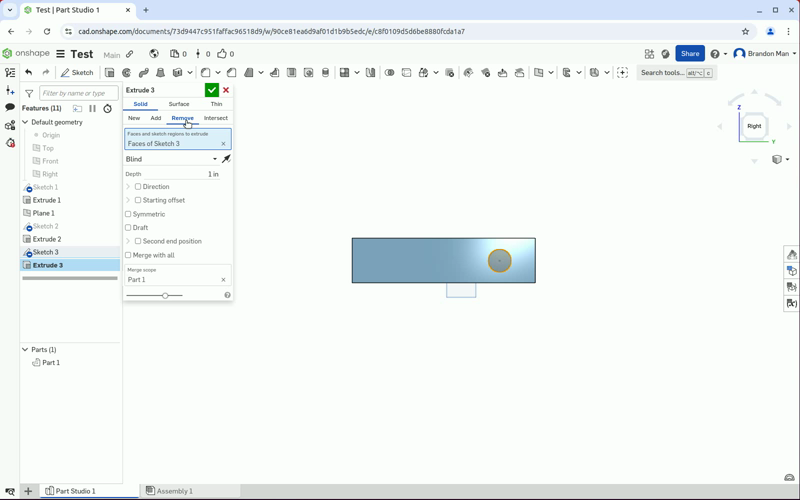
key(tab, 4)
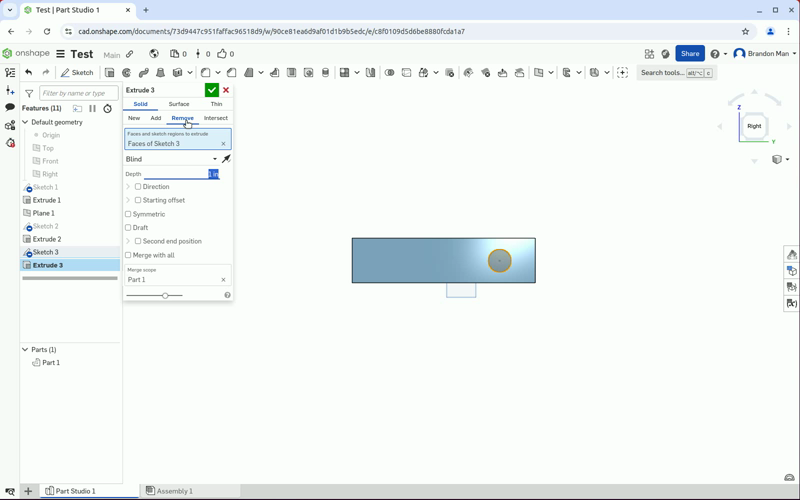
text(11.313)
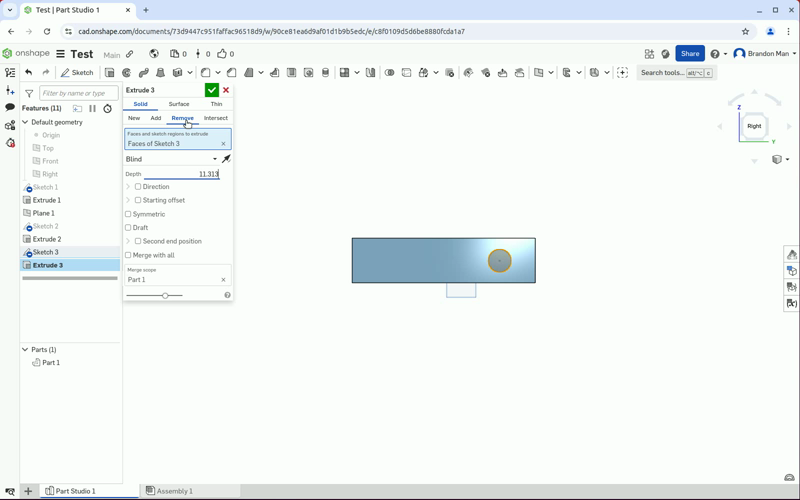
key(tab, 6)
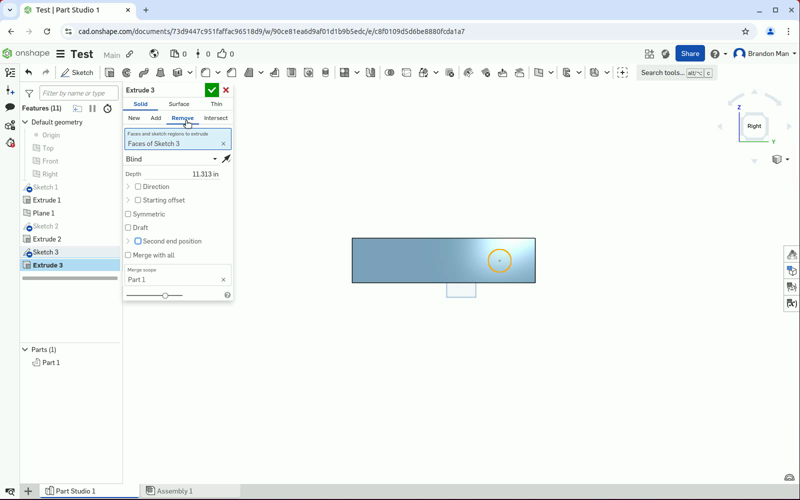
key(space)
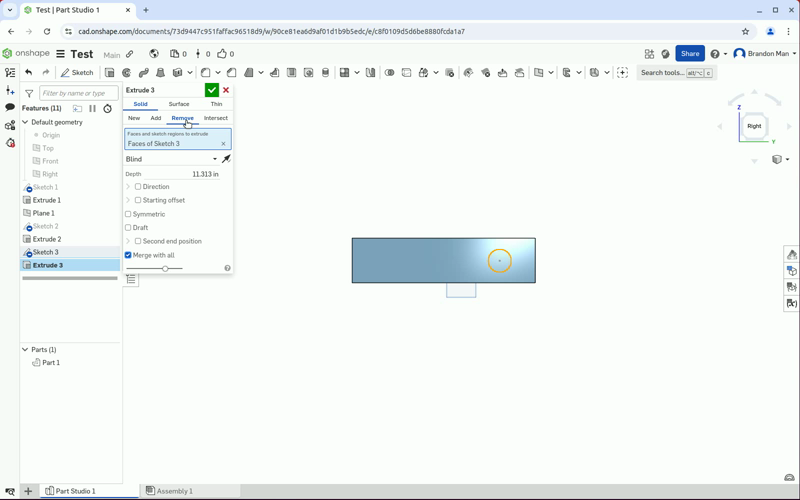
key(enter)
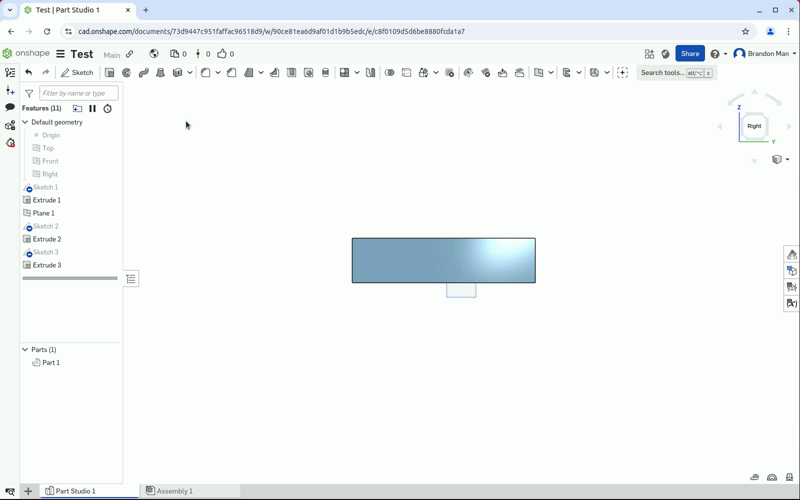
key(shift+h)
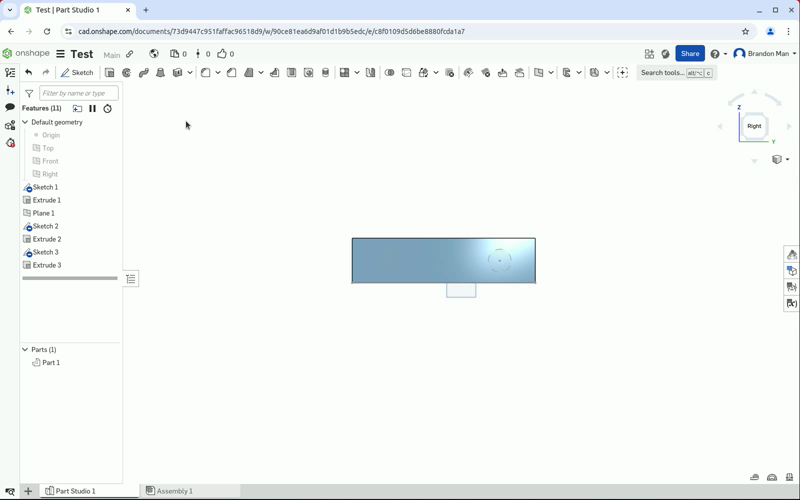
key(shift+h)
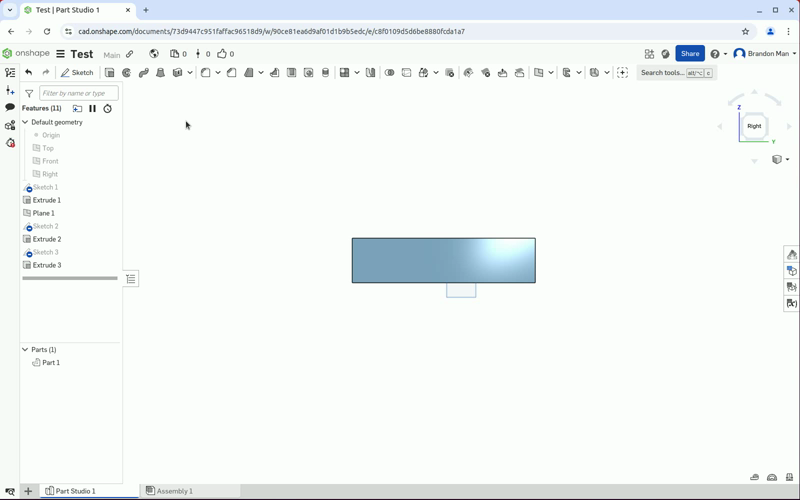
mouse_move(73, 189)
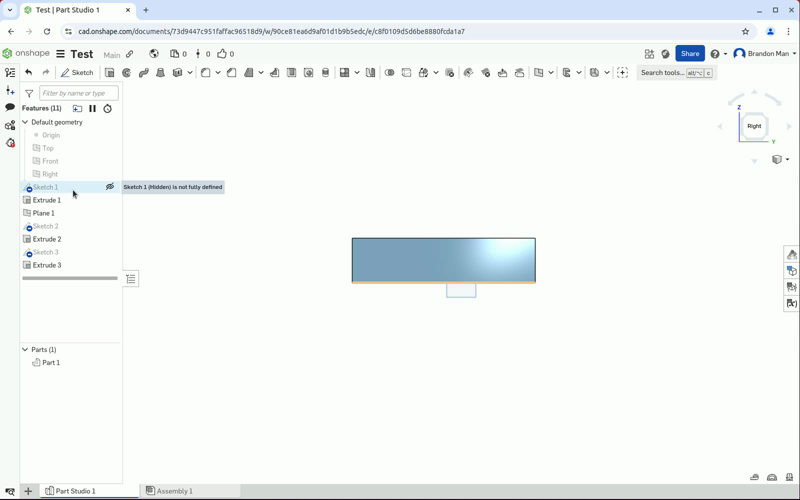
click(73, 189)
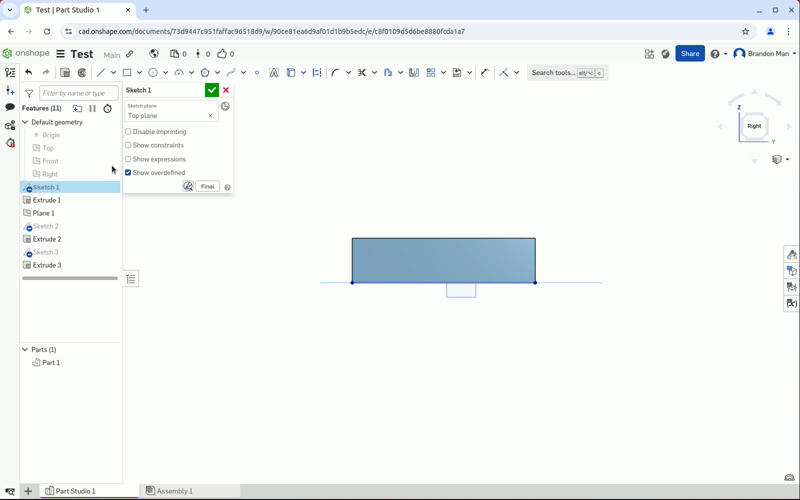
mouse_move(229, 92)
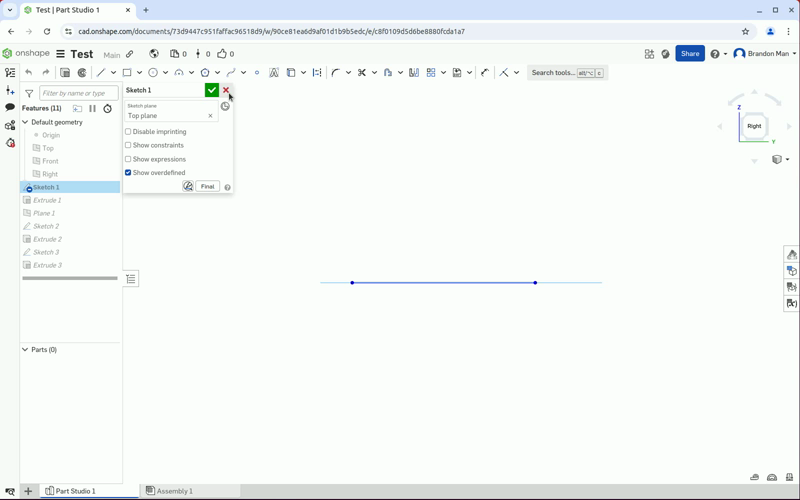
click(229, 92)
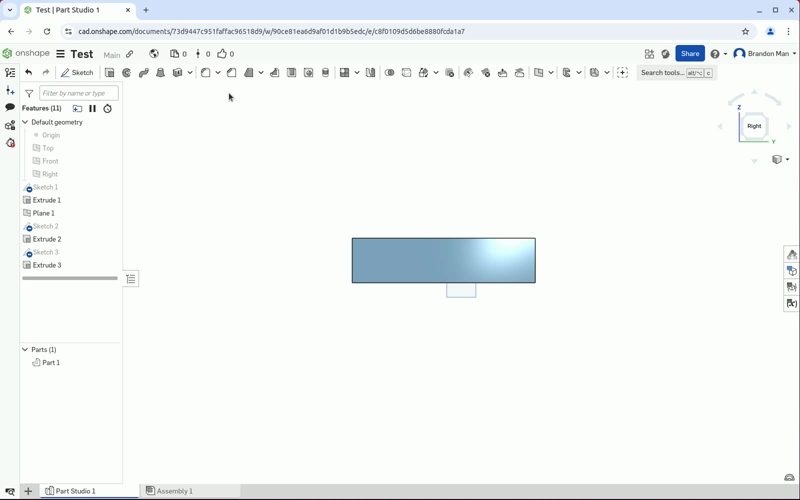
mouse_move(541, 75)
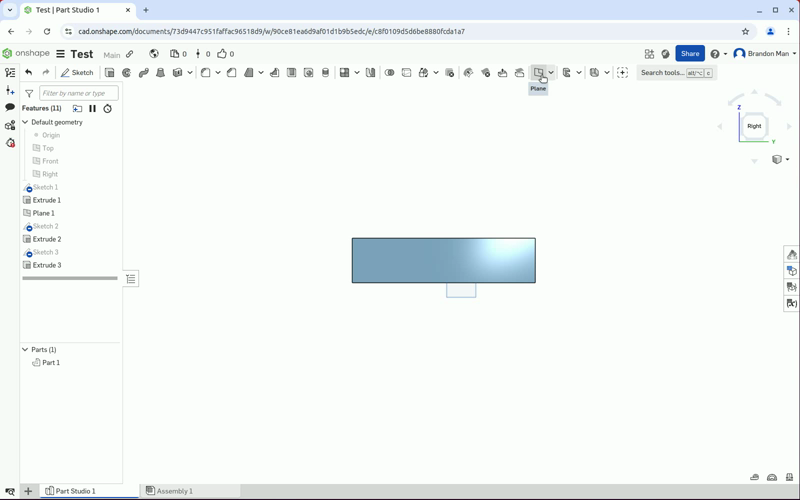
click(541, 75)
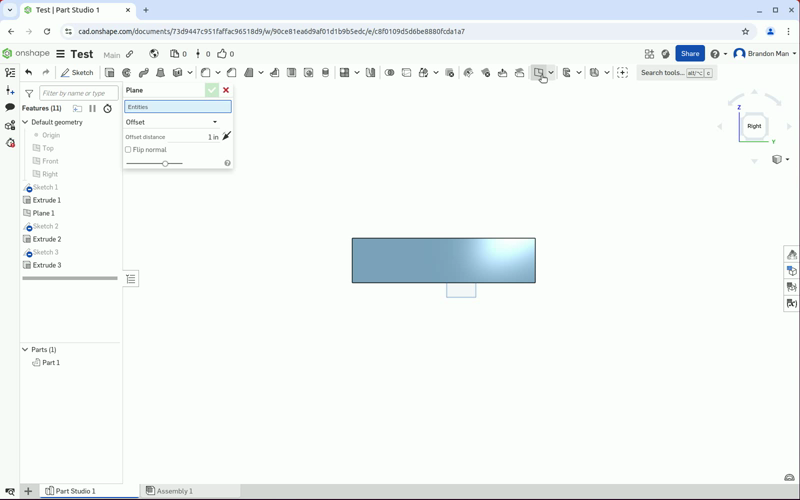
mouse_move(73, 176)
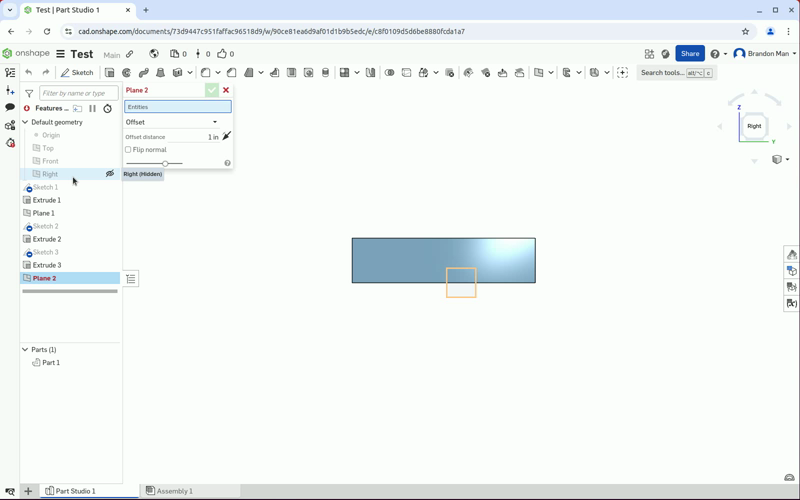
click(73, 176)
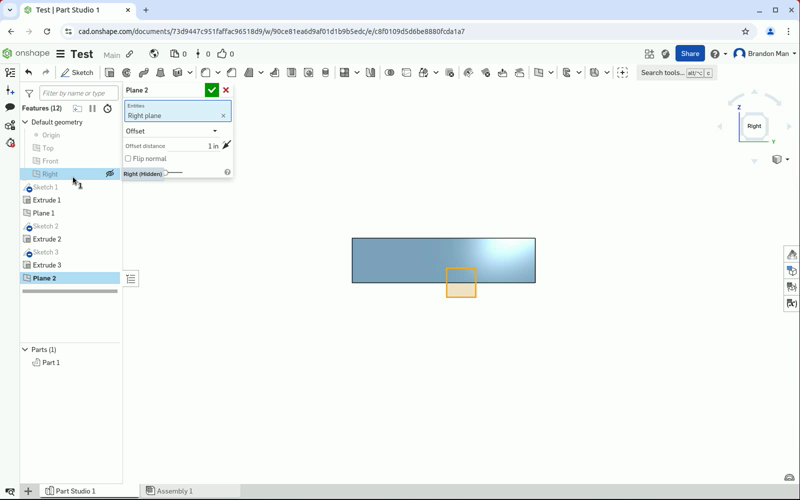
key(tab, 2)
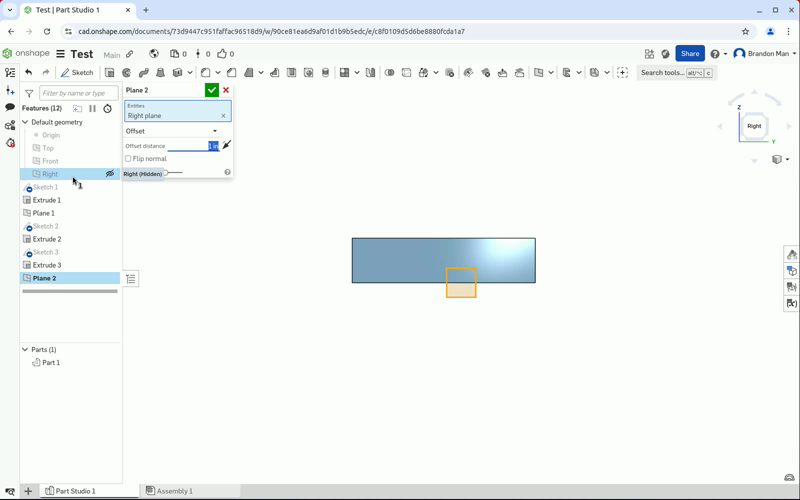
text(14.697)
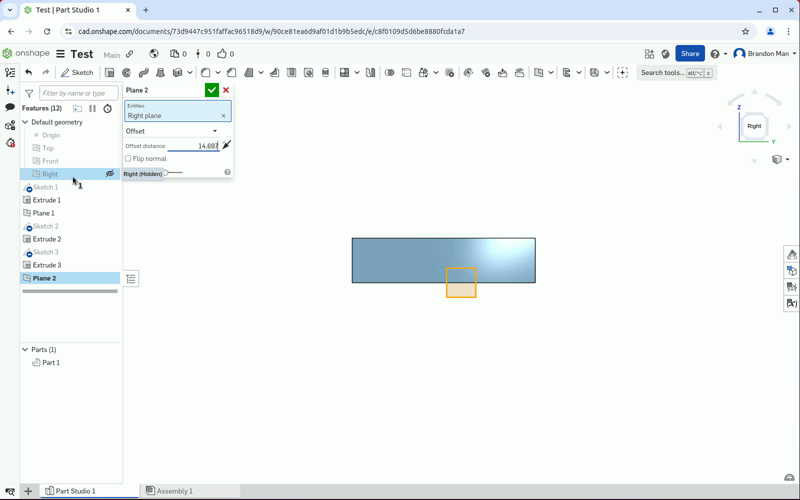
key(enter, 2)
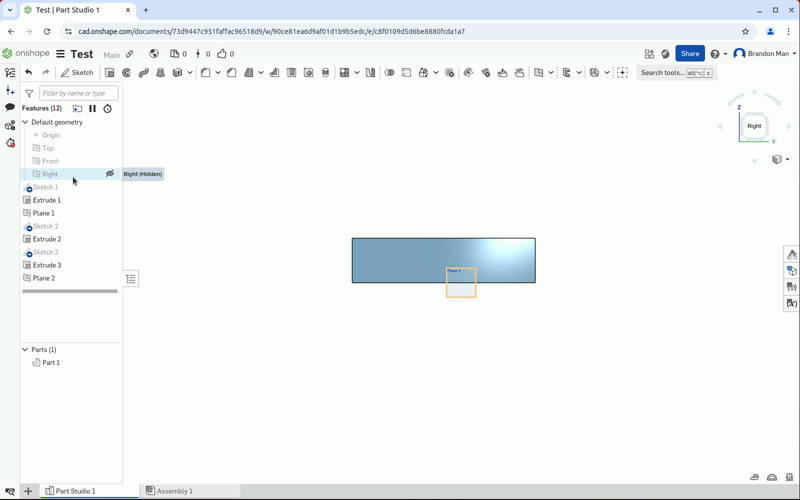
key(shift+s)
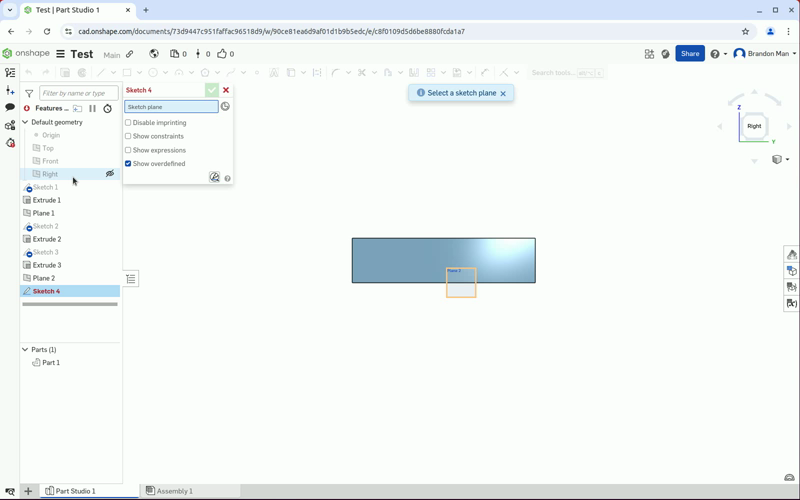
mouse_move(73, 280)
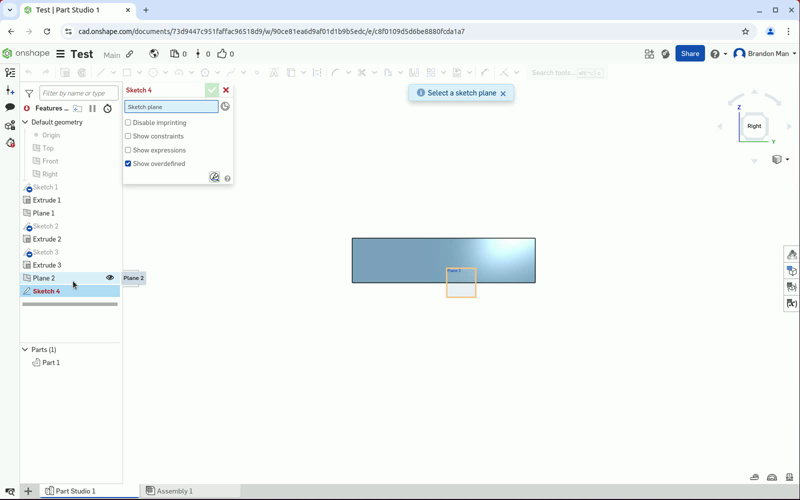
click(73, 280)
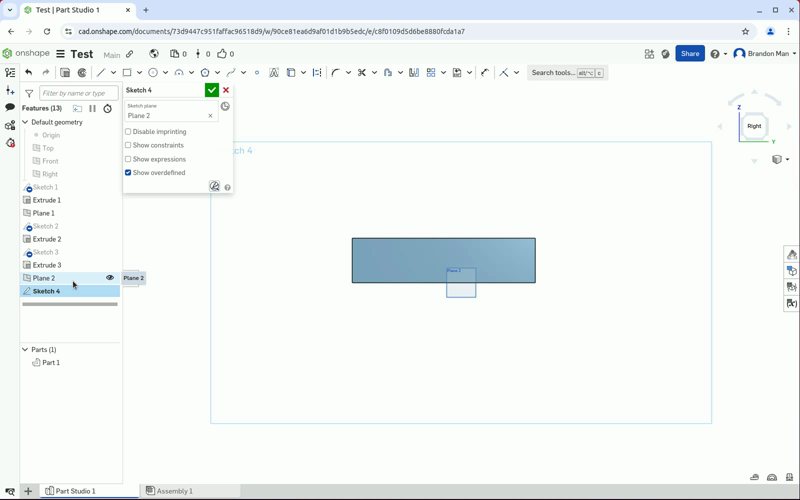
mouse_move(73, 352)
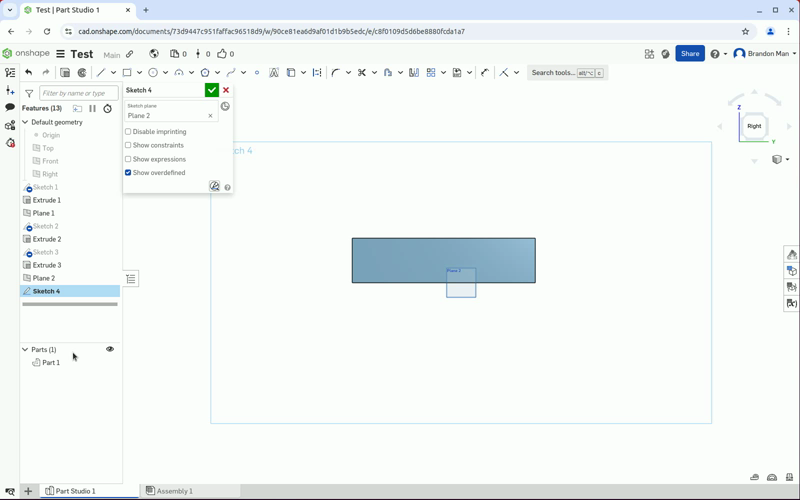
key(y)
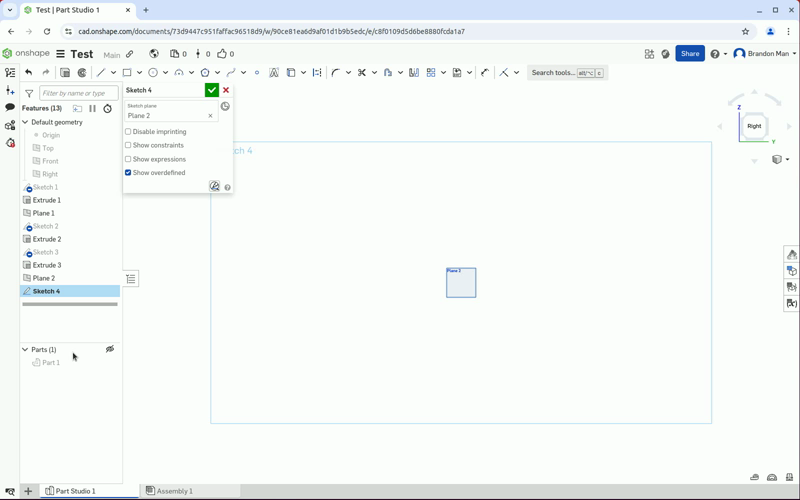
key(c)
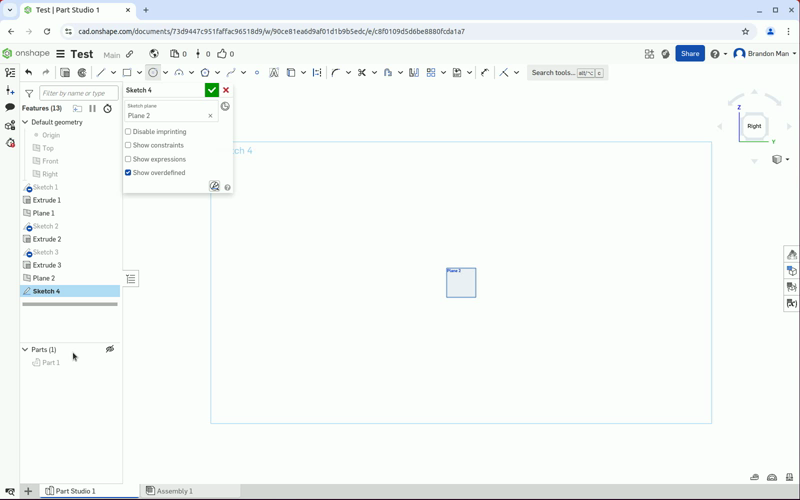
key_down(shift)
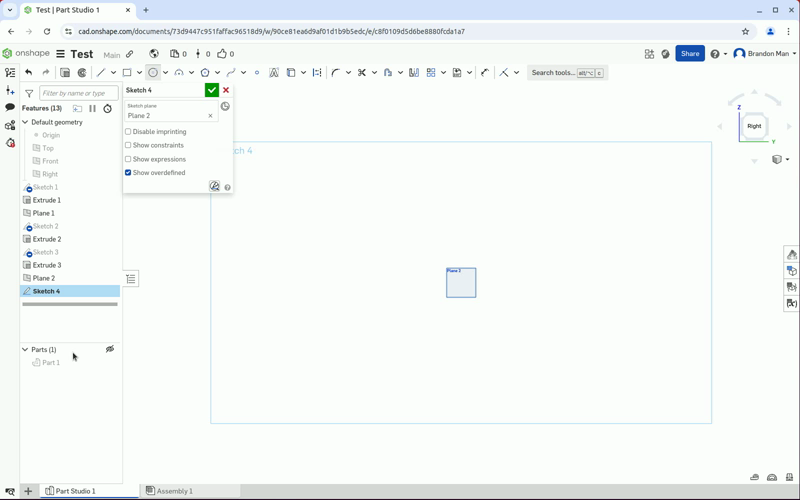
mouse_move(499, 260)
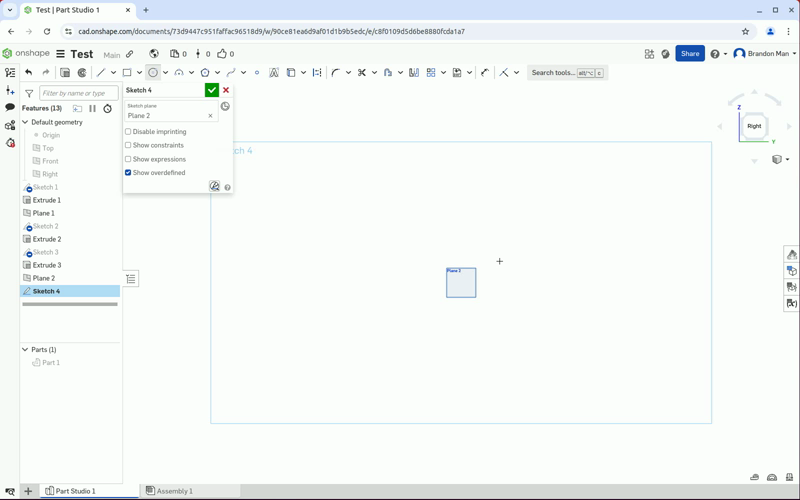
click(499, 260)
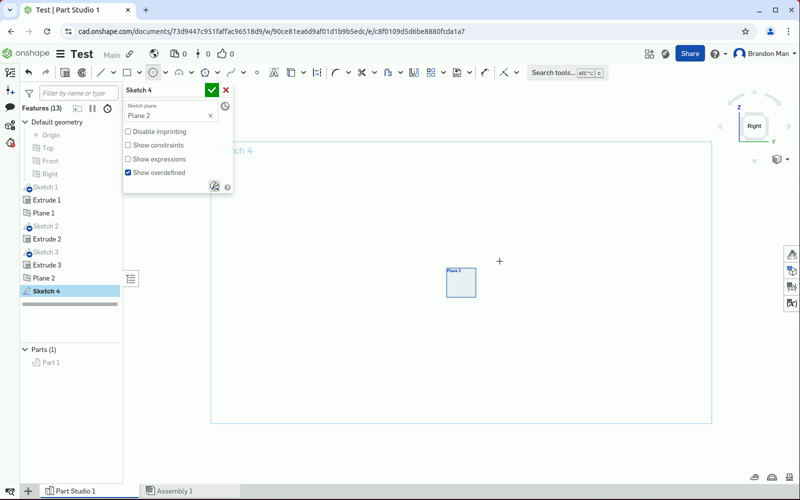
key_up(shift)
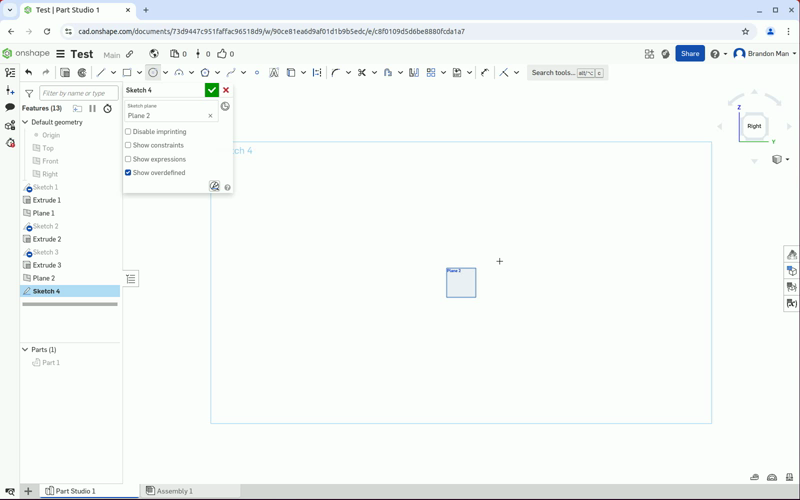
mouse_move(511, 260)
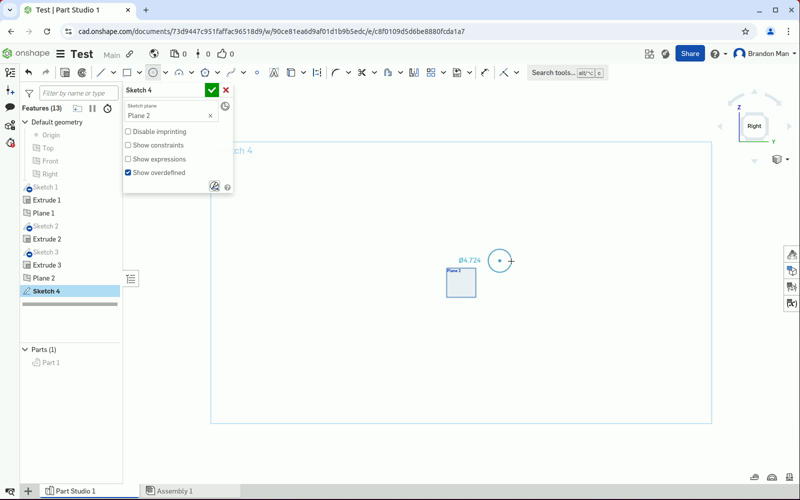
click(511, 260)
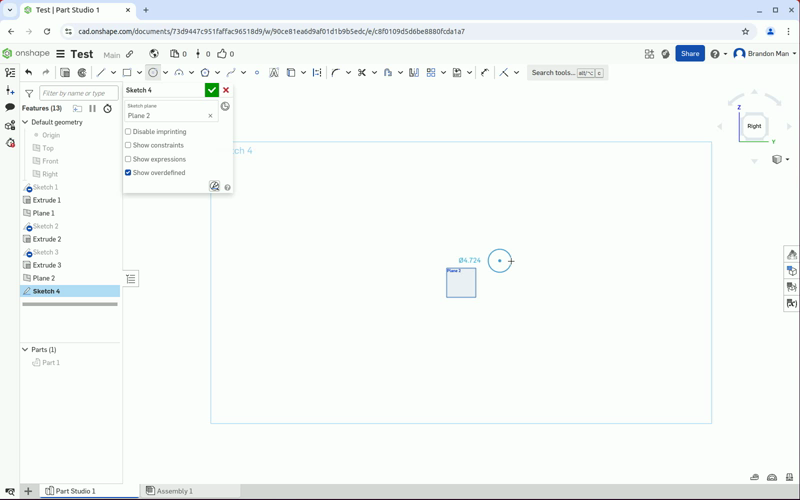
key(esc)
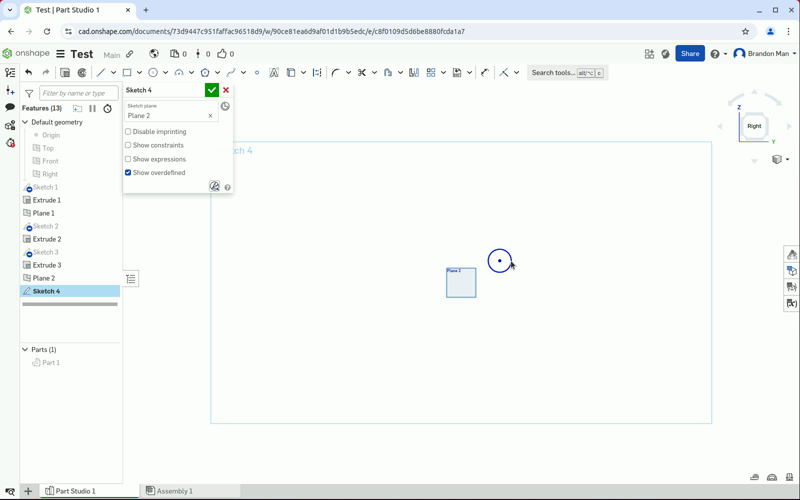
mouse_move(492, 263)
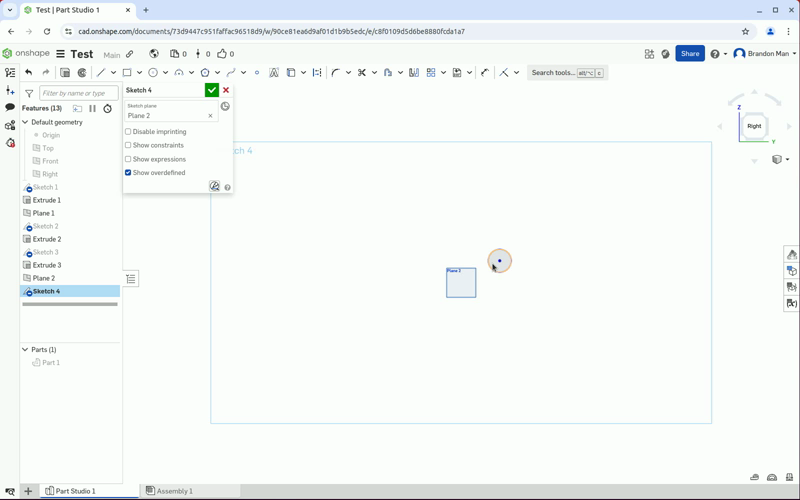
scroll(6)
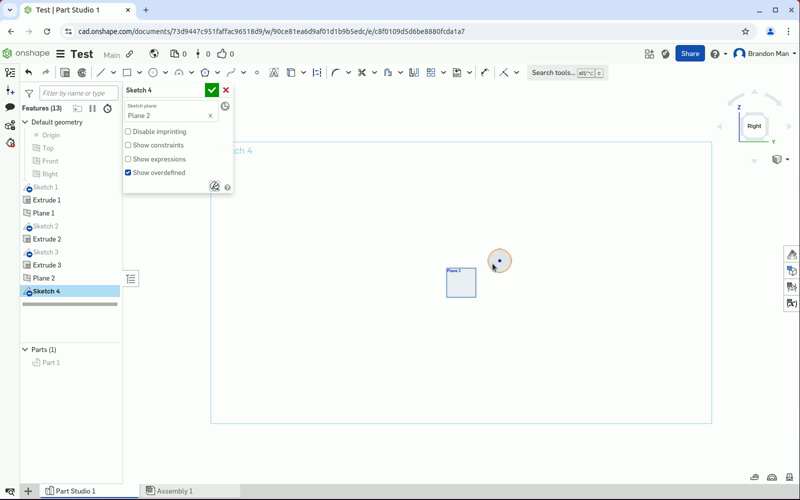
scroll(6)
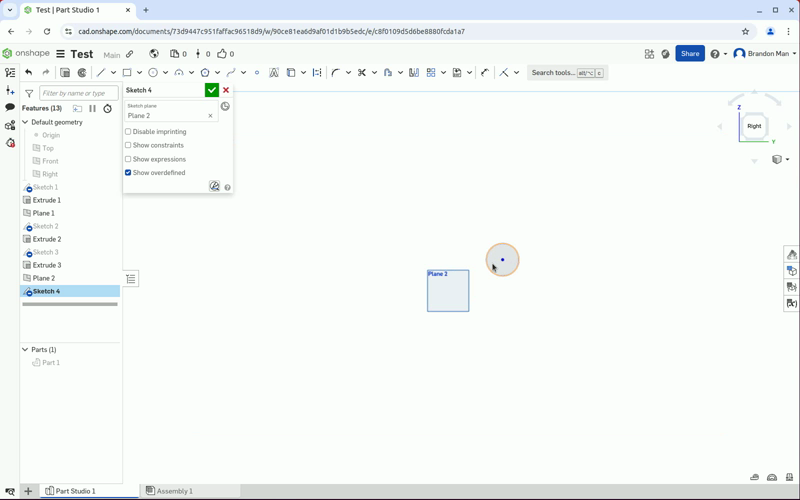
scroll(6)
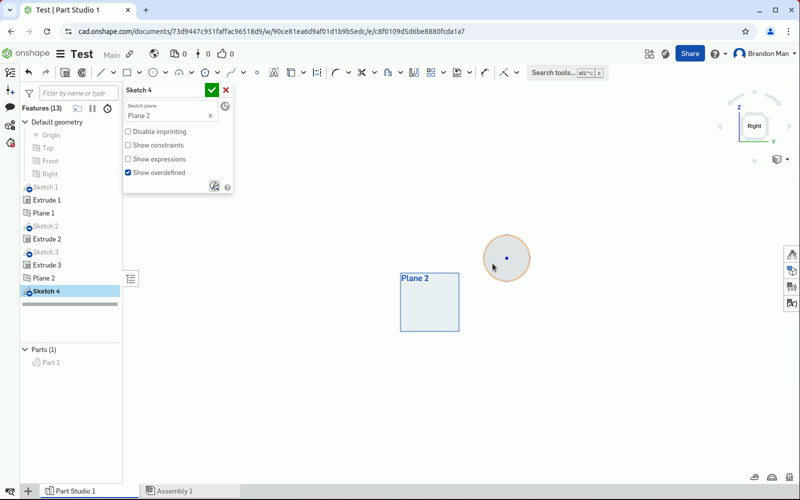
scroll(6)
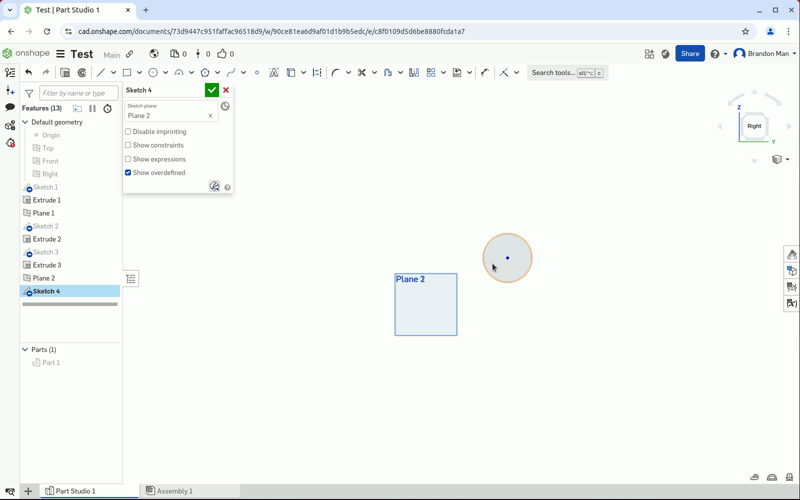
scroll(6)
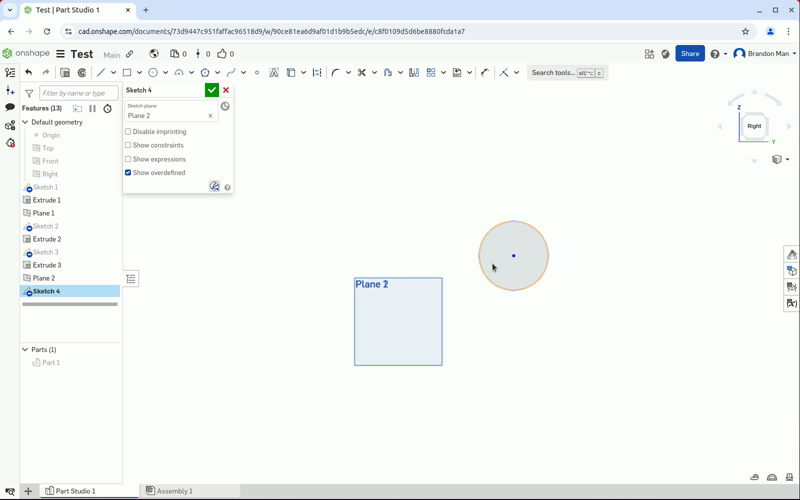
scroll(6)
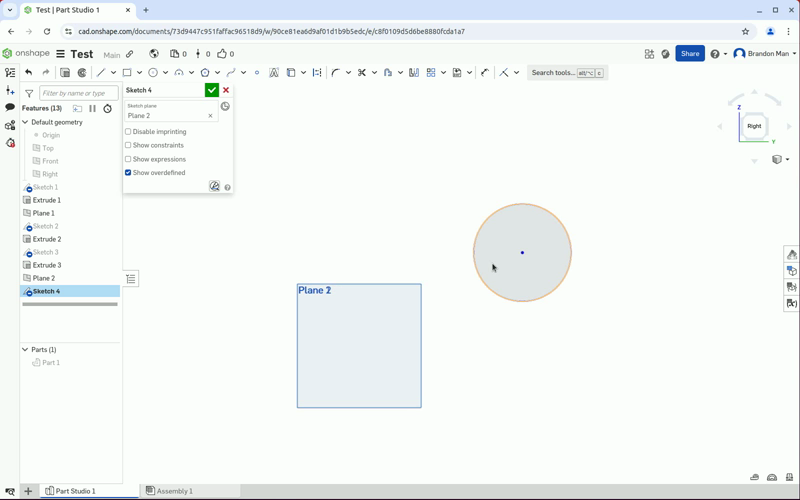
scroll(6)
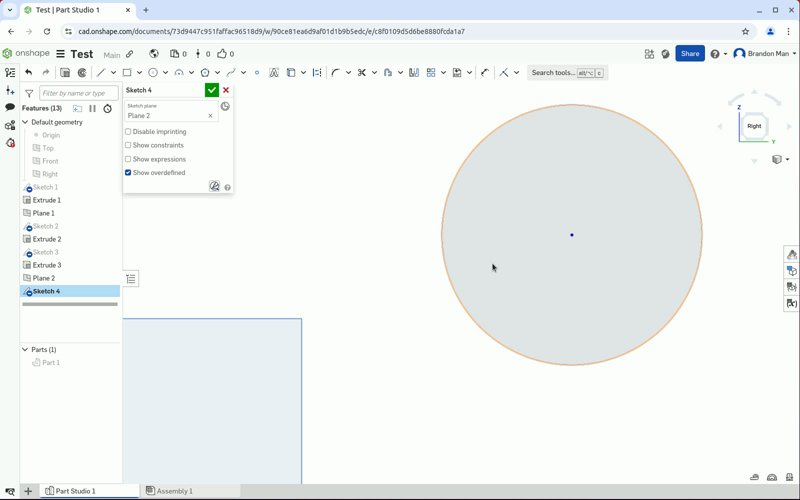
click(492, 263)
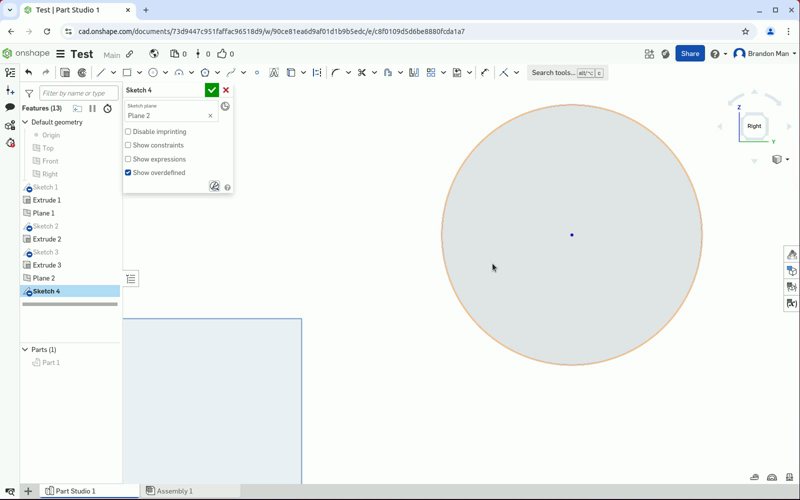
scroll(-6)
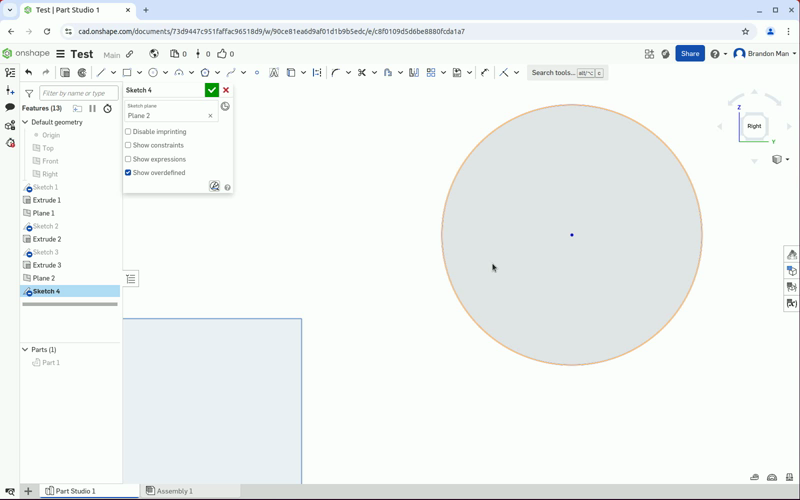
scroll(-6)
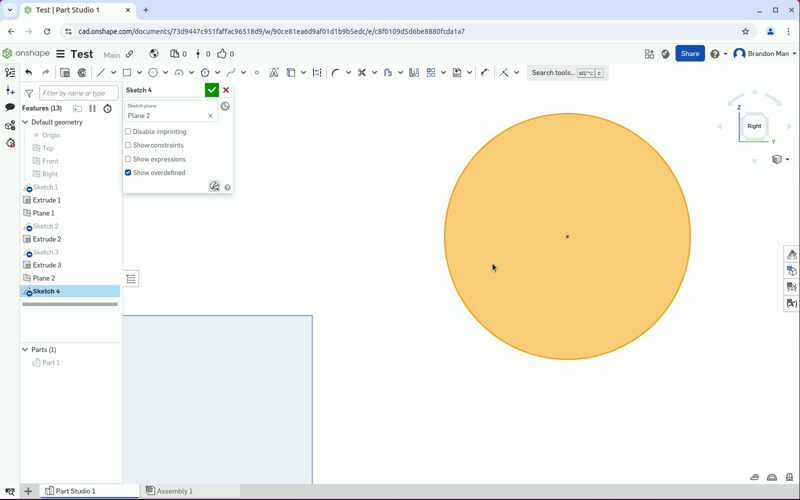
scroll(-6)
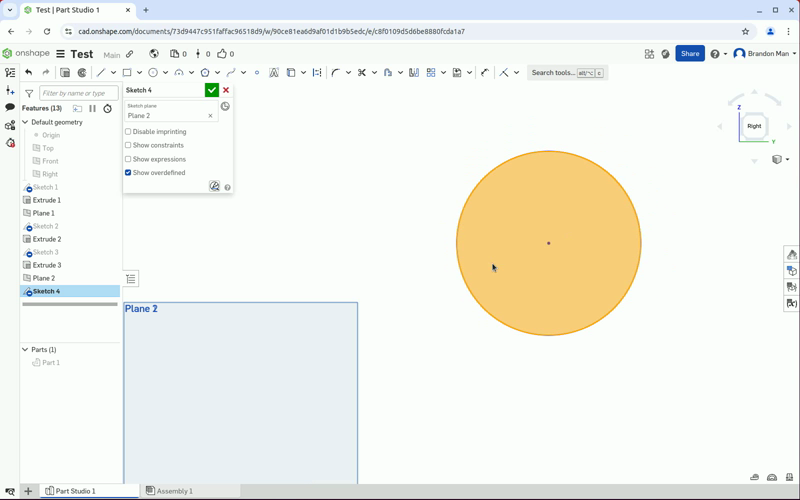
scroll(-6)
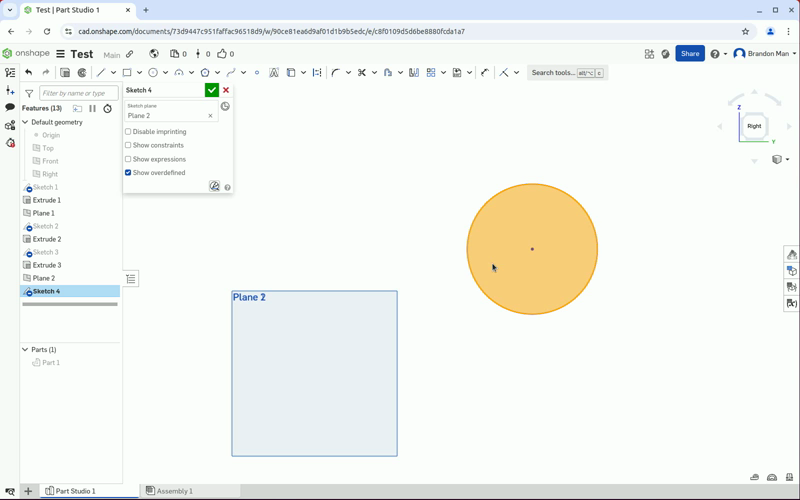
scroll(-6)
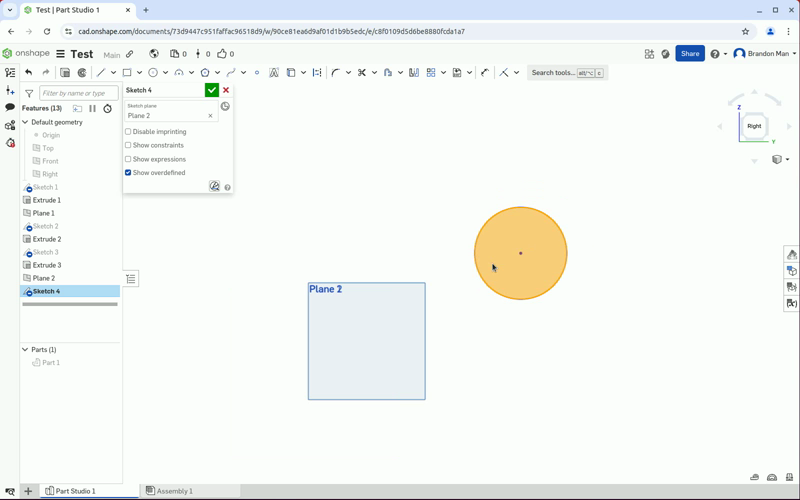
scroll(-6)
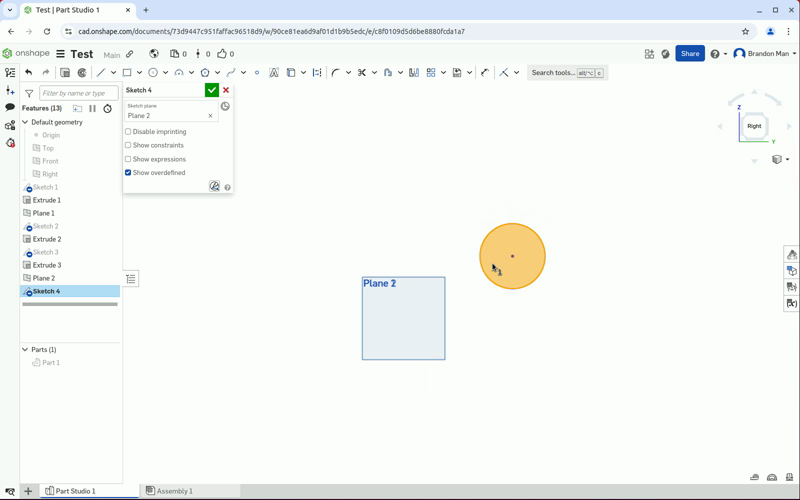
scroll(-6)
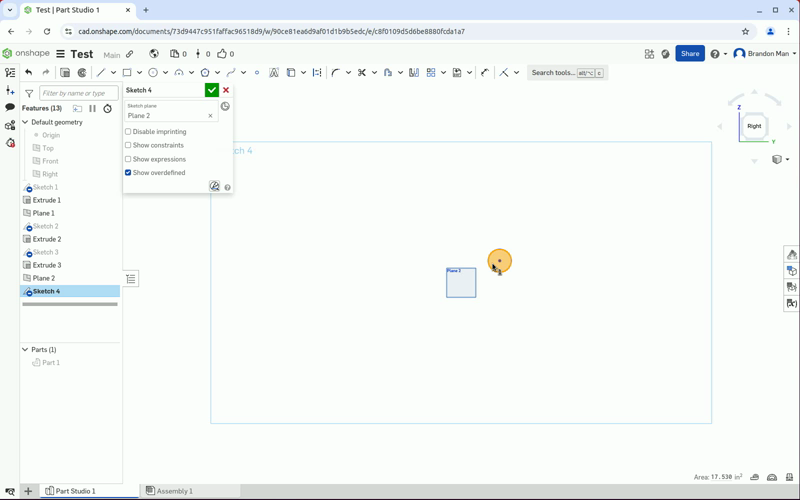
mouse_move(73, 352)
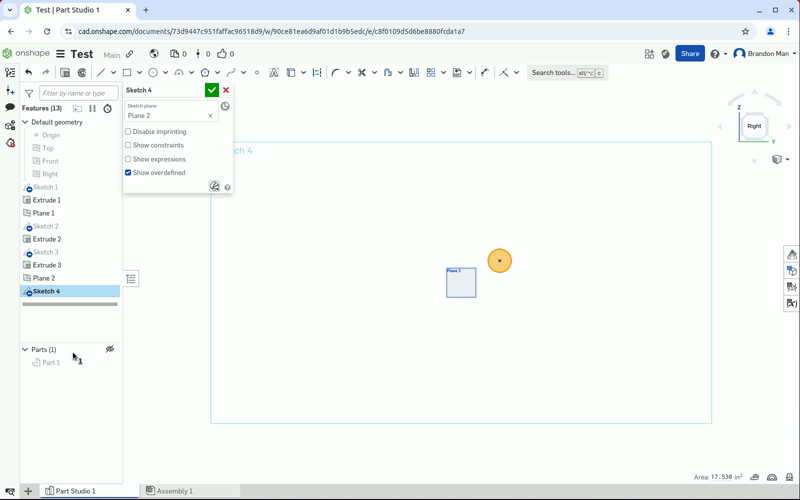
key(shift+y)
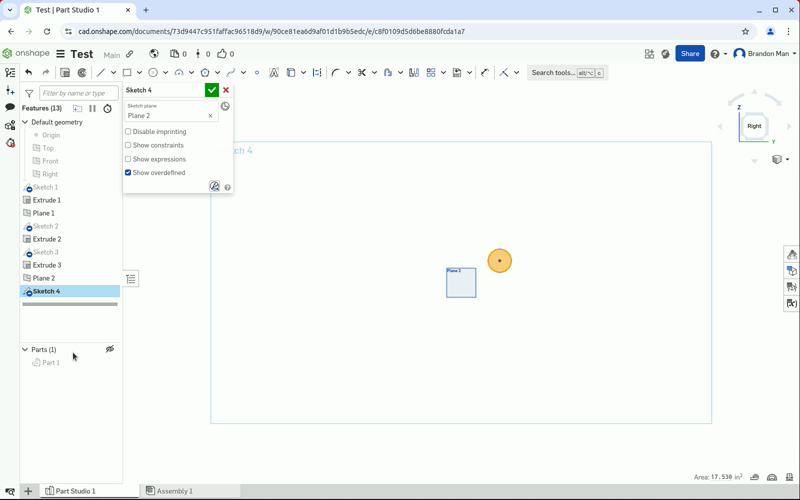
key(shift+e)
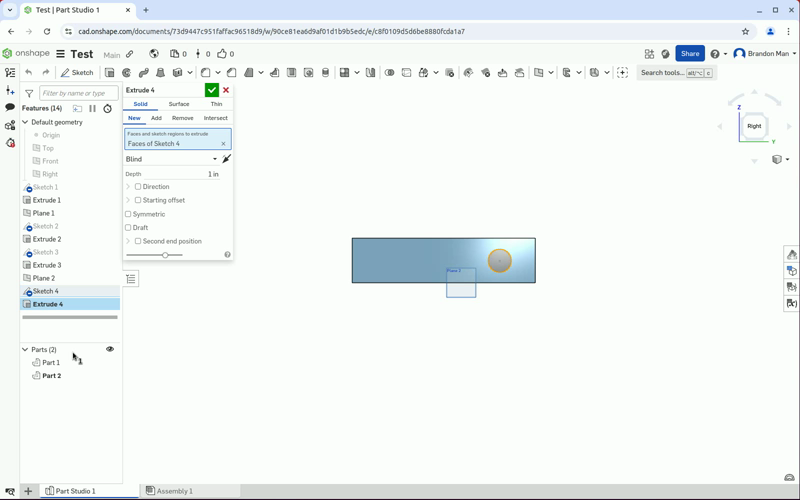
mouse_move(143, 106)
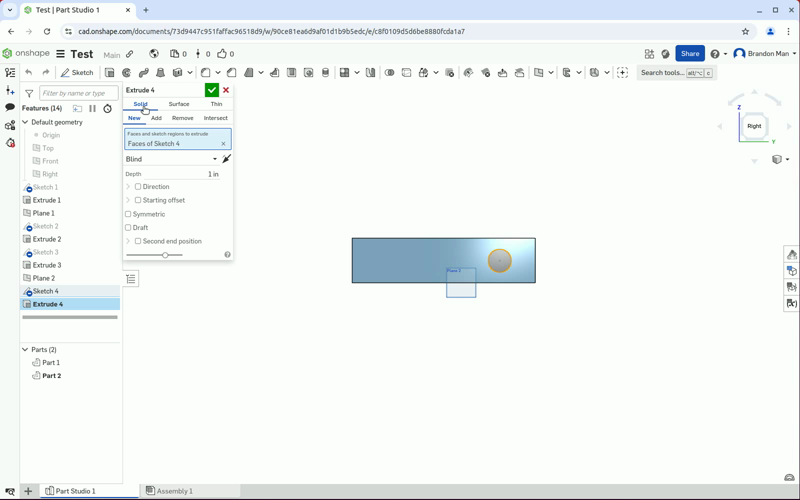
click(143, 106)
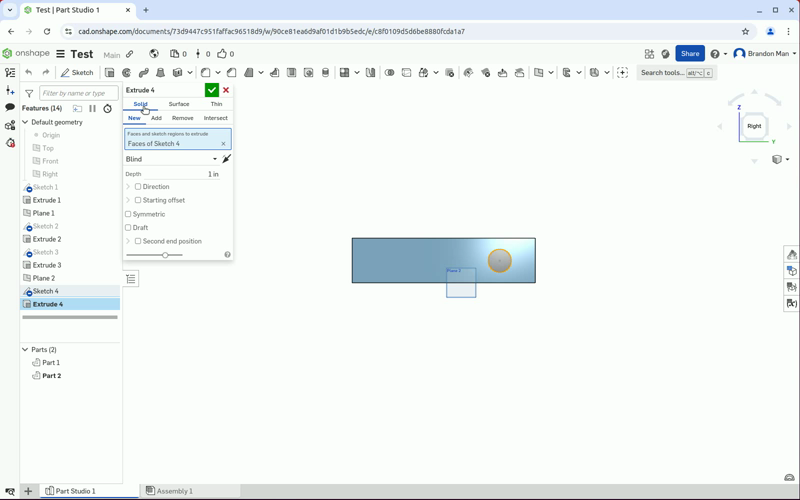
mouse_move(186, 120)
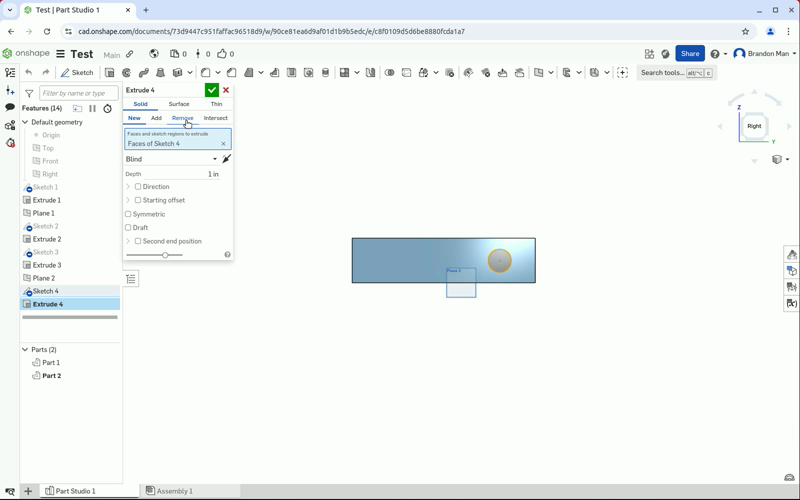
click(186, 120)
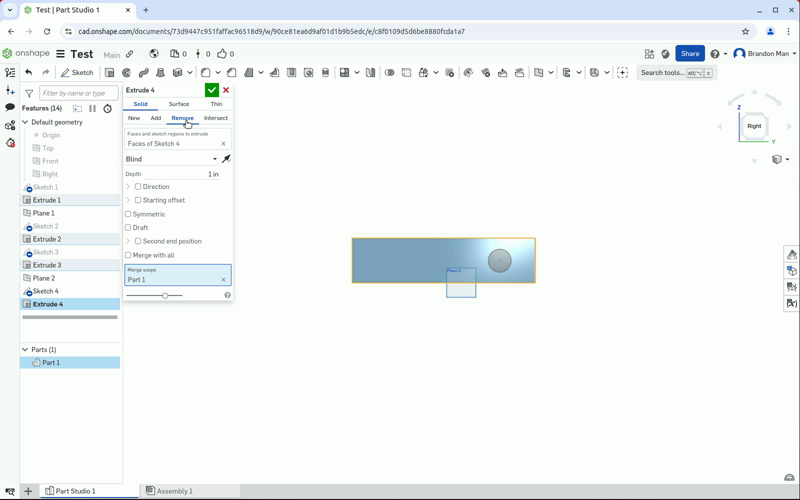
key(tab, 4)
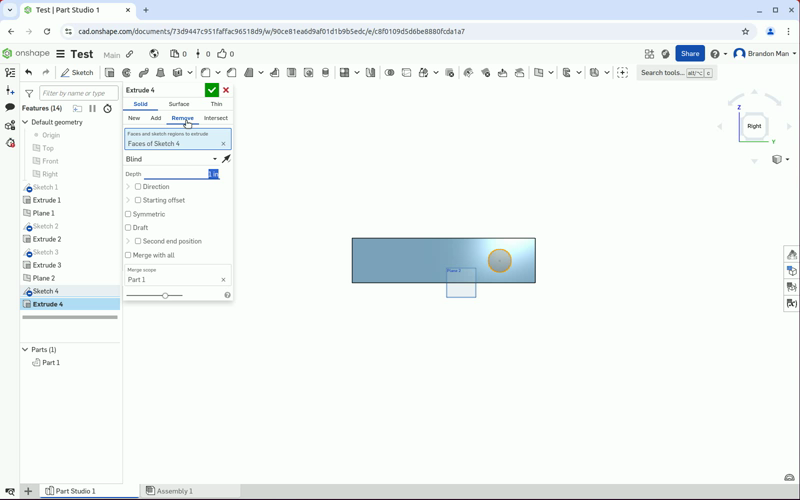
text(11.313)
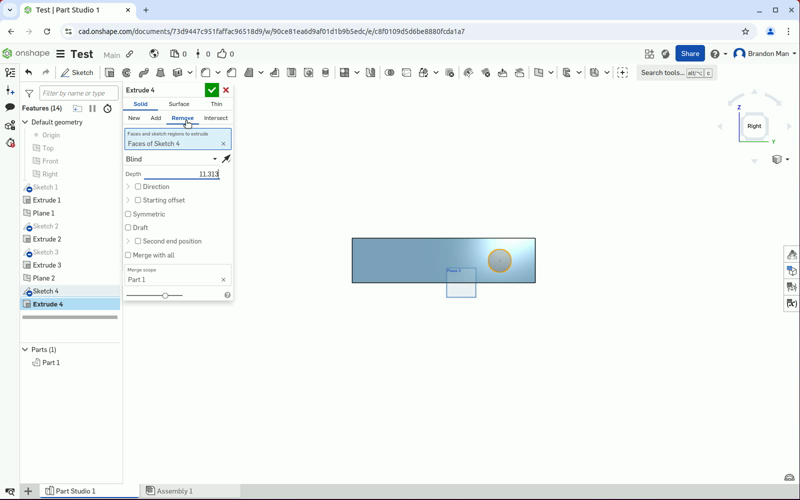
key(tab, 6)
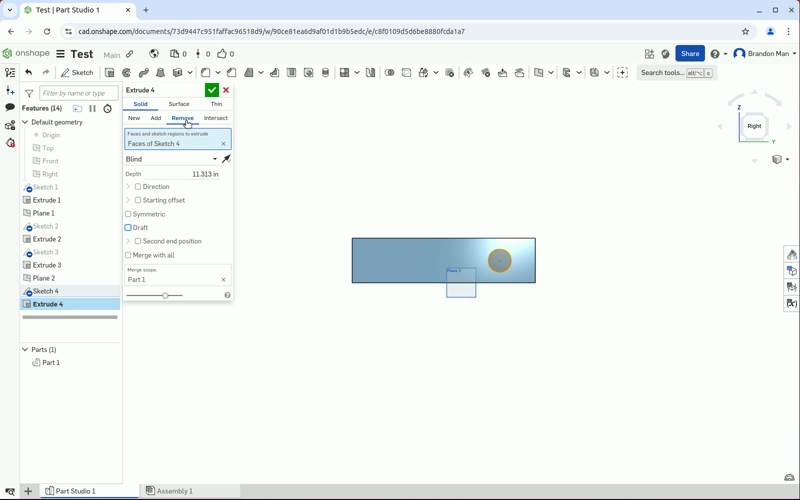
key(space)
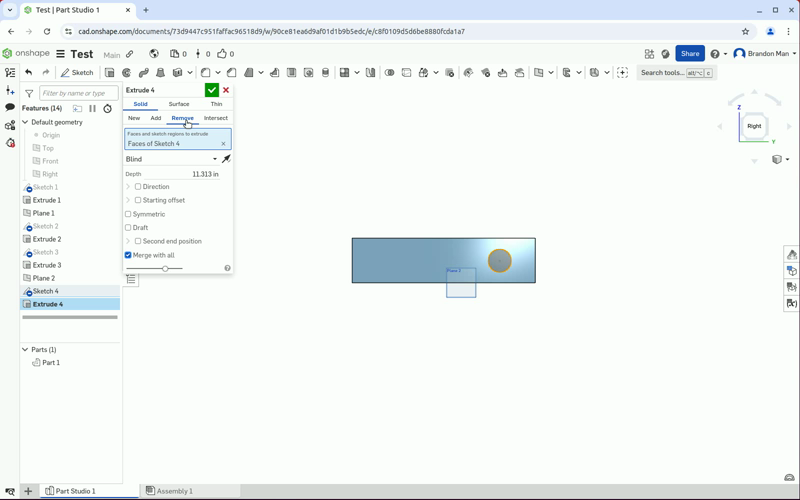
key(enter)
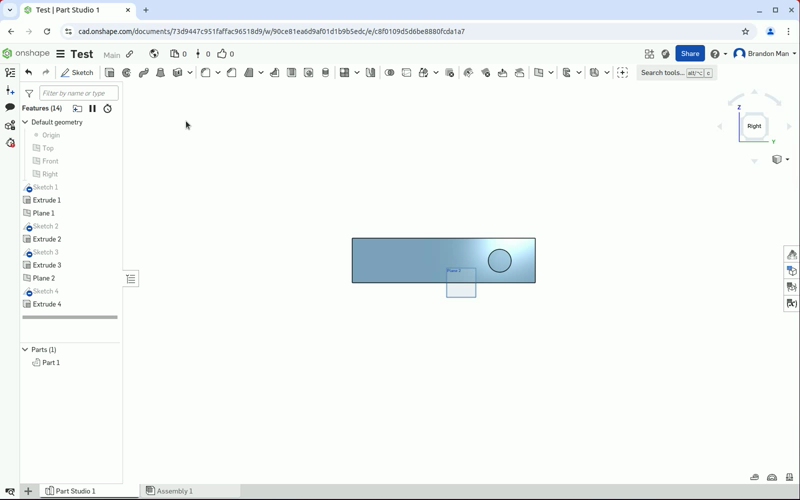
key(shift+h)
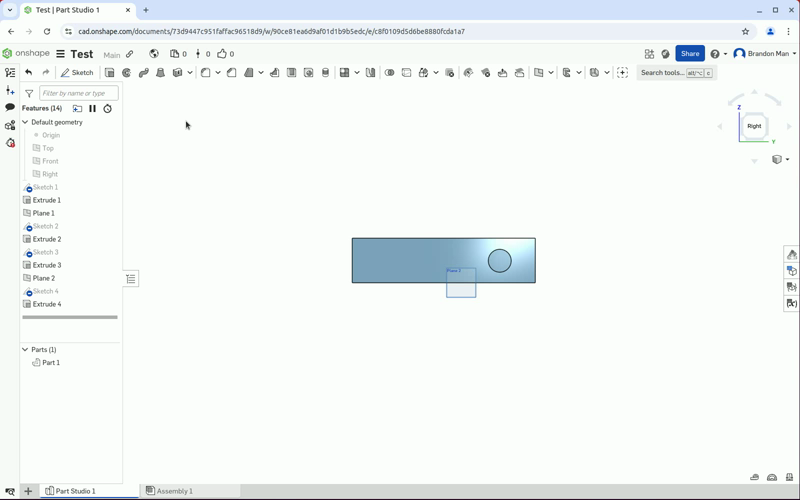
key(shift+h)
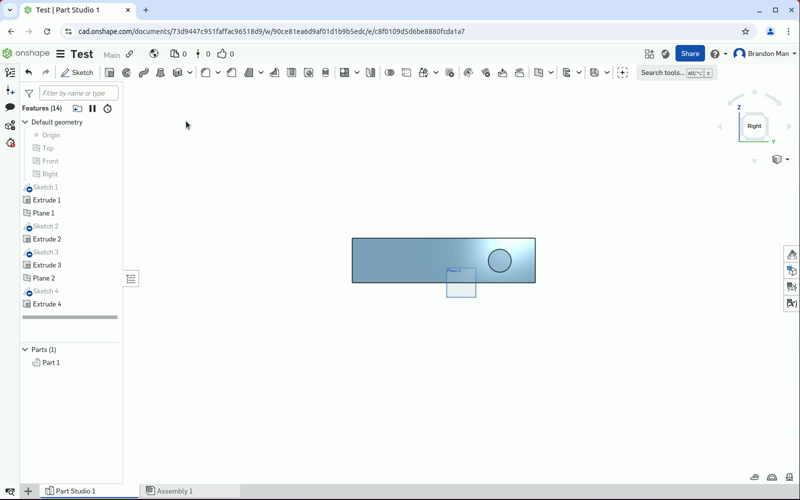
mouse_move(73, 189)
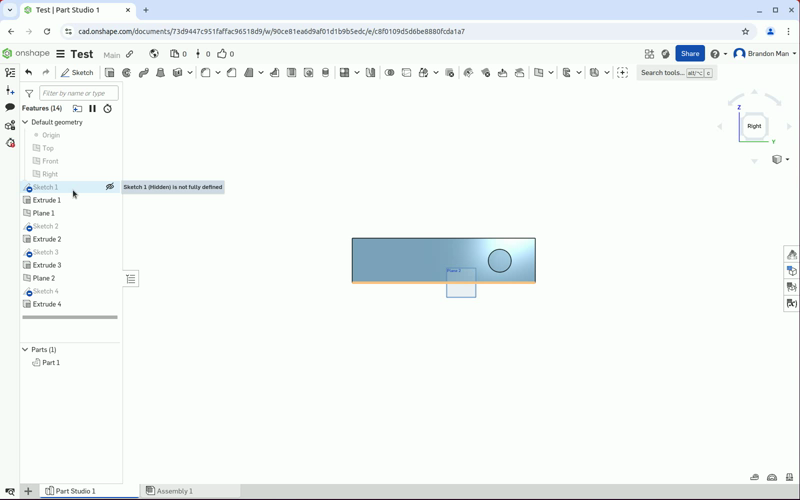
click(73, 189)
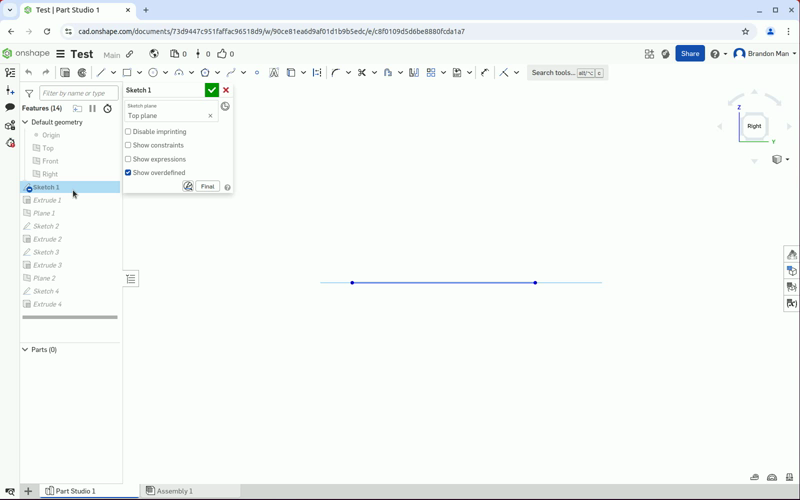
mouse_move(229, 92)
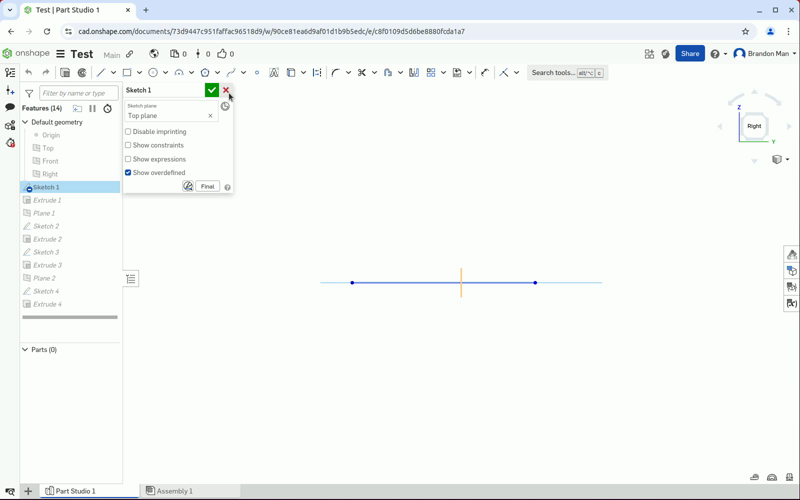
click(229, 92)
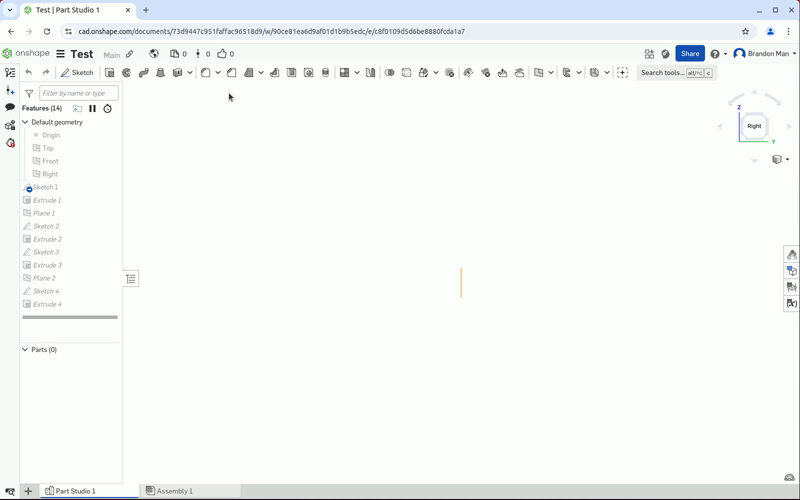
key(shift+s)
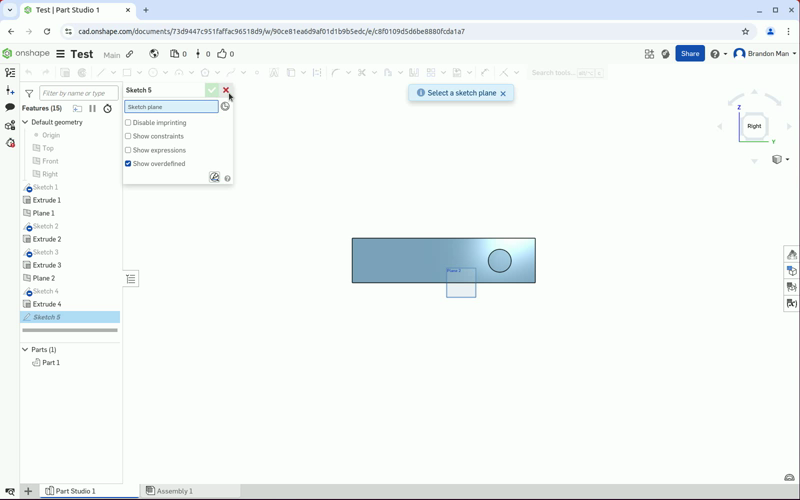
mouse_move(73, 280)
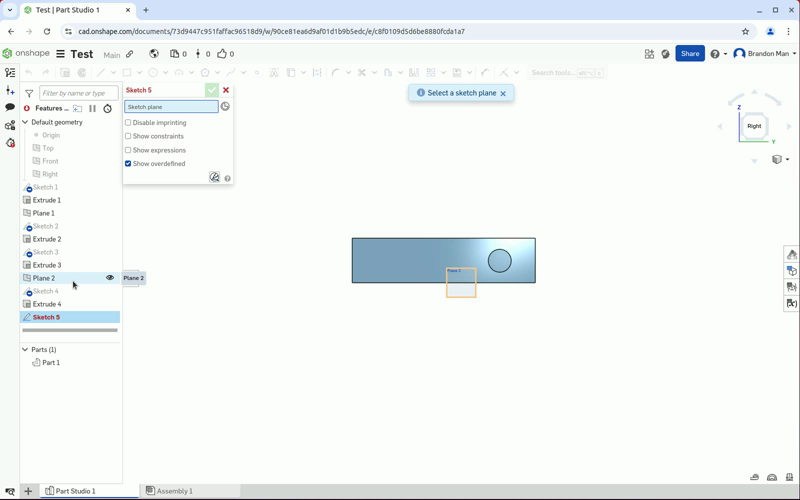
click(73, 280)
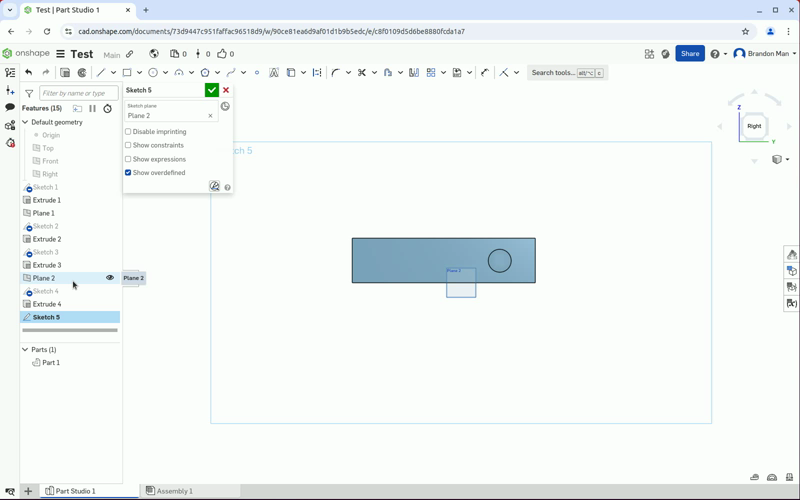
mouse_move(73, 352)
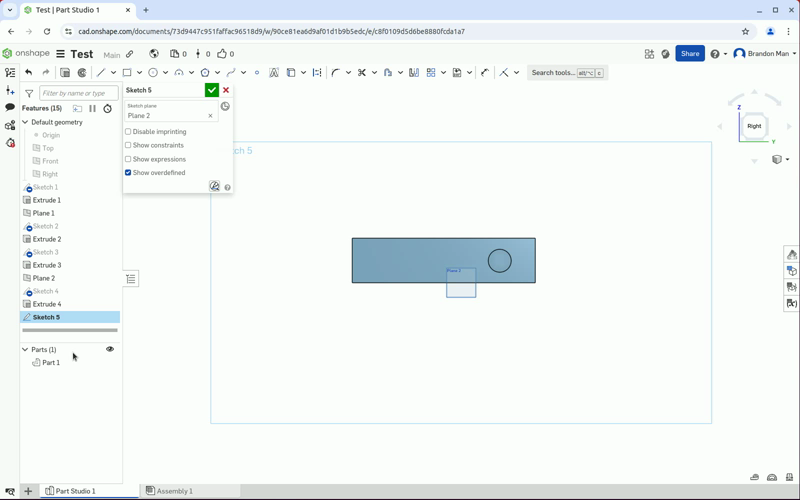
key(y)
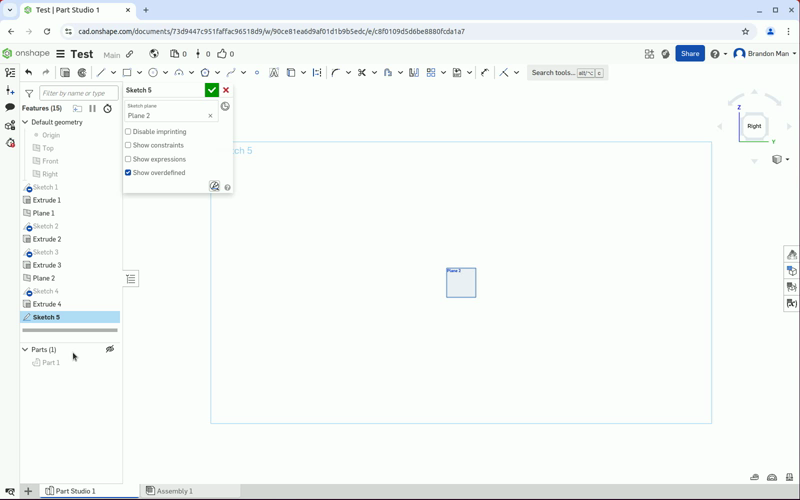
key(c)
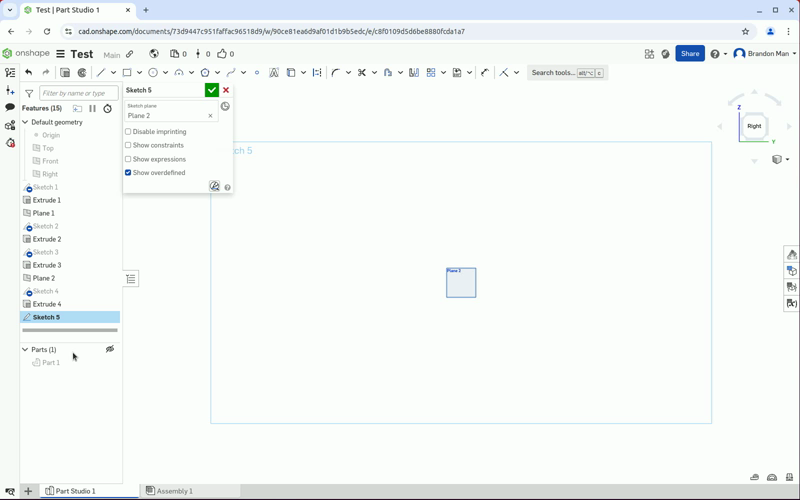
key_down(shift)
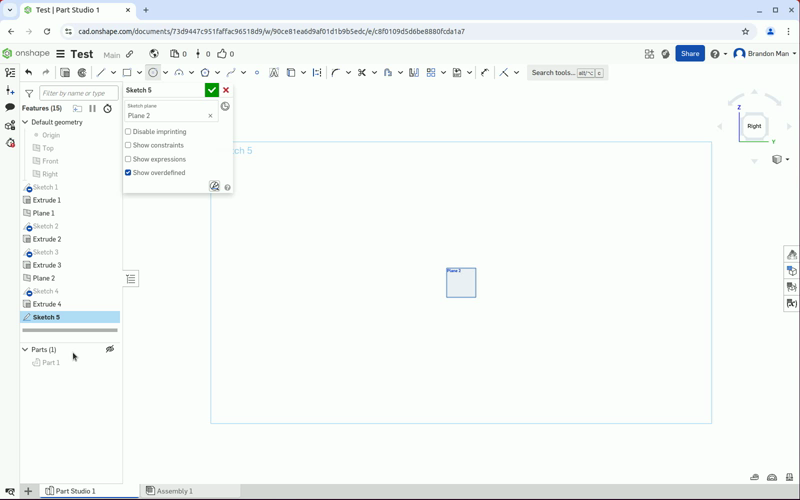
mouse_move(389, 260)
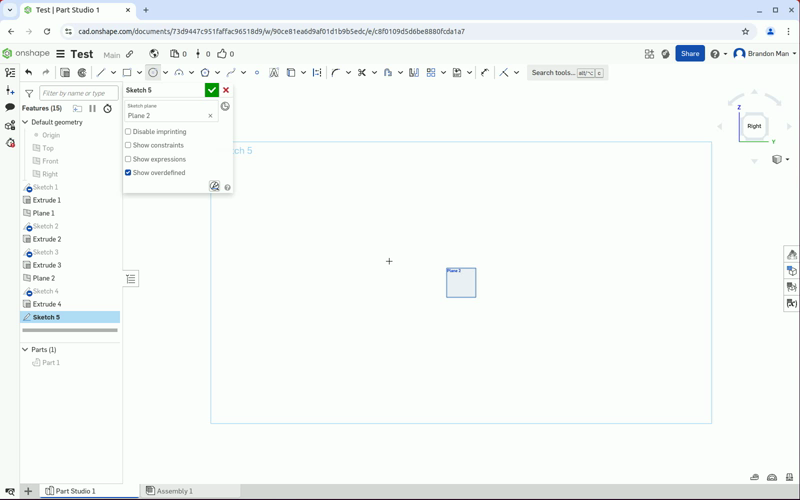
click(389, 260)
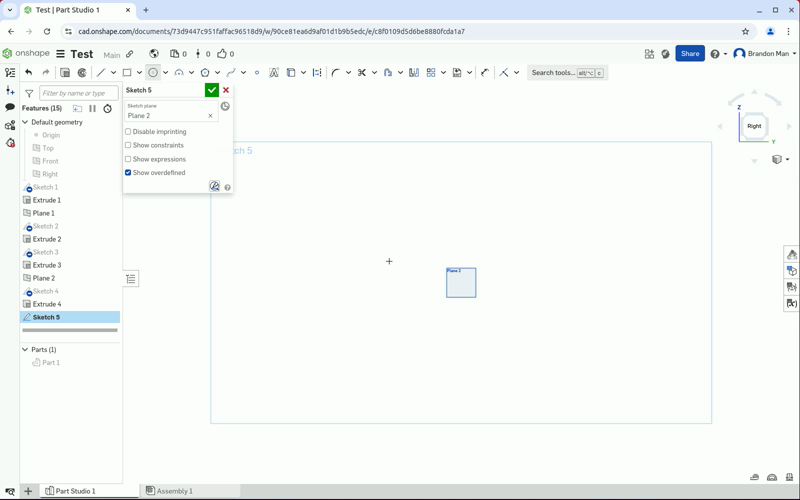
key_up(shift)
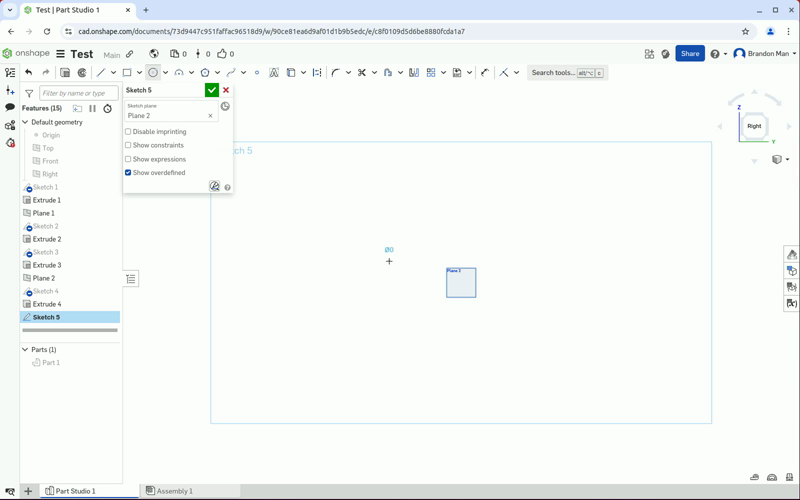
mouse_move(401, 260)
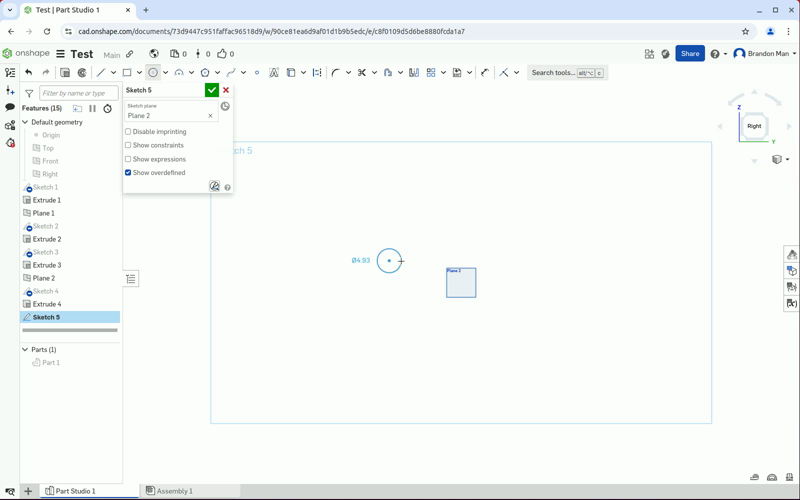
click(401, 260)
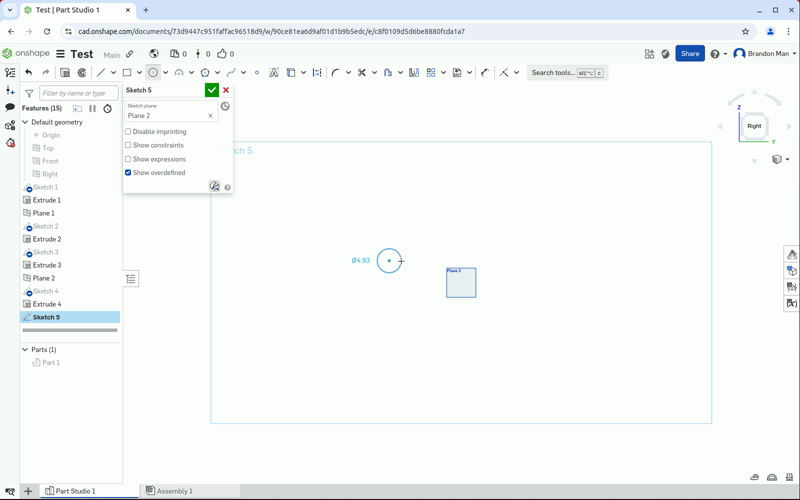
key(esc)
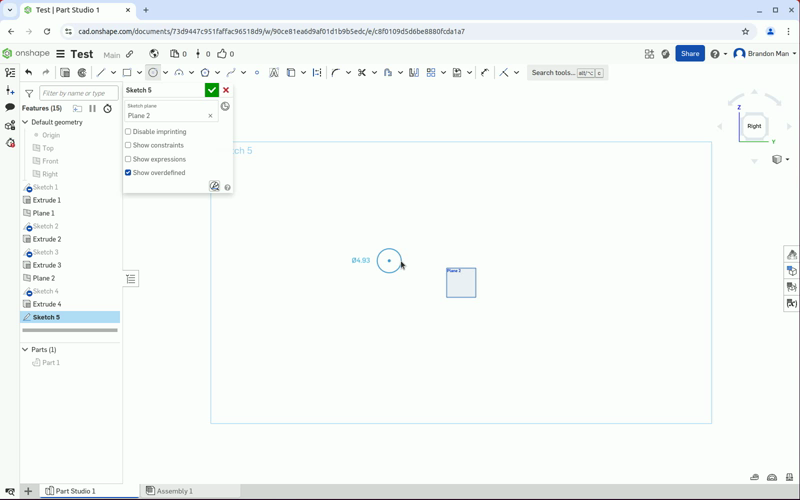
mouse_move(397, 267)
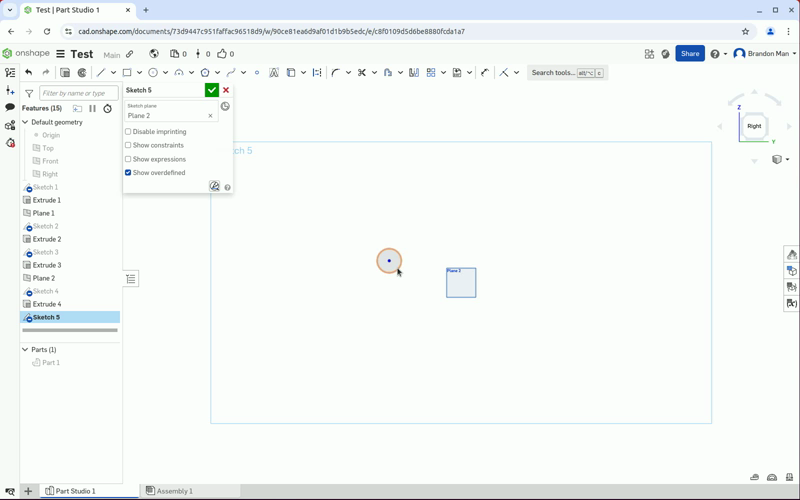
scroll(6)
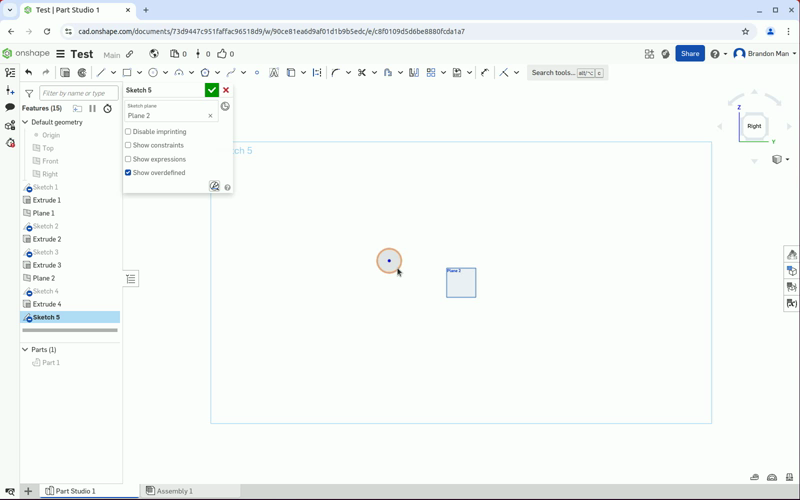
scroll(6)
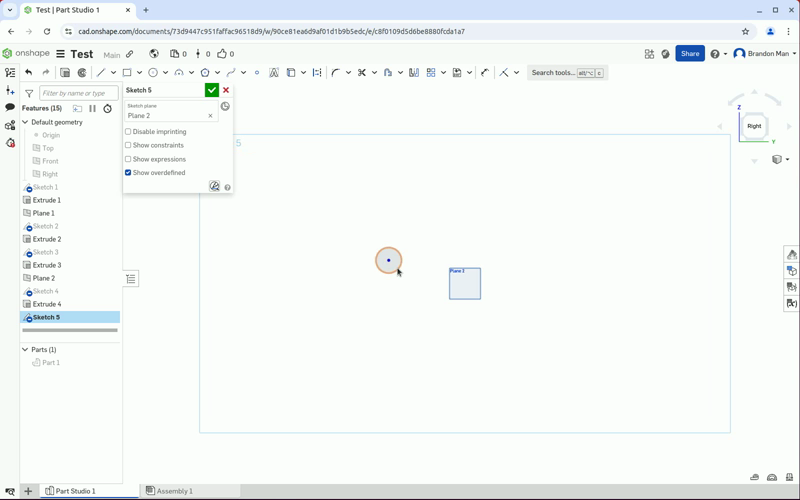
scroll(6)
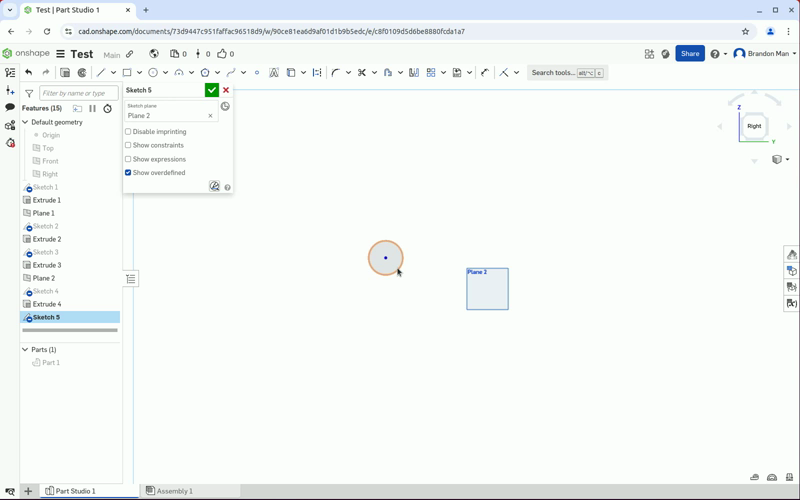
scroll(6)
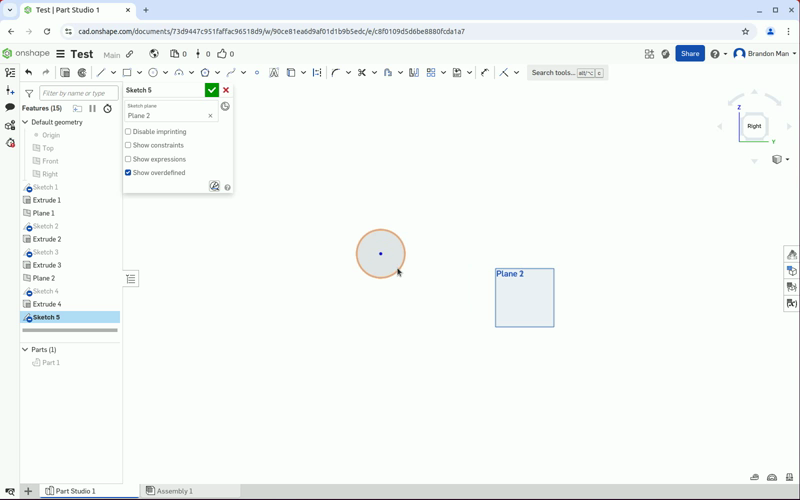
scroll(6)
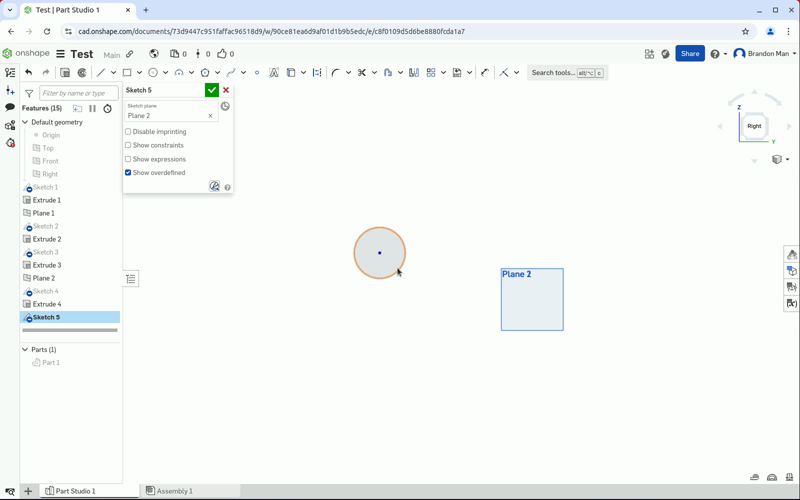
scroll(6)
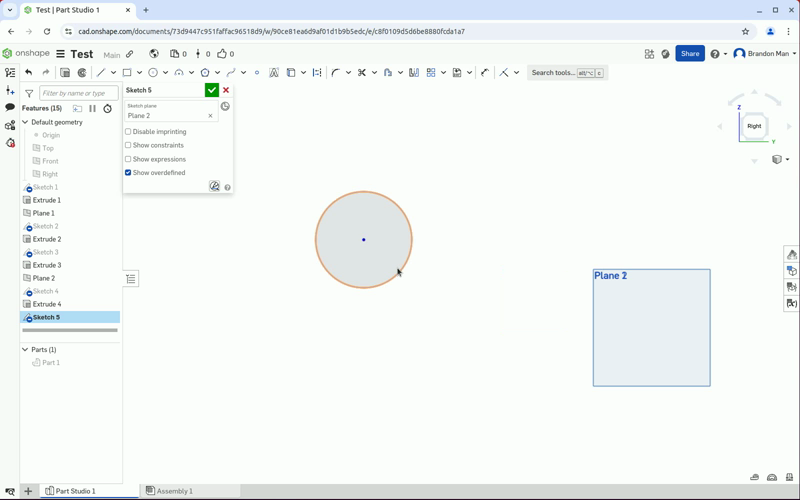
scroll(6)
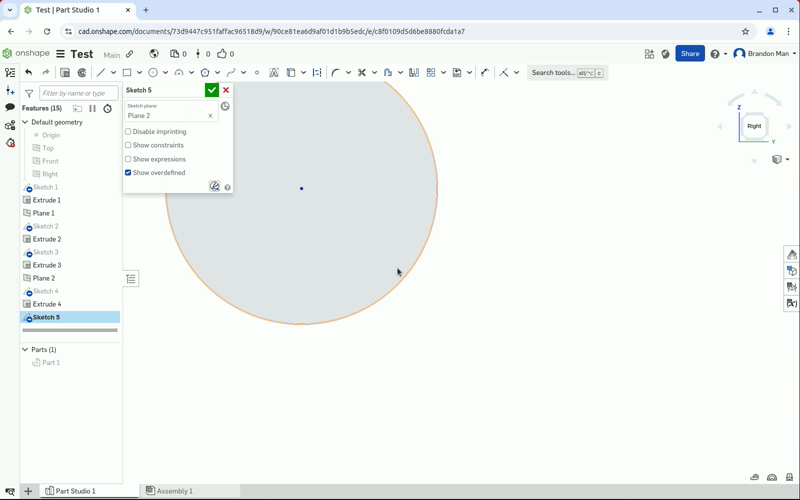
click(397, 267)
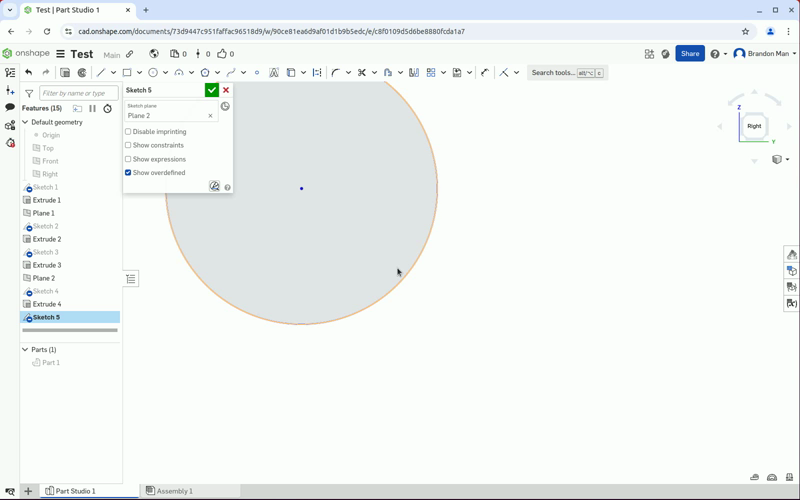
scroll(-6)
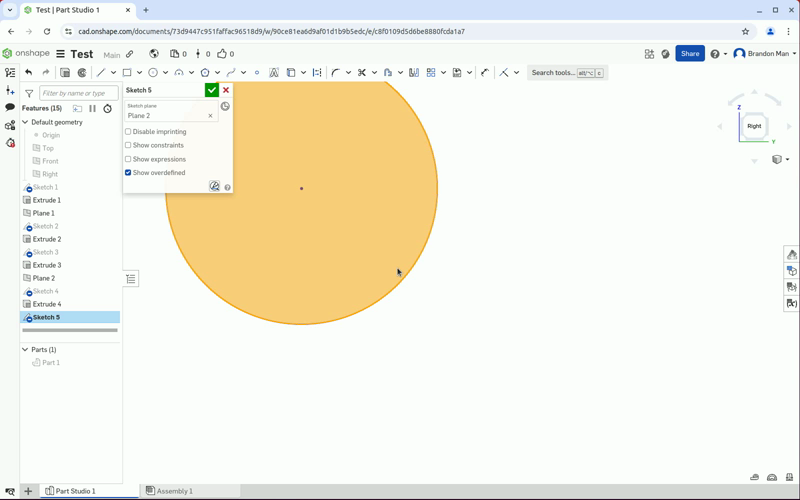
scroll(-6)
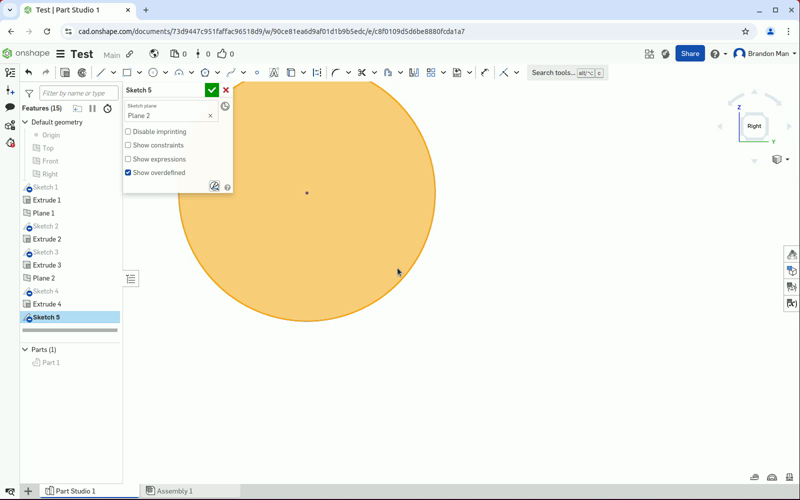
scroll(-6)
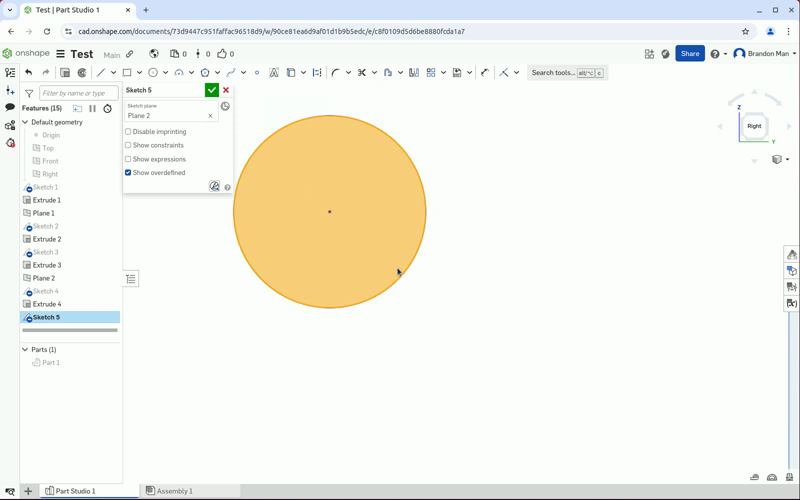
scroll(-6)
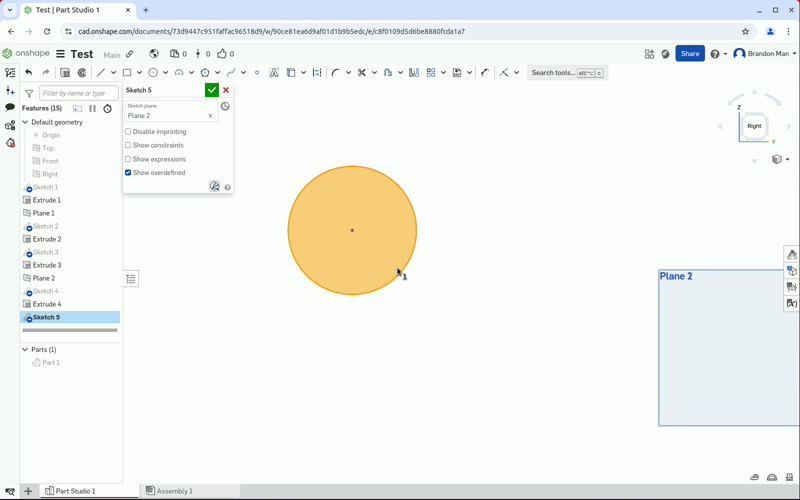
scroll(-6)
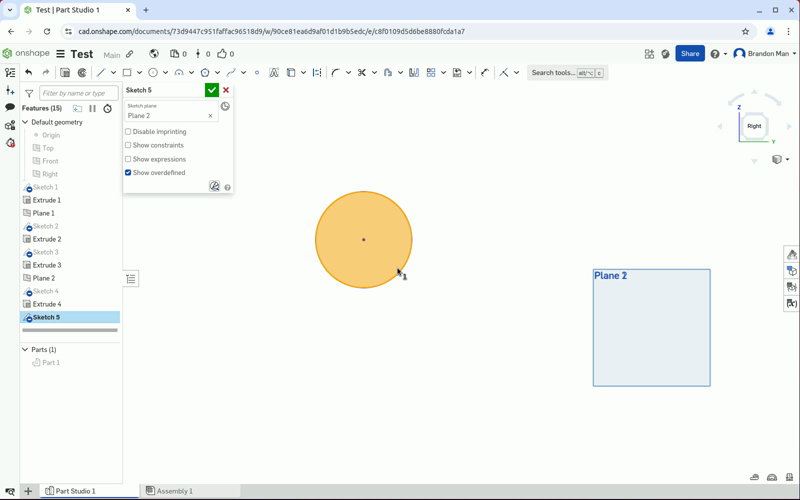
scroll(-6)
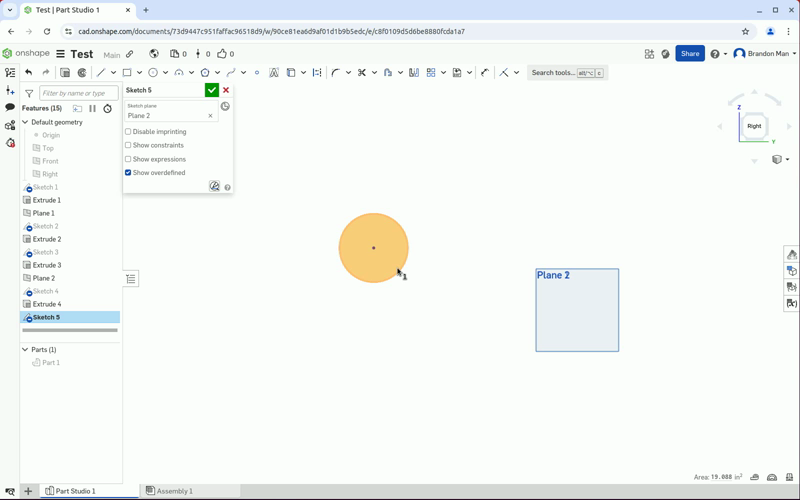
scroll(-6)
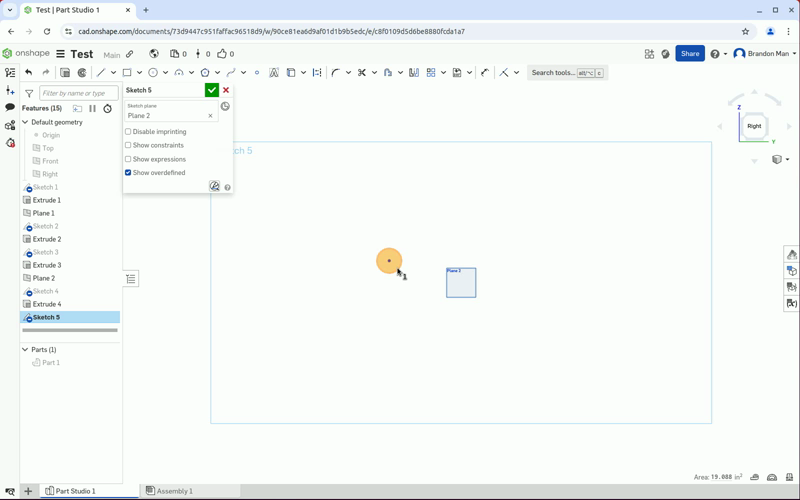
mouse_move(73, 352)
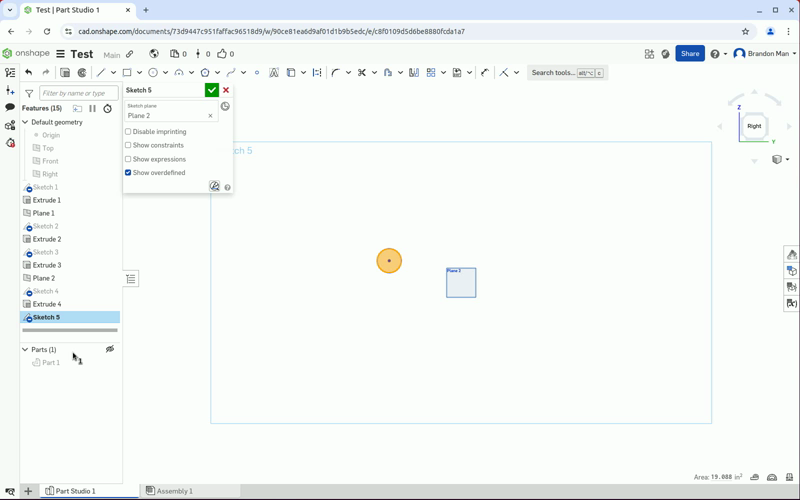
key(shift+y)
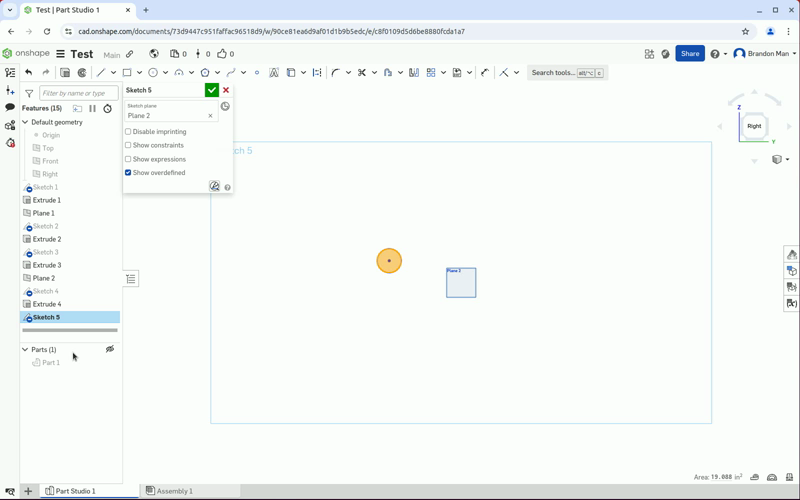
key(shift+e)
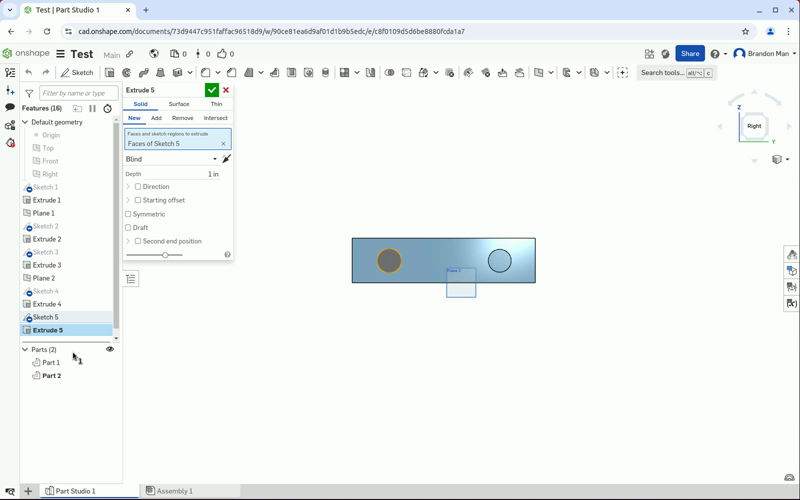
mouse_move(143, 106)
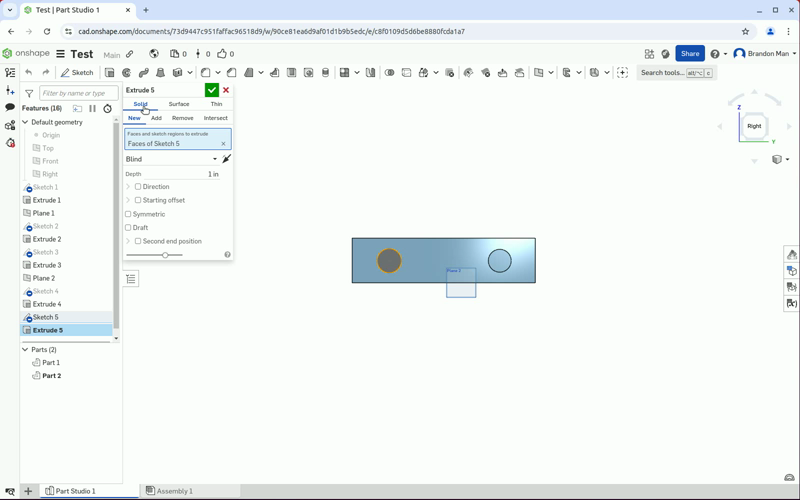
click(143, 106)
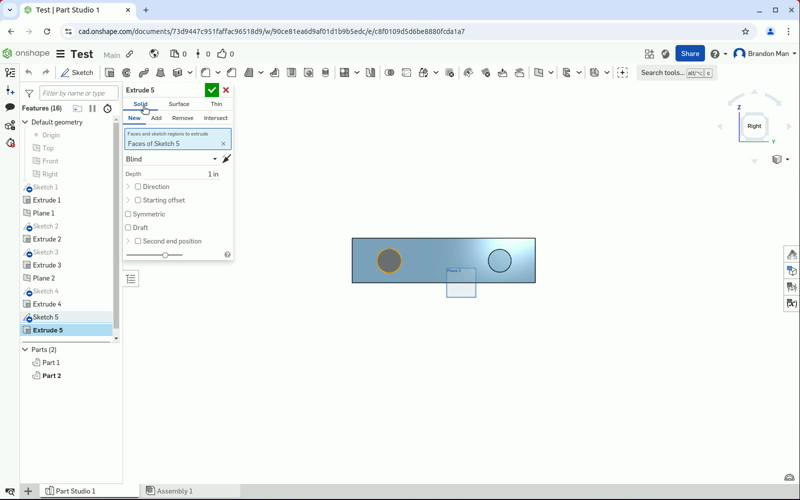
mouse_move(186, 120)
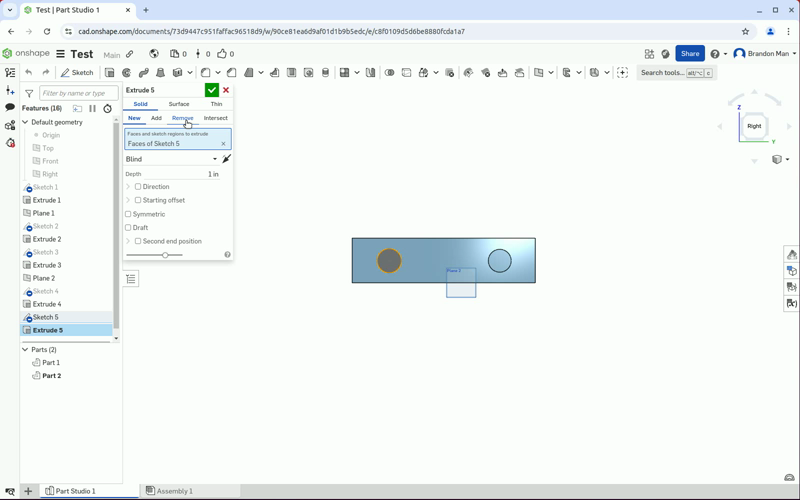
click(186, 120)
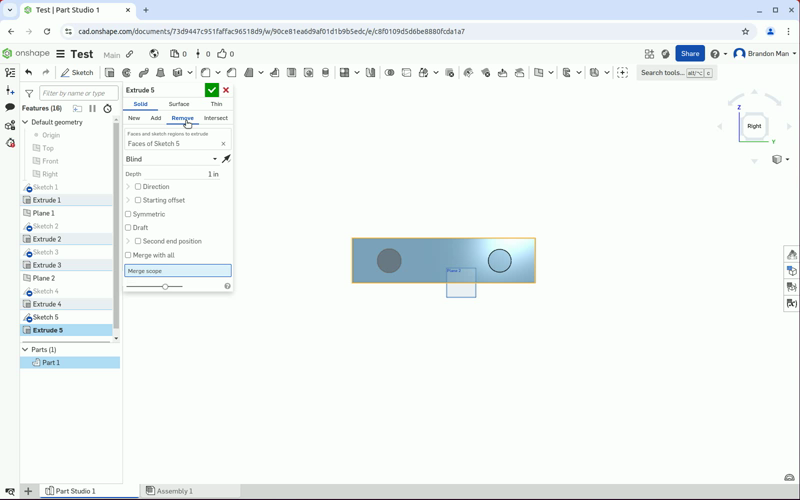
key(tab, 4)
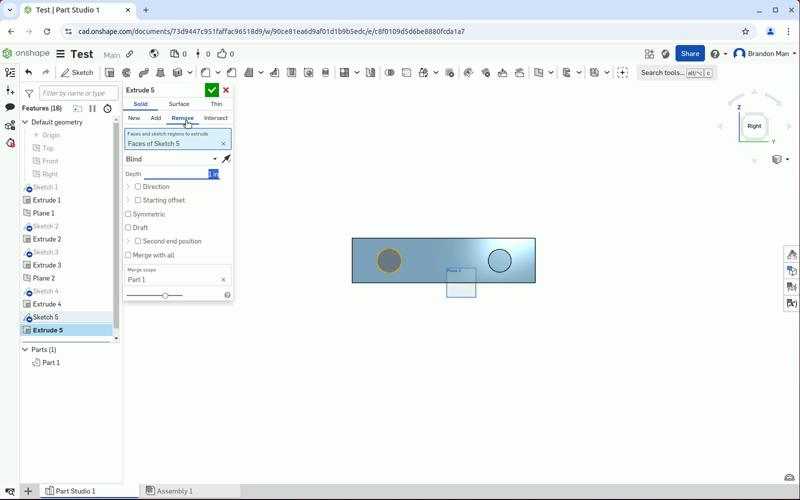
text(11.313)
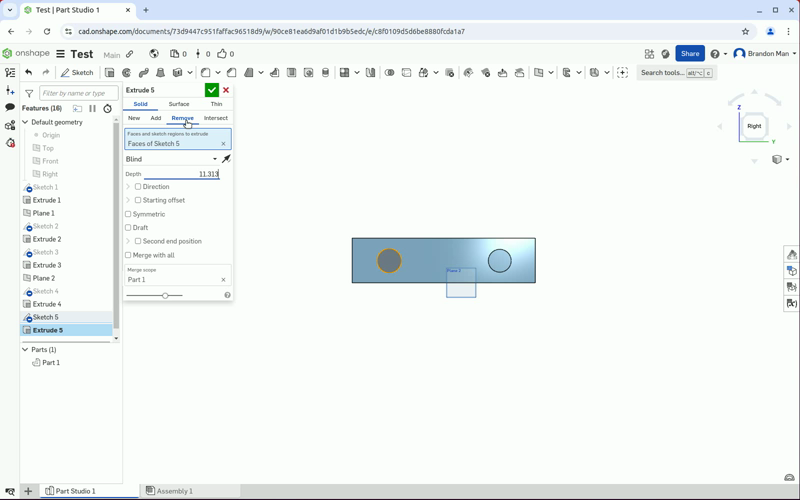
key(tab, 6)
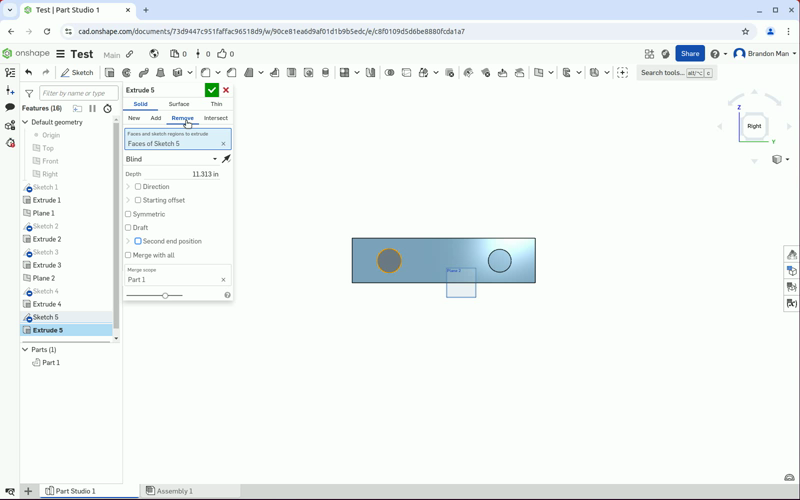
key(space)
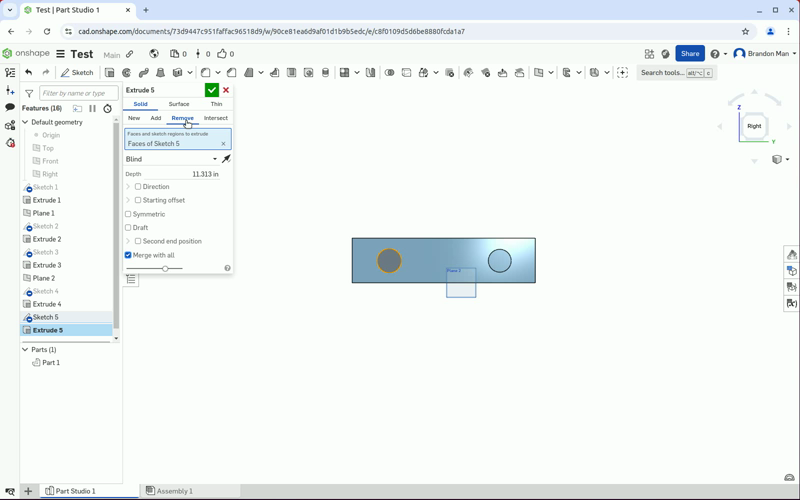
key(enter)
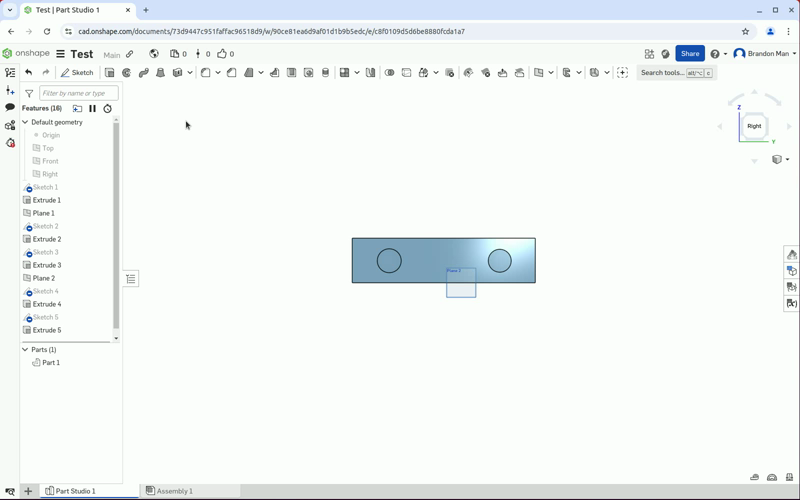
key(shift+h)
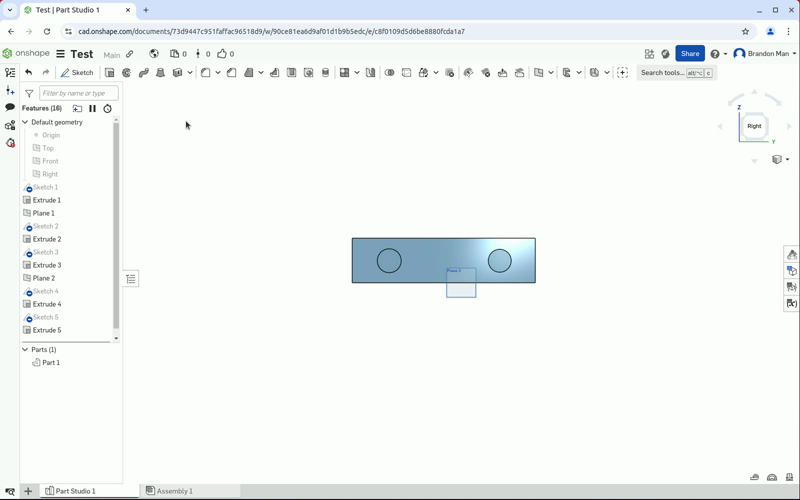
key(shift+h)
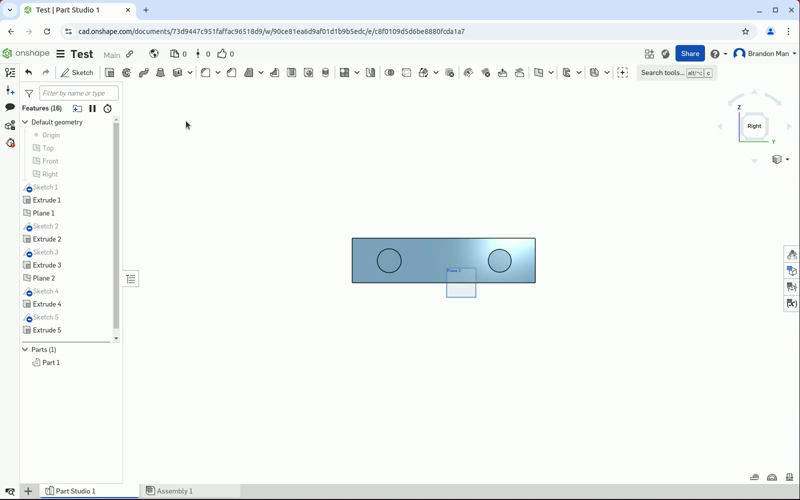
key(shift+7)
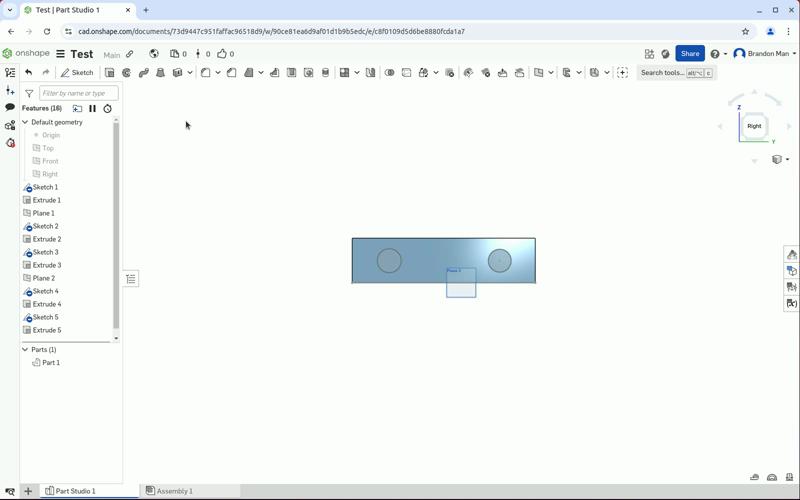
key(right, 2)
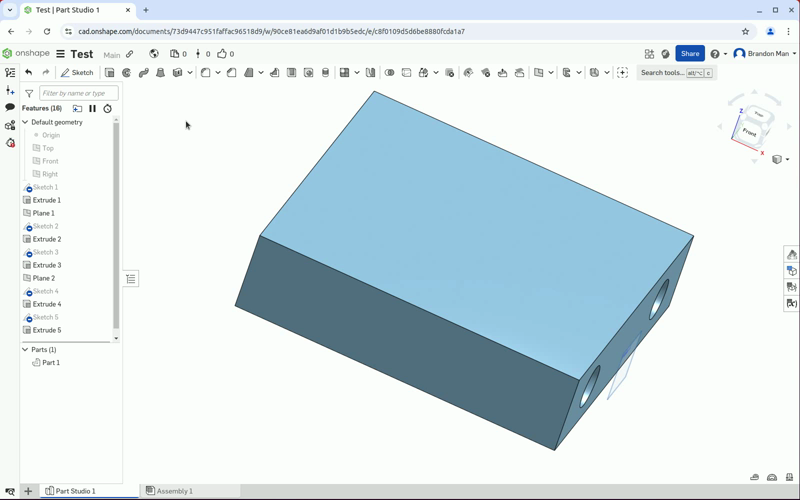
key(down, 2)
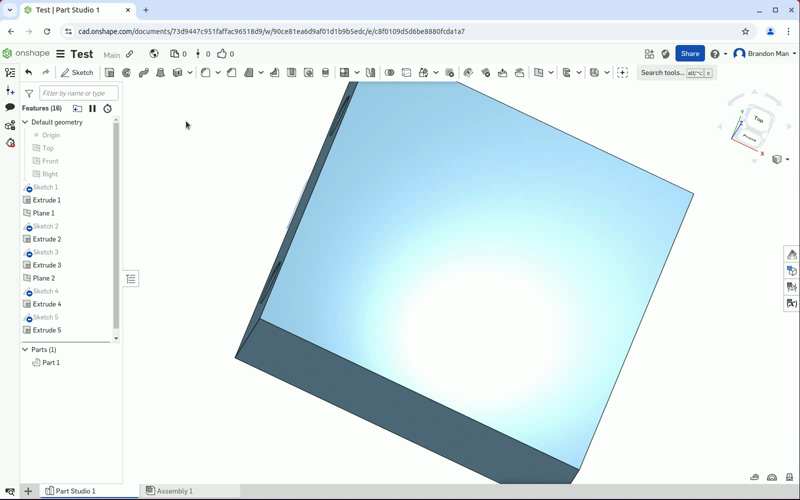
key(up, 2)
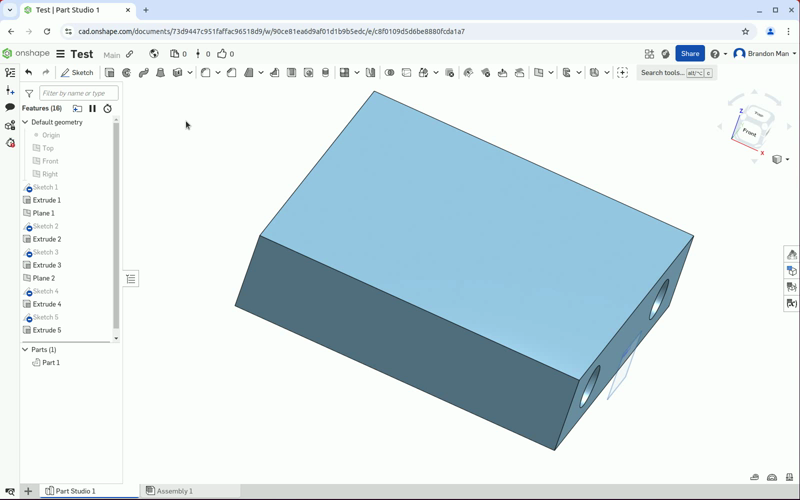
key(left, 2)
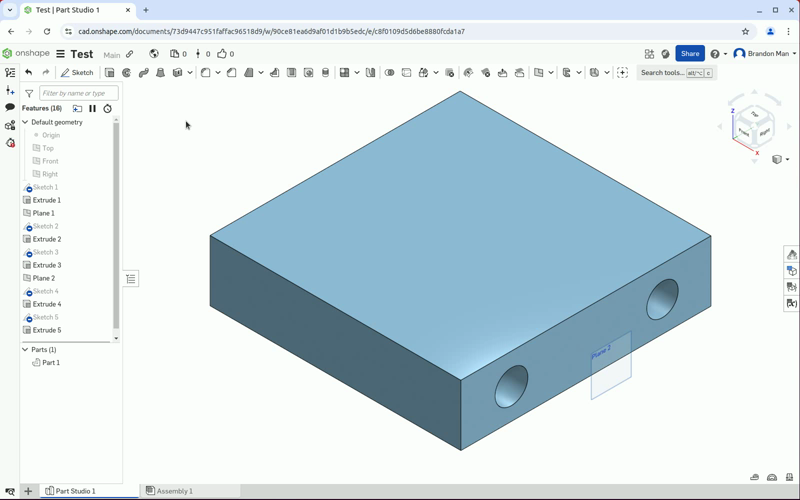
mouse_move(69, 189)
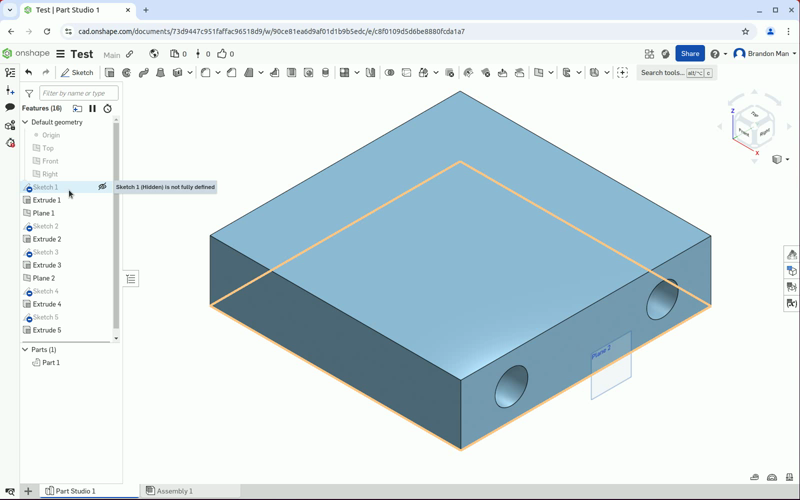
click(69, 189)